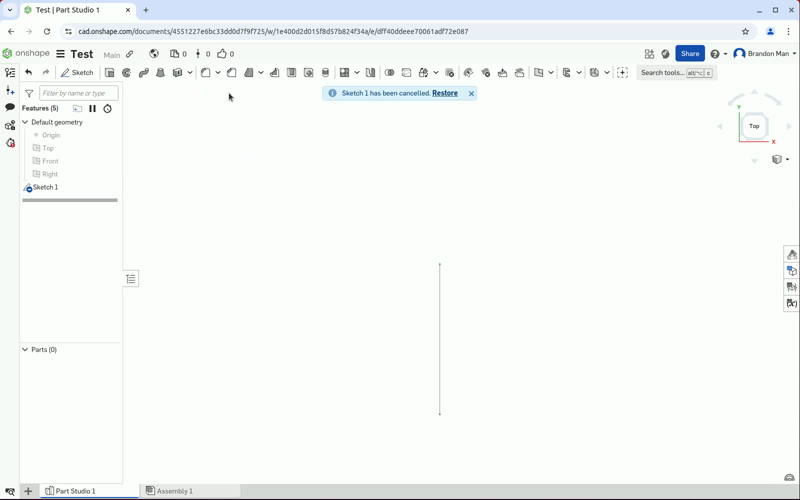
key(shift+h)
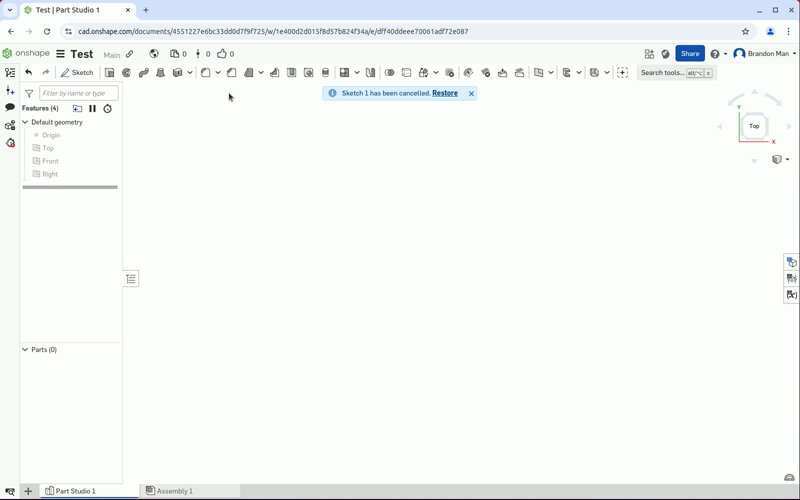
key(shift+s)
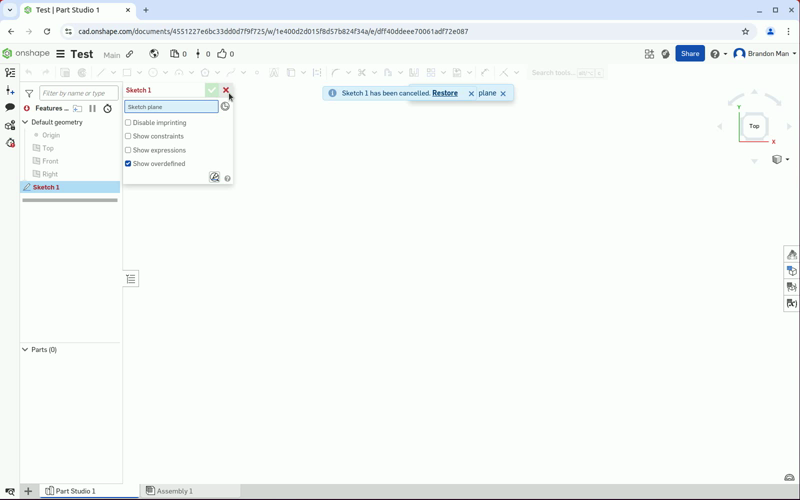
mouse_move(73, 150)
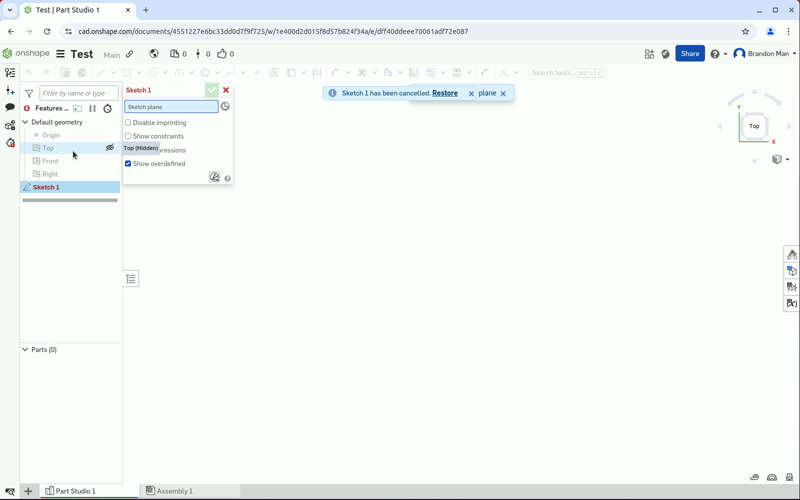
click(73, 150)
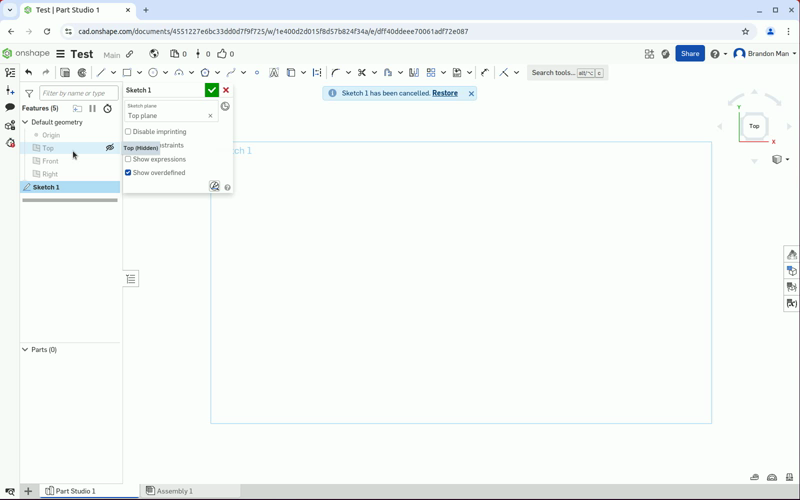
mouse_move(73, 352)
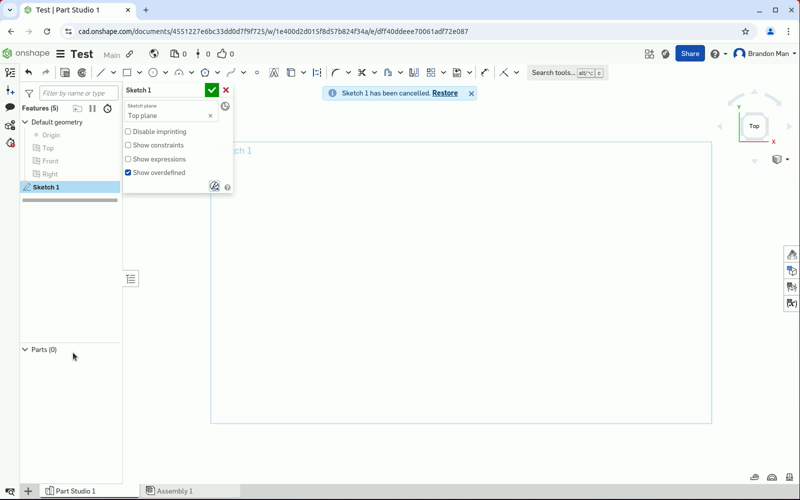
key(y)
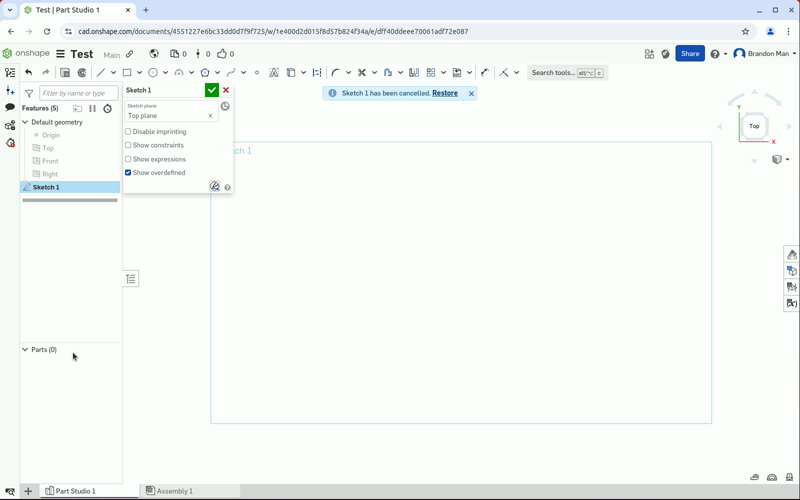
key(c)
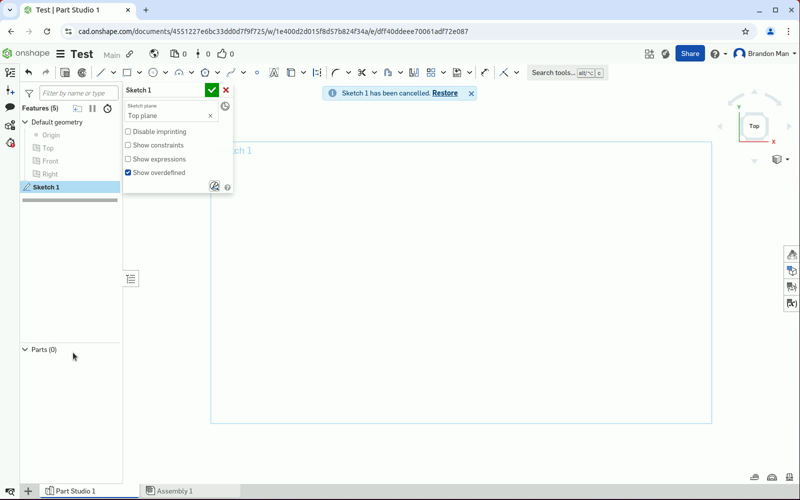
key_down(shift)
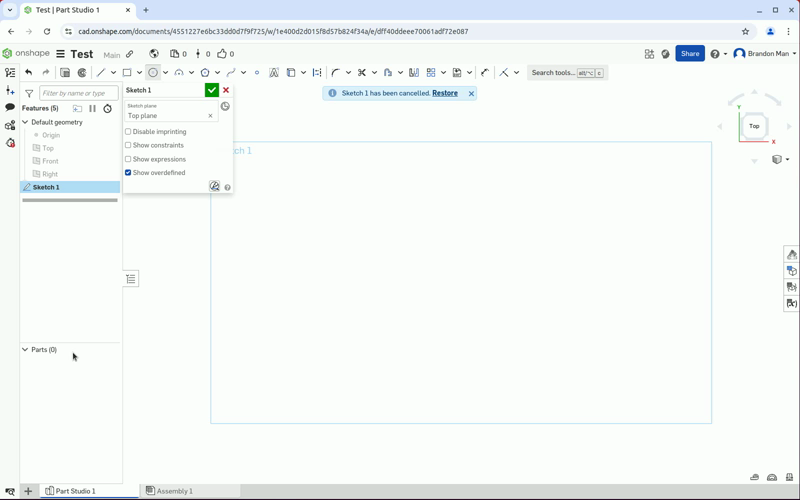
mouse_move(365, 282)
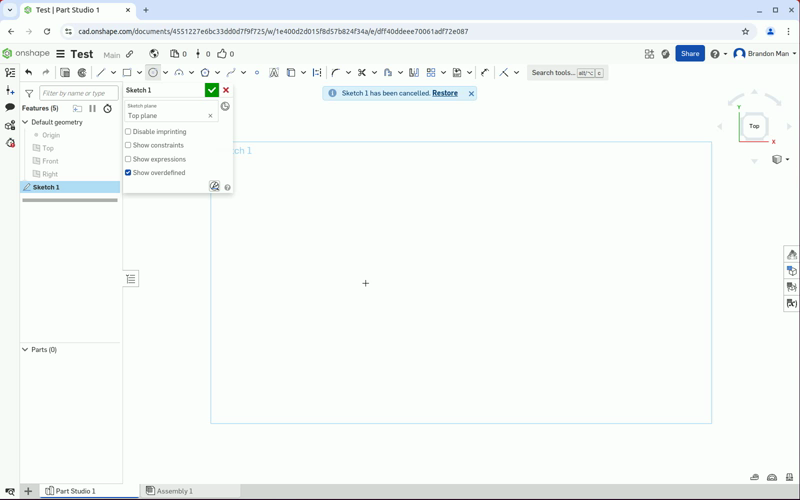
click(365, 282)
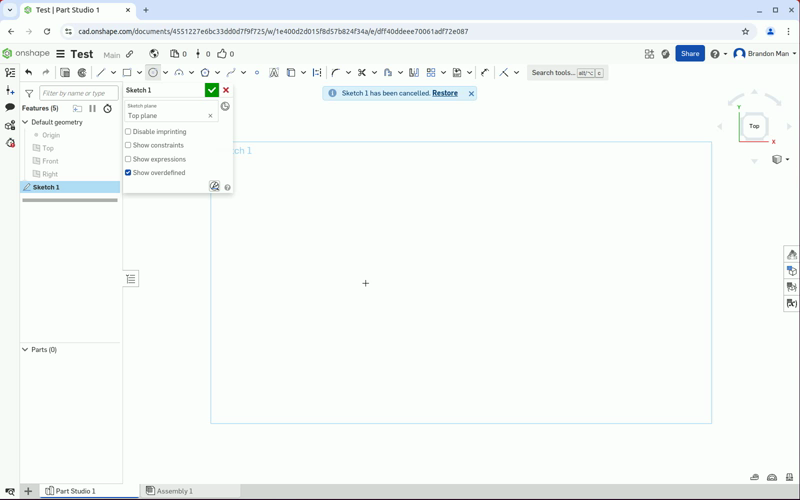
key_up(shift)
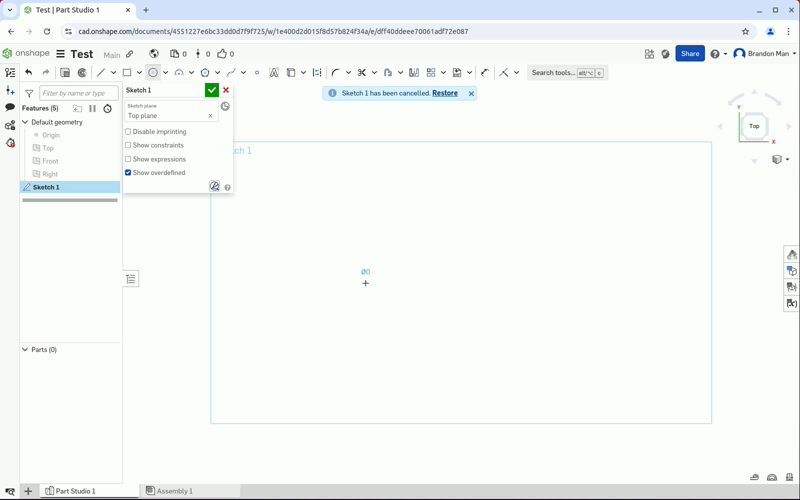
mouse_move(383, 282)
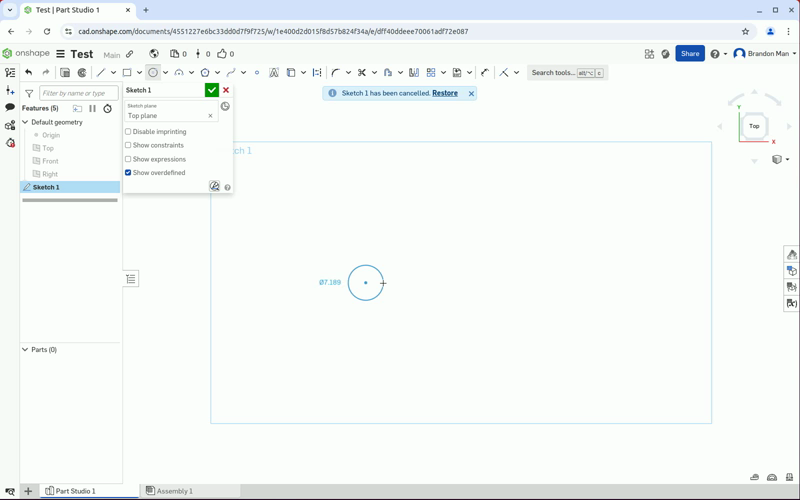
click(383, 282)
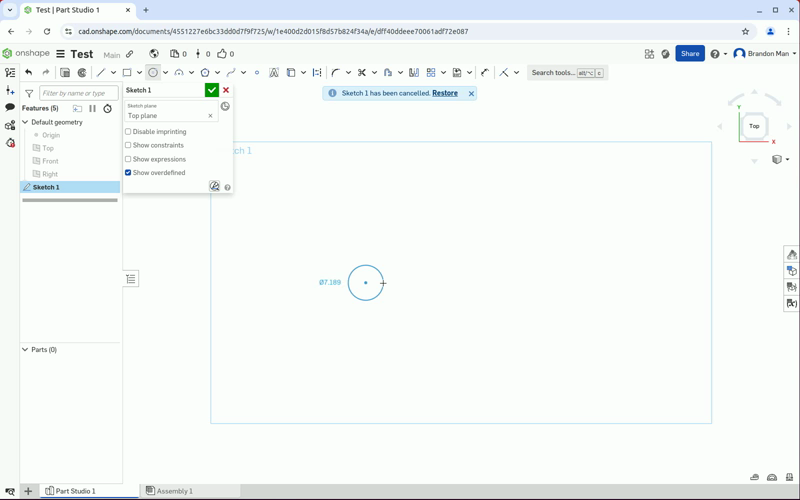
key(esc)
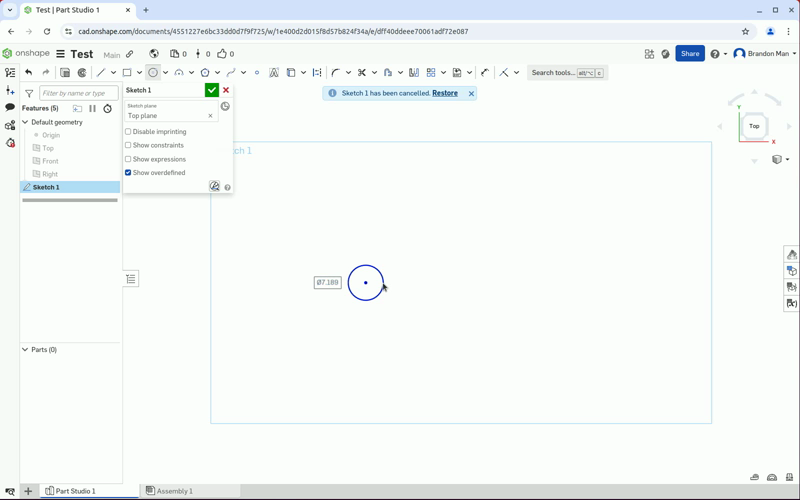
key(c)
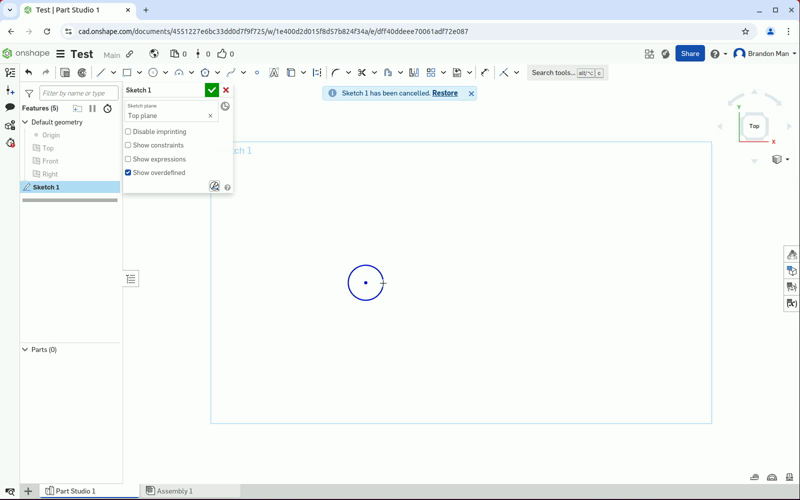
key_down(shift)
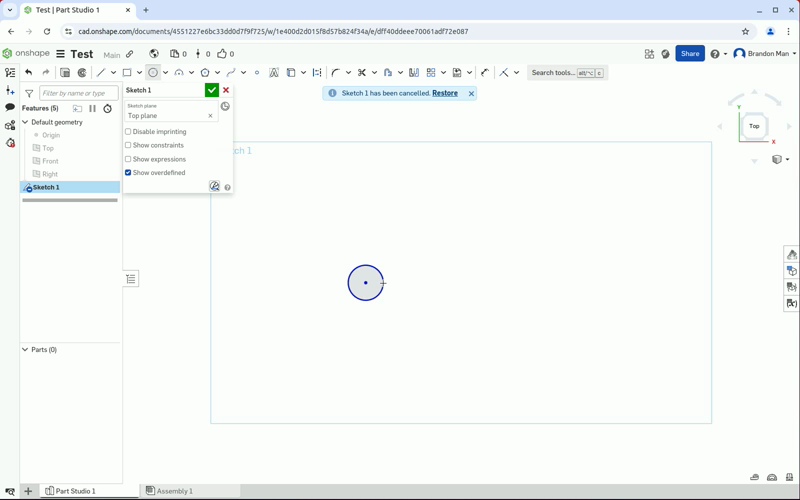
mouse_move(365, 282)
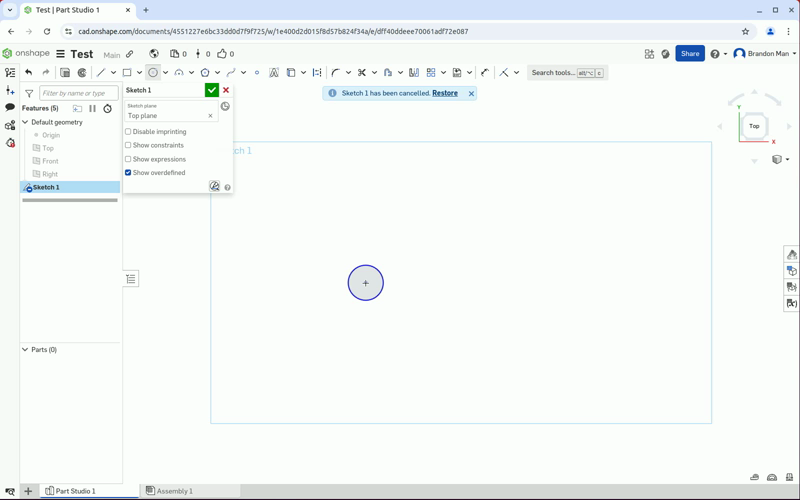
click(365, 282)
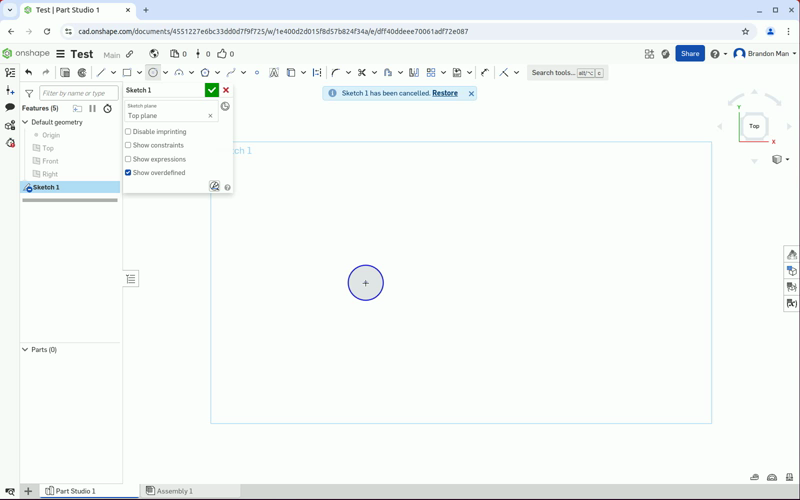
key_up(shift)
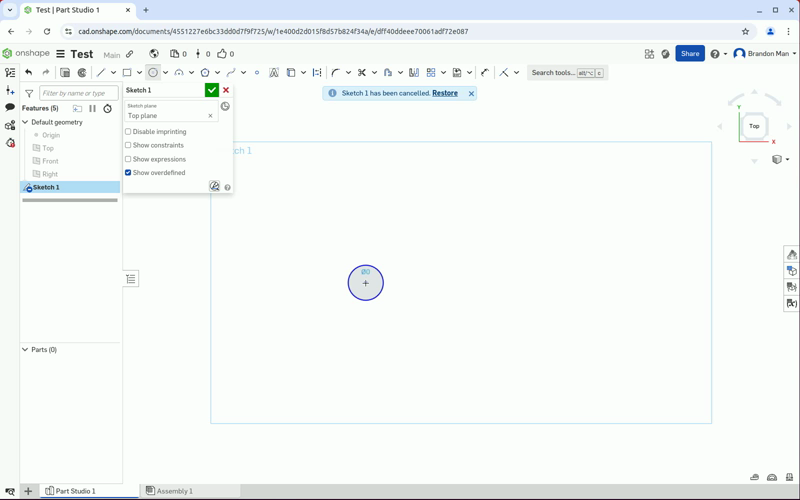
mouse_move(379, 282)
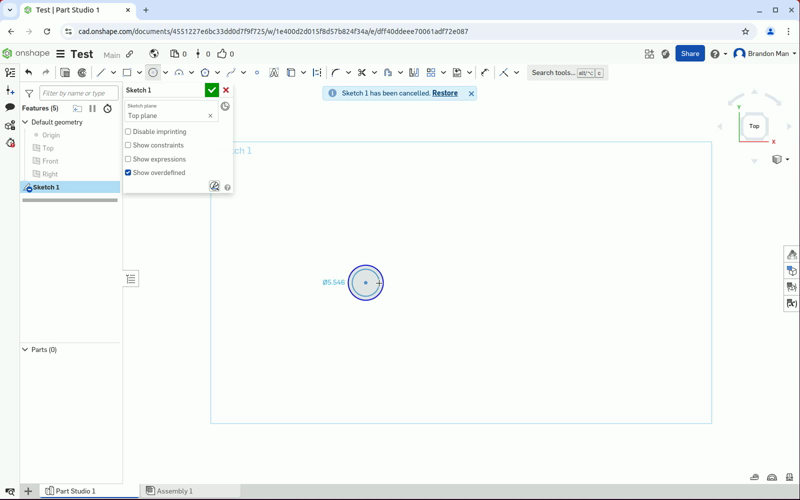
scroll(6)
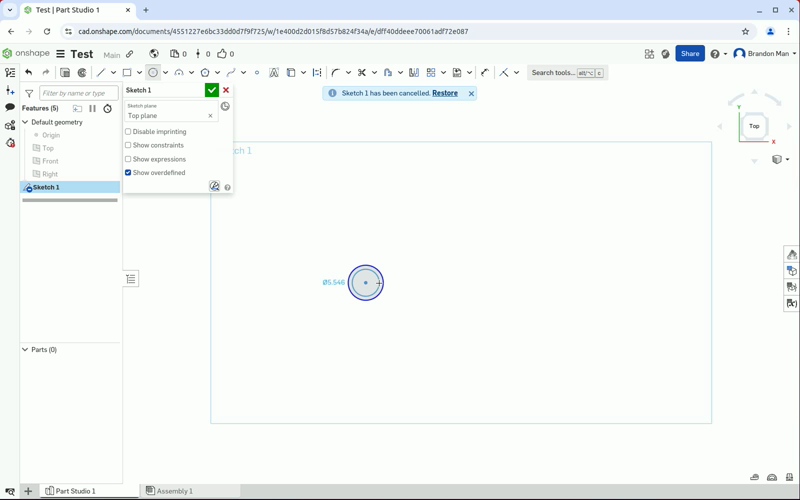
scroll(6)
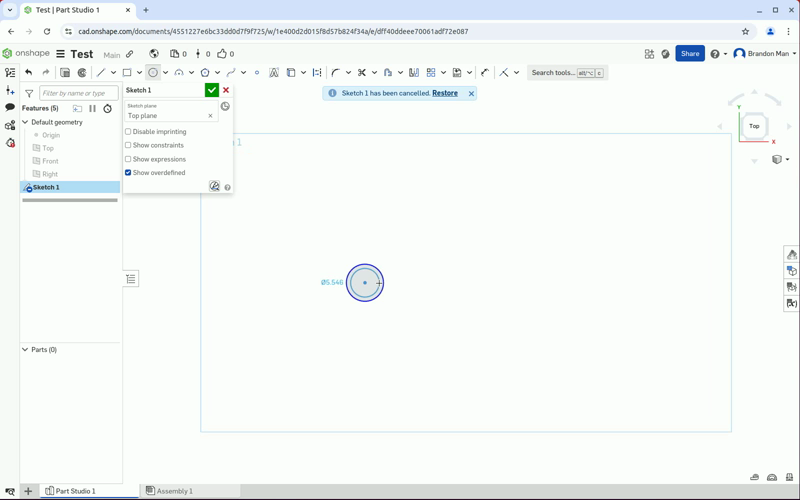
scroll(6)
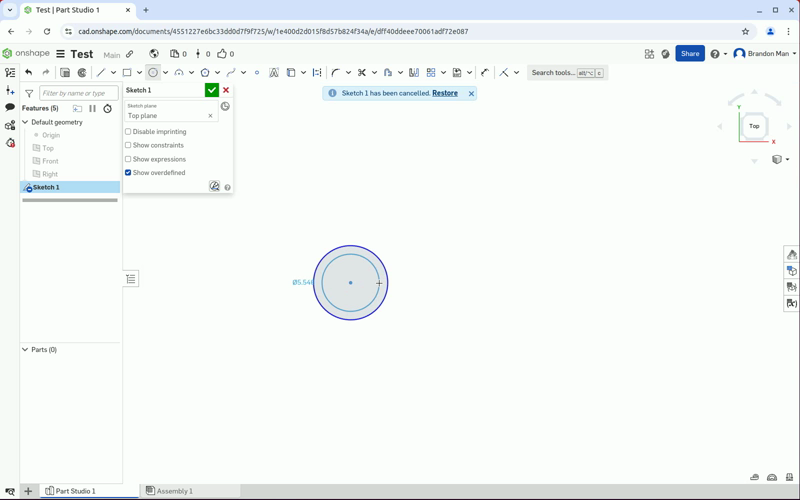
scroll(6)
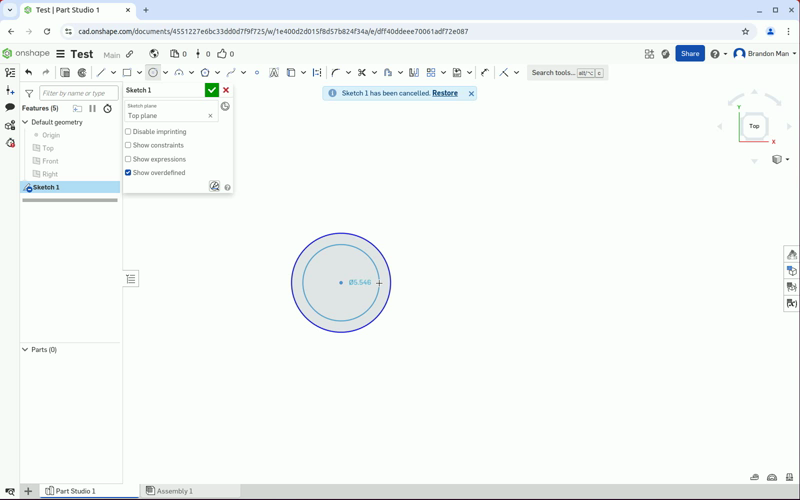
scroll(6)
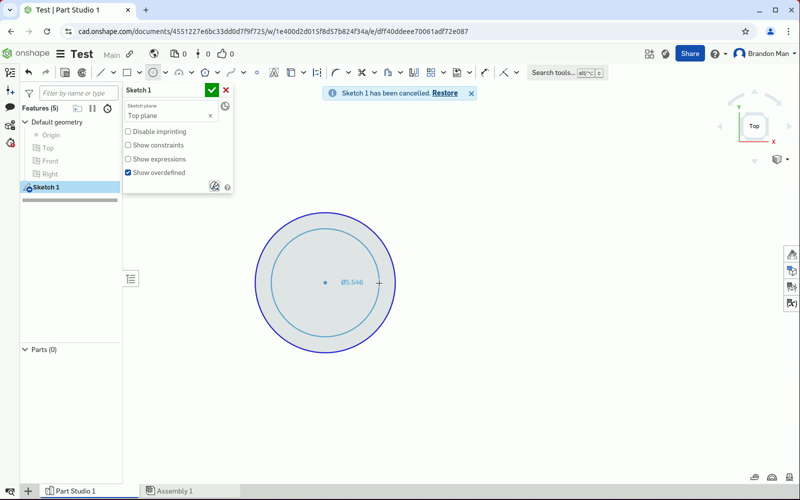
scroll(6)
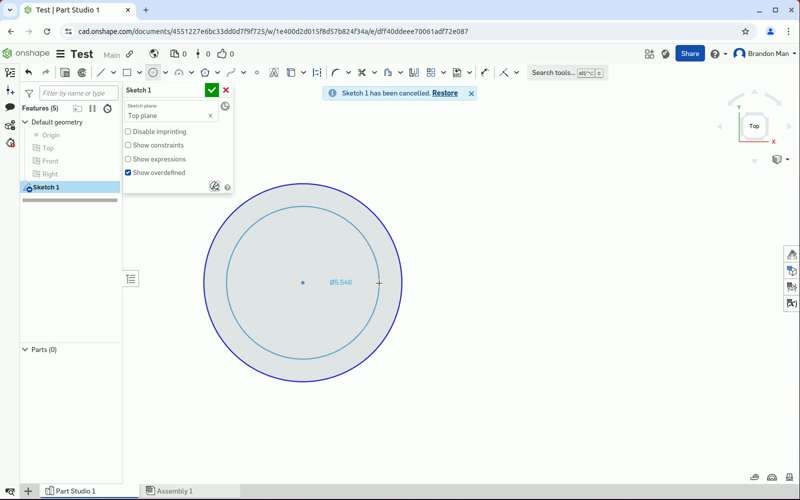
scroll(6)
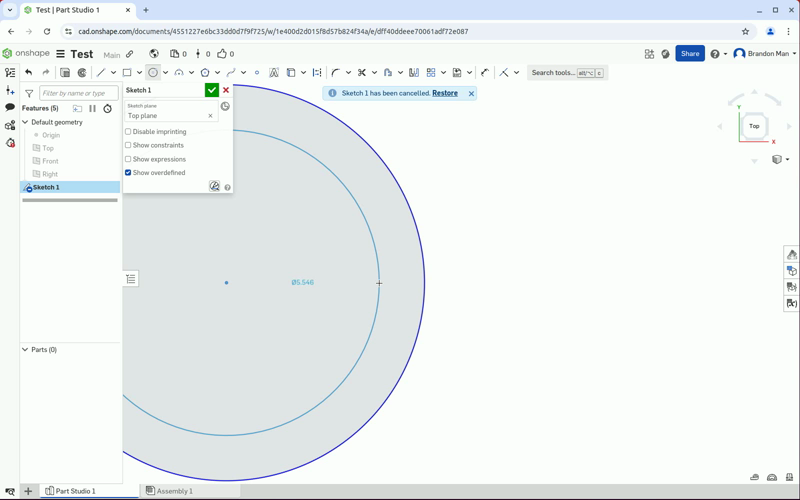
click(379, 282)
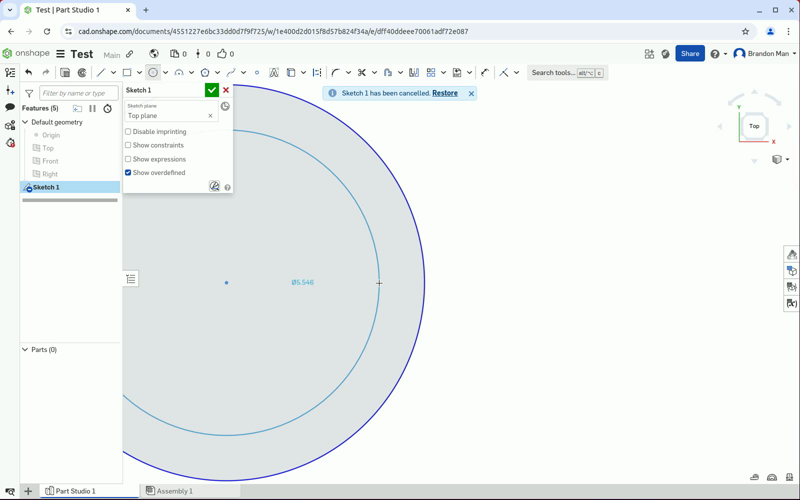
scroll(-6)
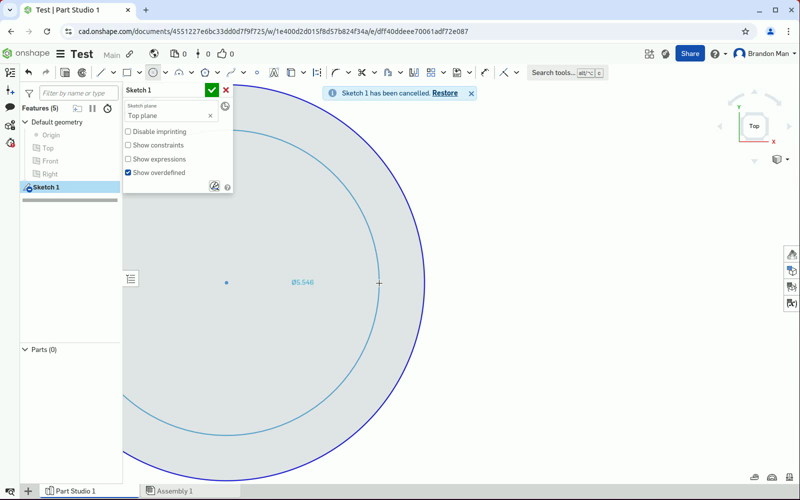
scroll(-6)
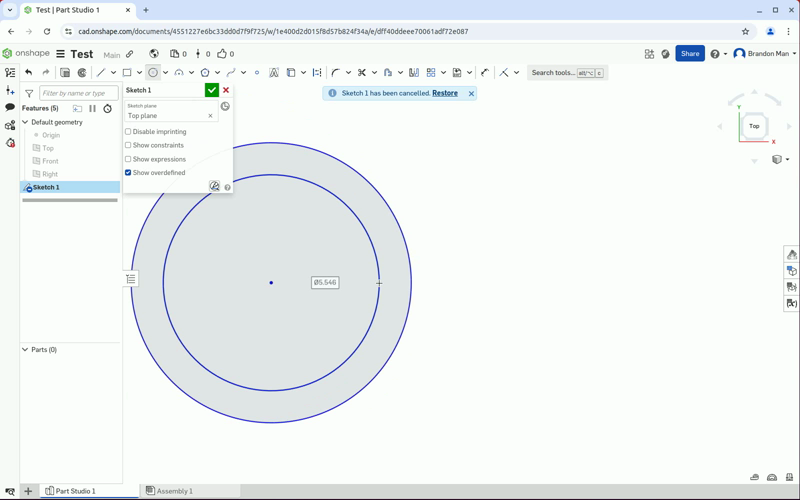
scroll(-6)
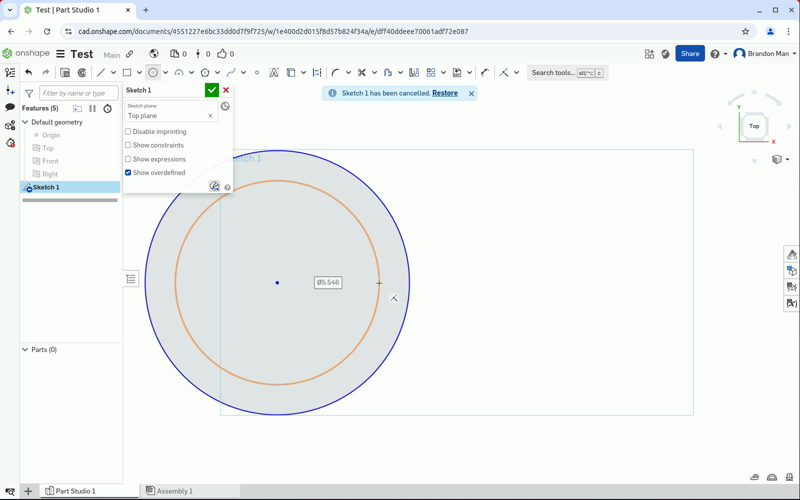
scroll(-6)
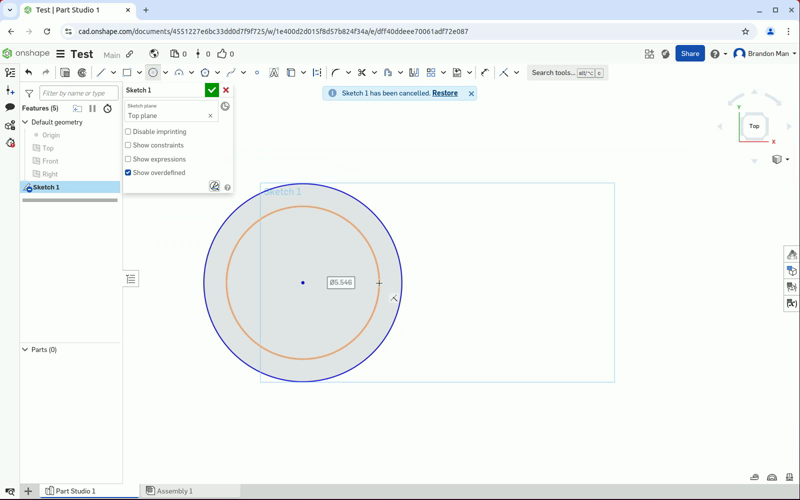
scroll(-6)
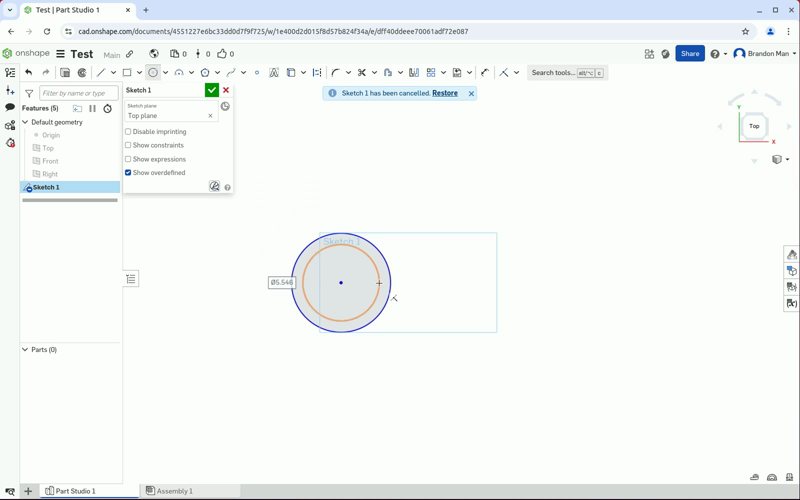
scroll(-6)
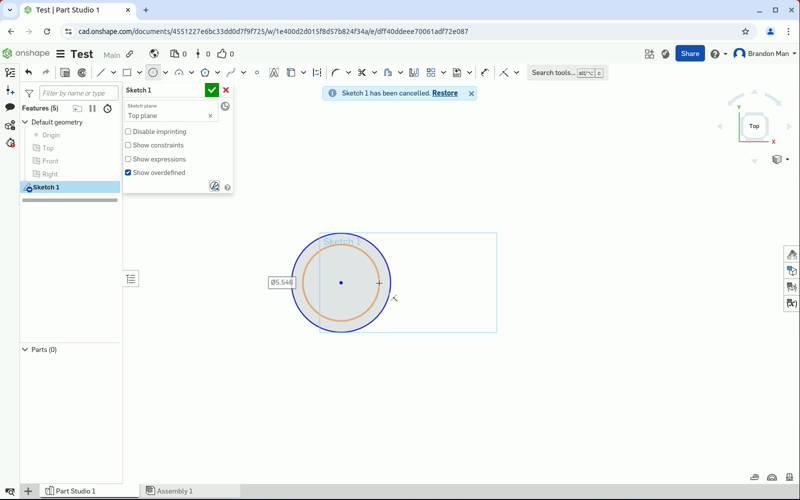
scroll(-6)
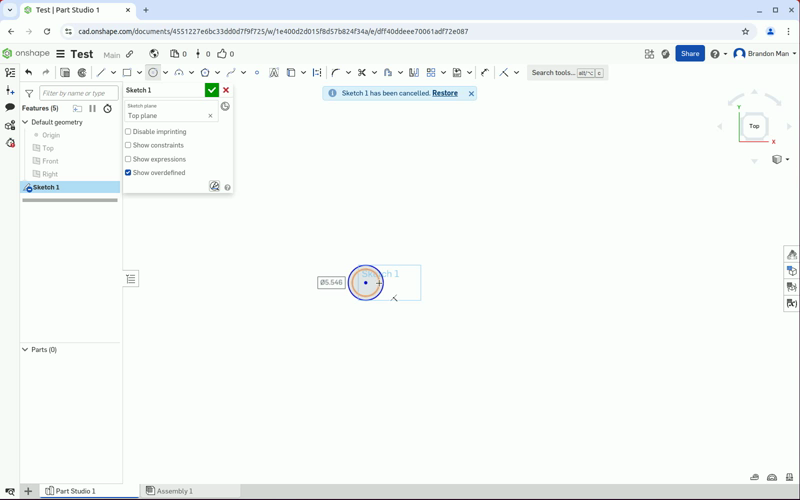
key(esc)
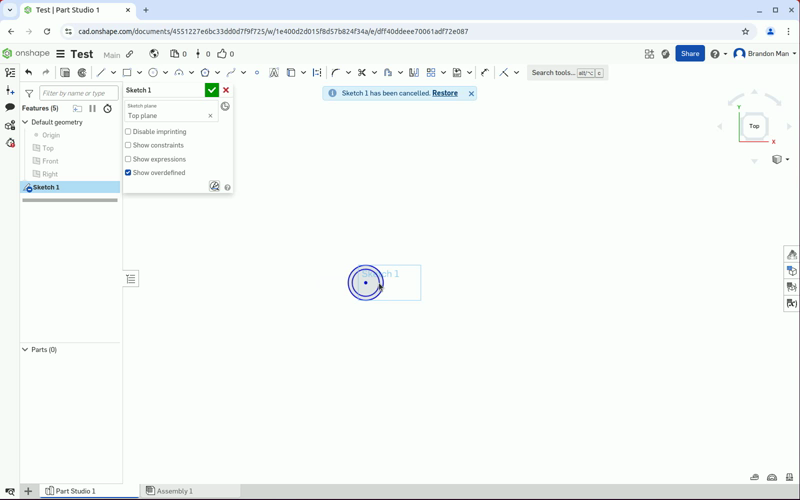
mouse_move(351, 287)
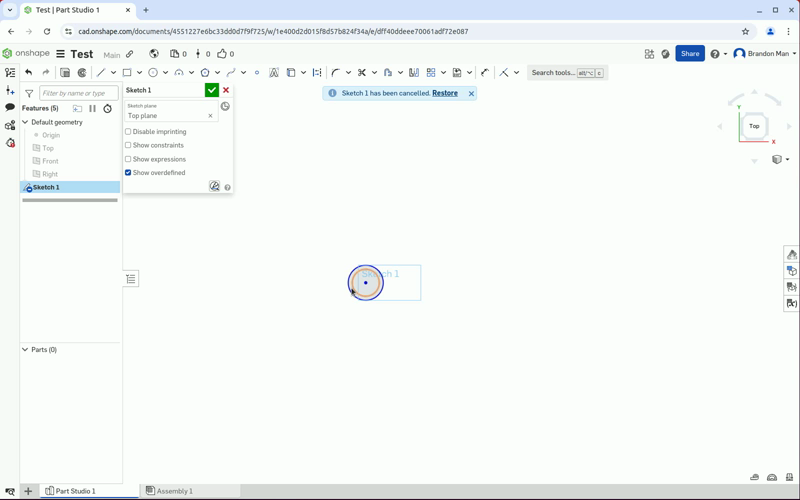
scroll(6)
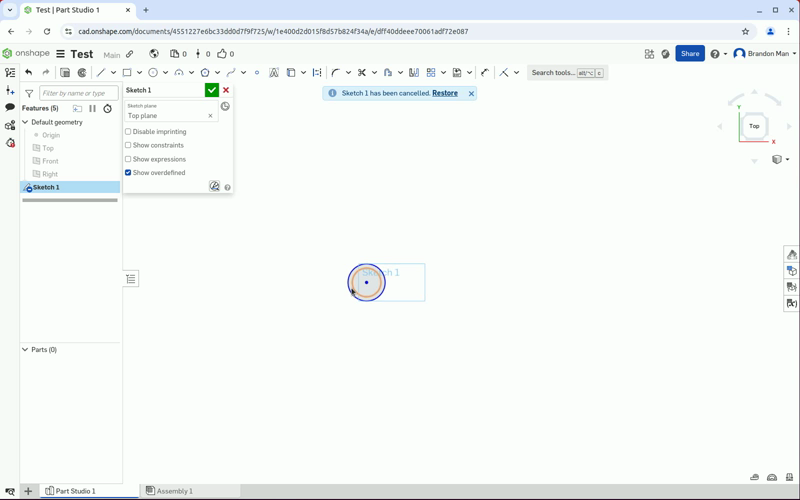
scroll(6)
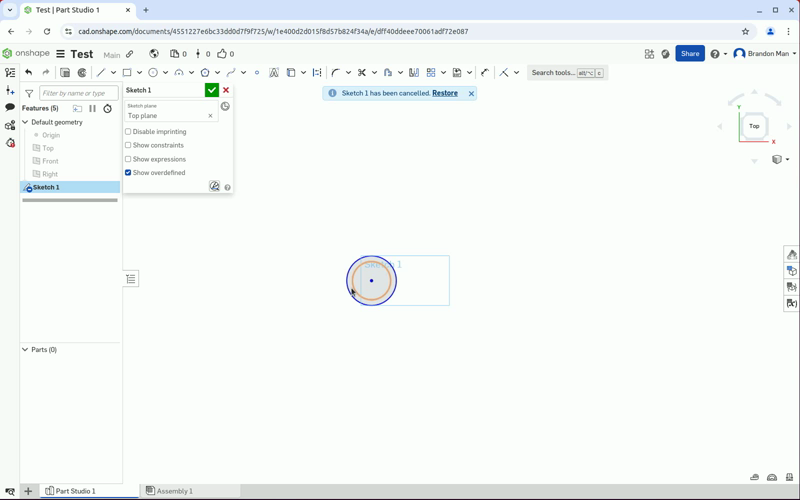
scroll(6)
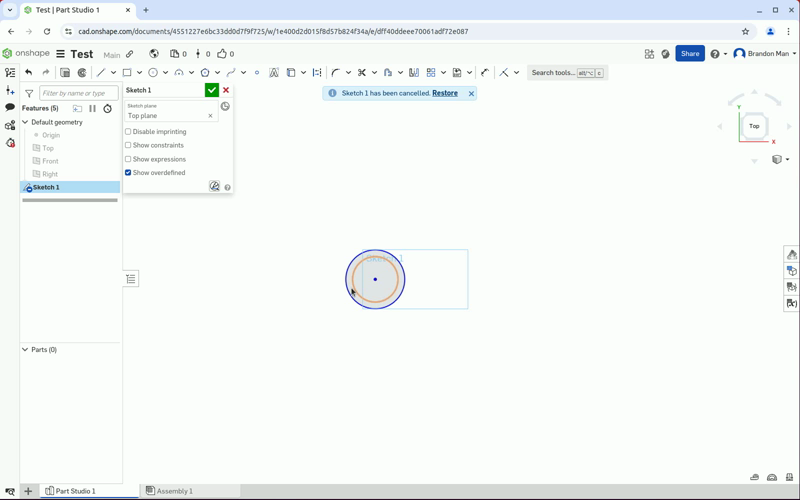
scroll(6)
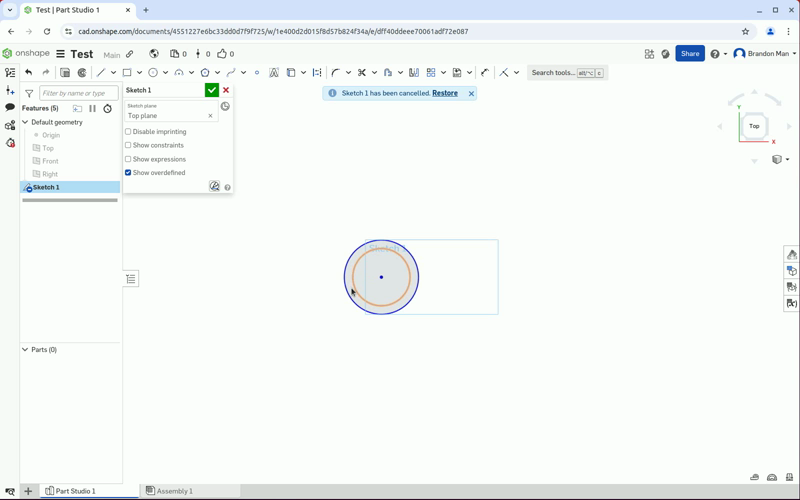
scroll(6)
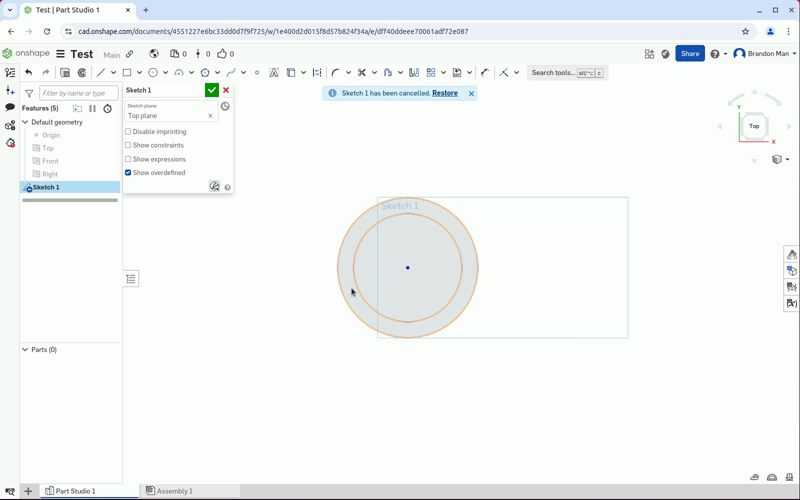
scroll(6)
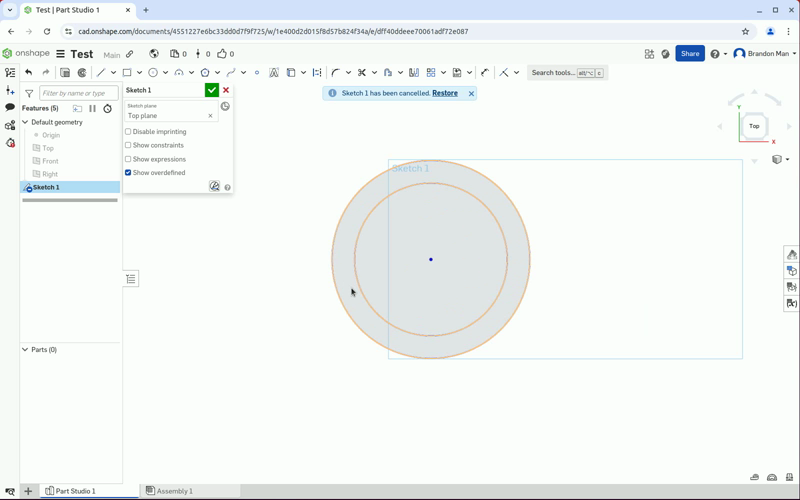
scroll(6)
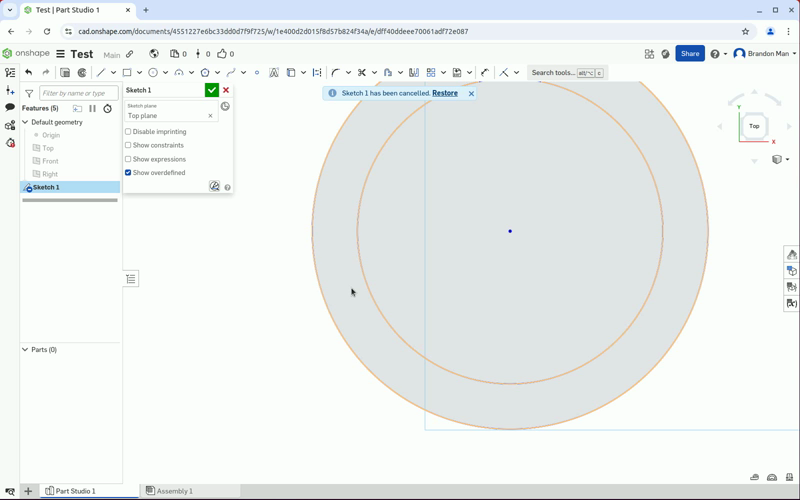
click(351, 287)
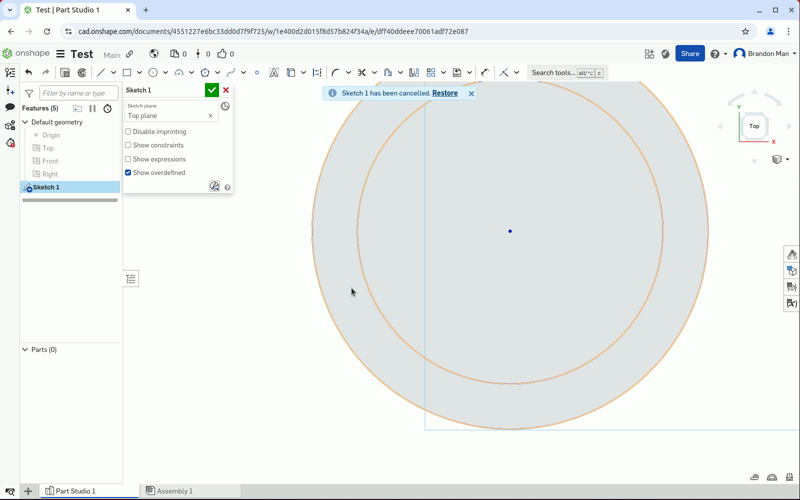
scroll(-6)
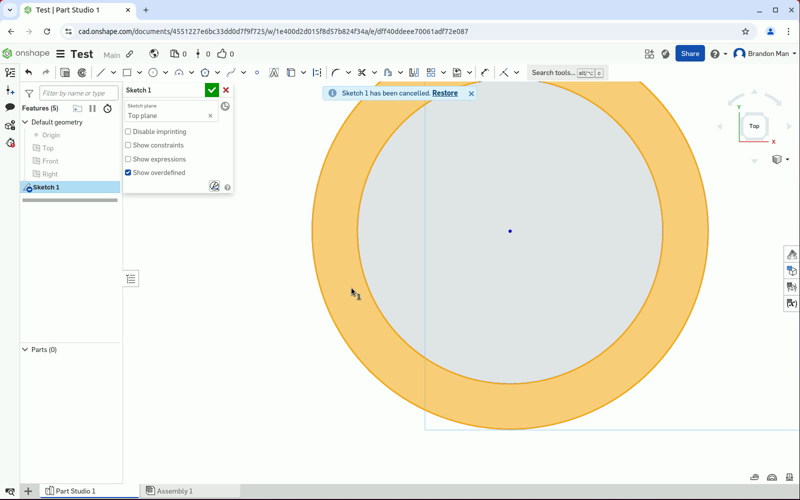
scroll(-6)
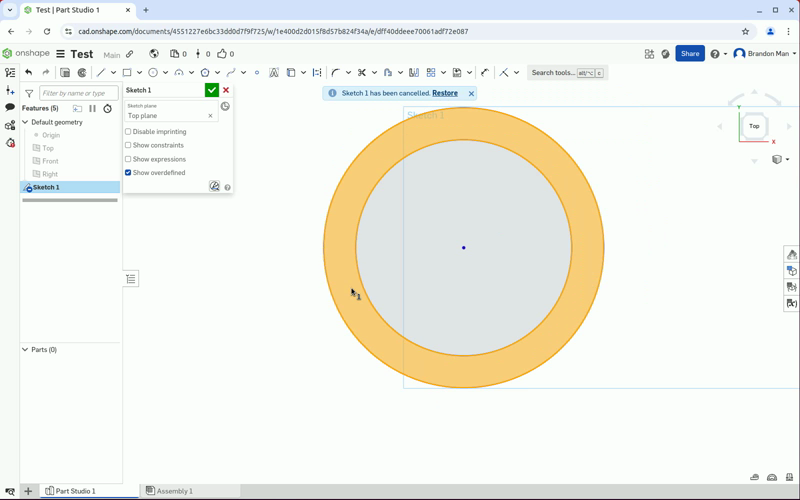
scroll(-6)
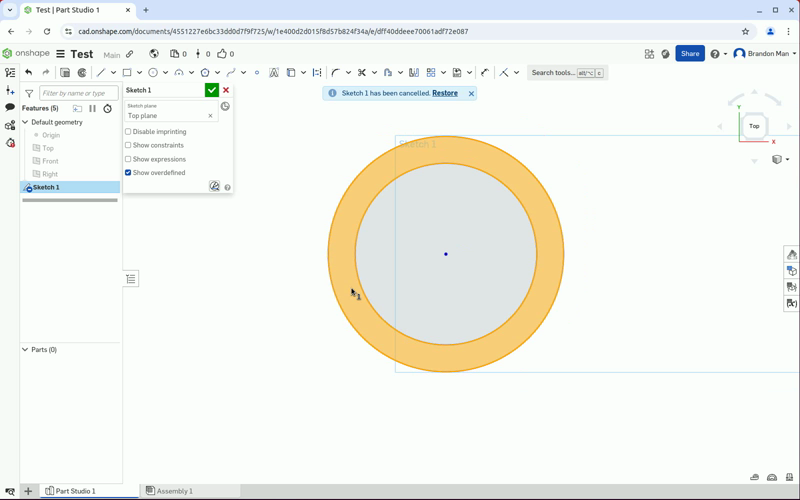
scroll(-6)
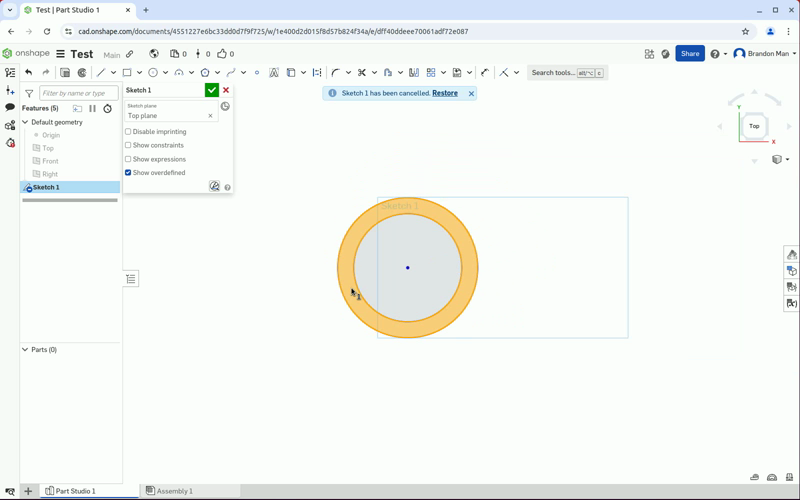
scroll(-6)
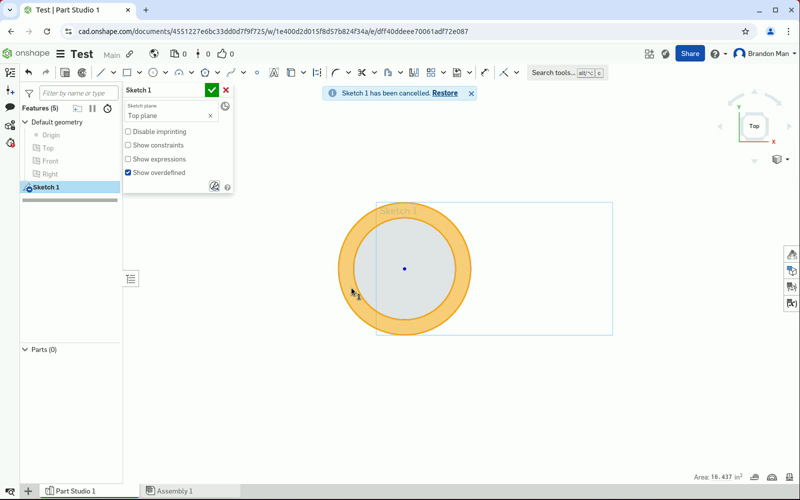
scroll(-6)
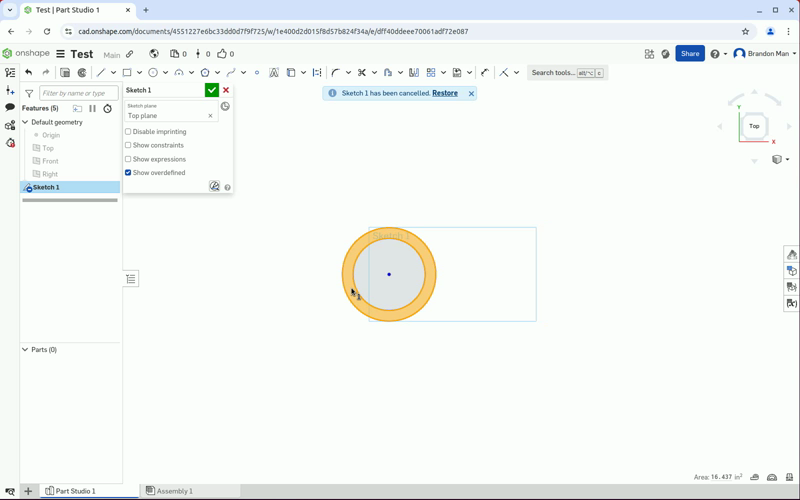
scroll(-6)
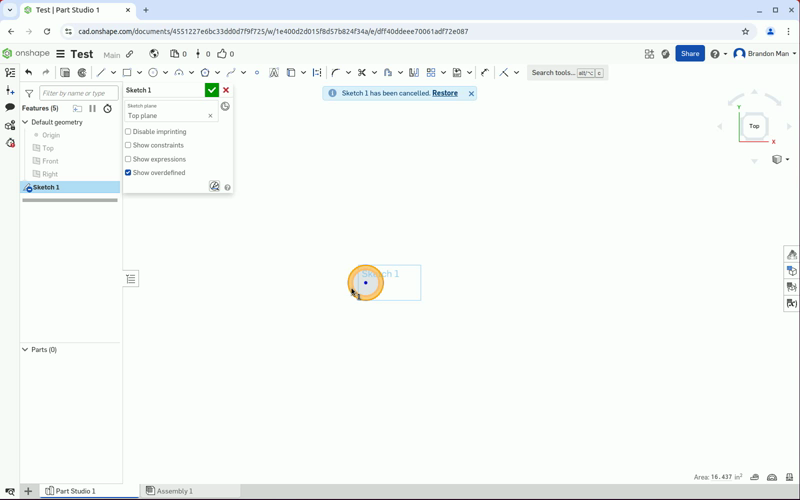
mouse_move(73, 352)
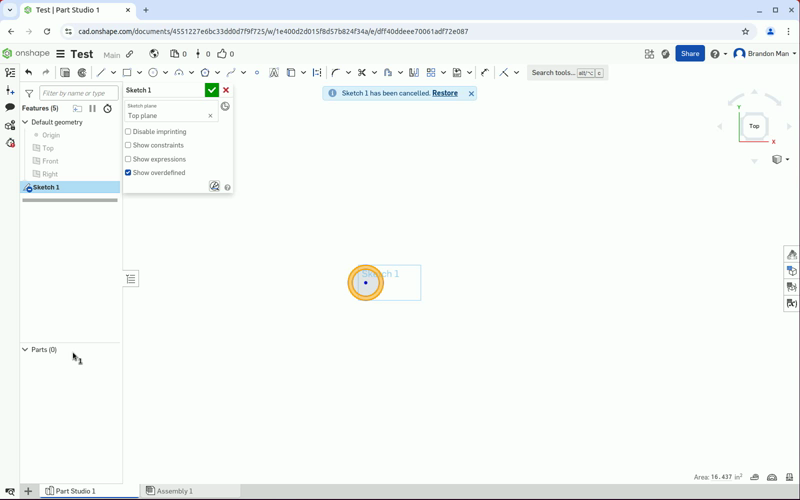
key(shift+y)
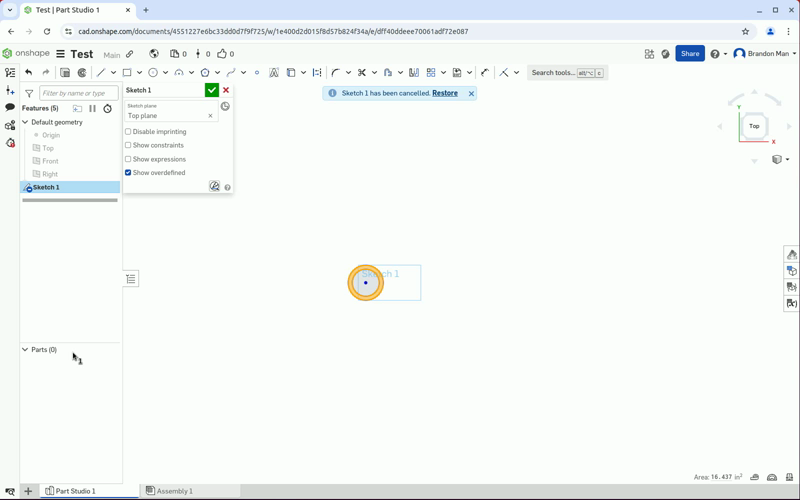
key(shift+e)
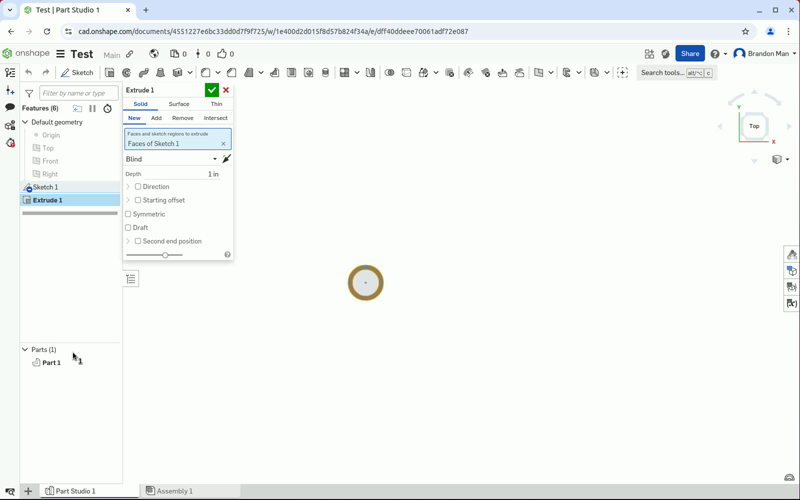
mouse_move(143, 106)
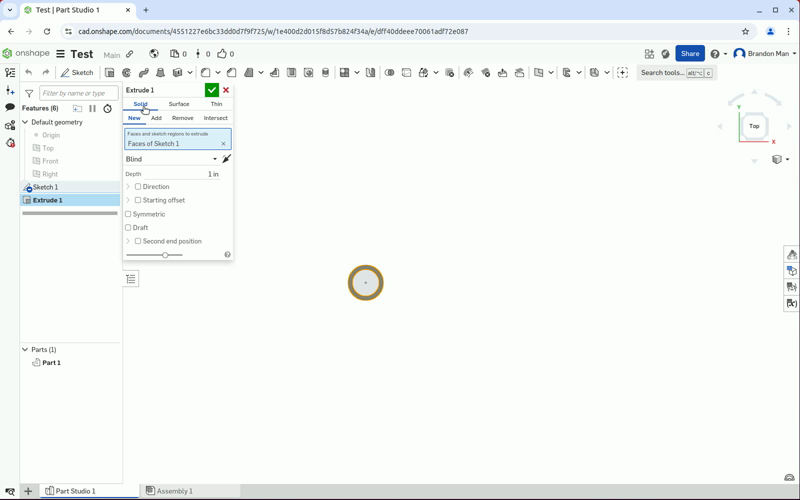
click(143, 106)
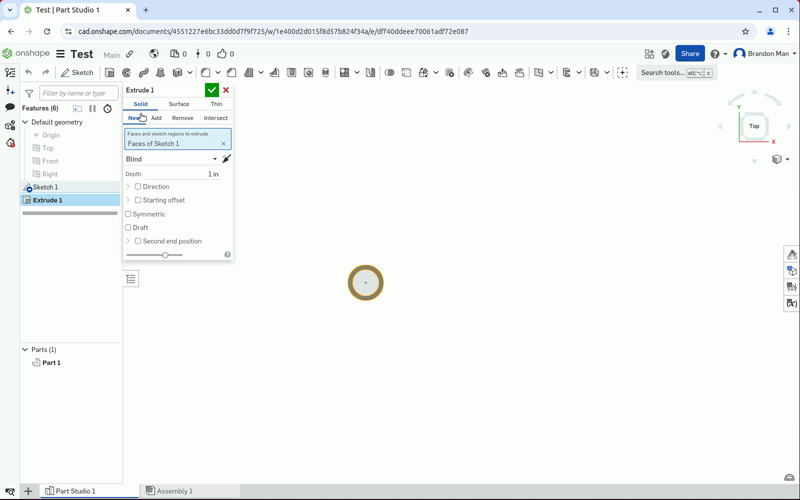
mouse_move(137, 120)
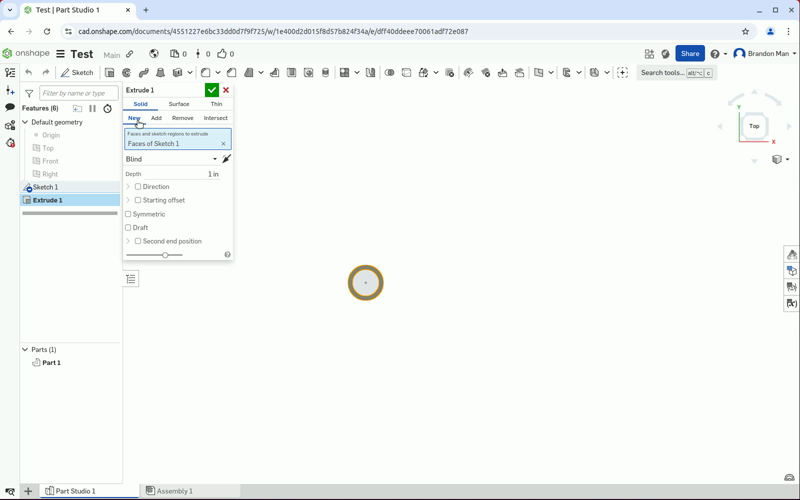
click(137, 120)
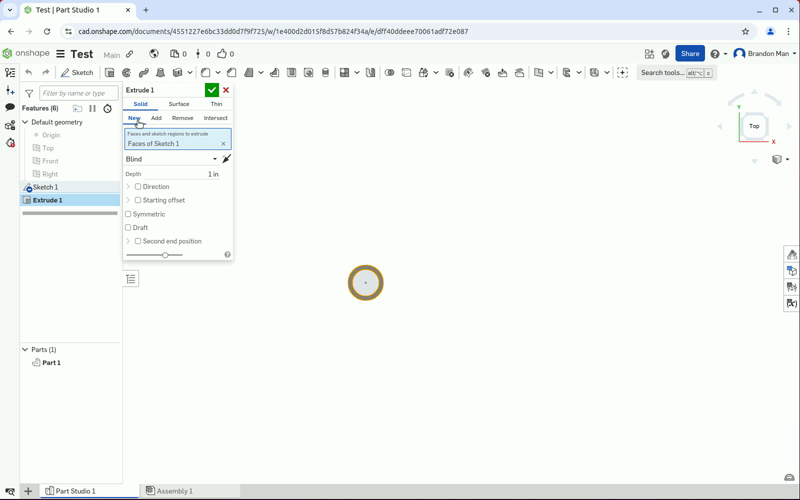
key(tab, 4)
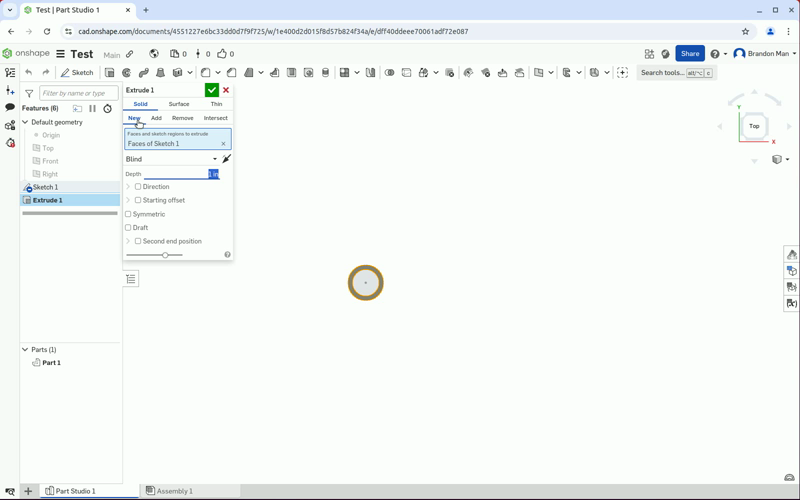
text(5.296)
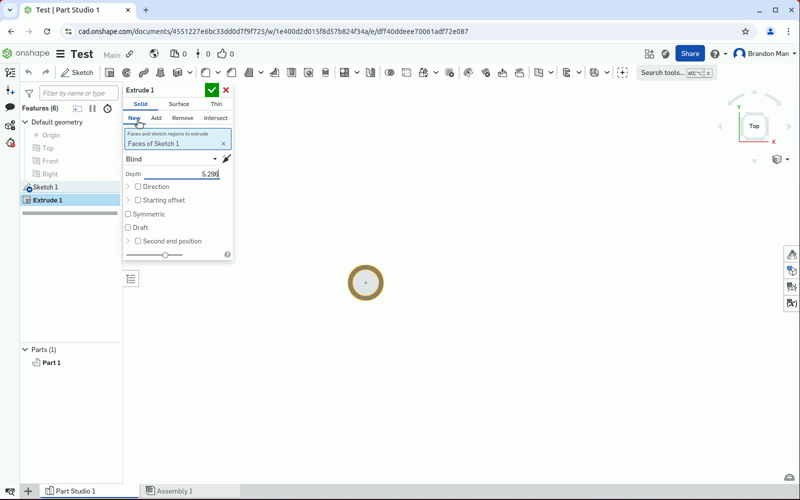
key(enter)
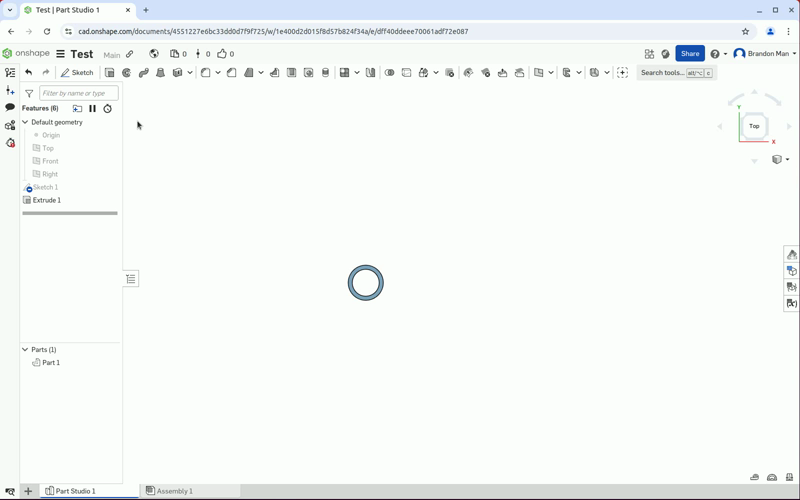
key(shift+h)
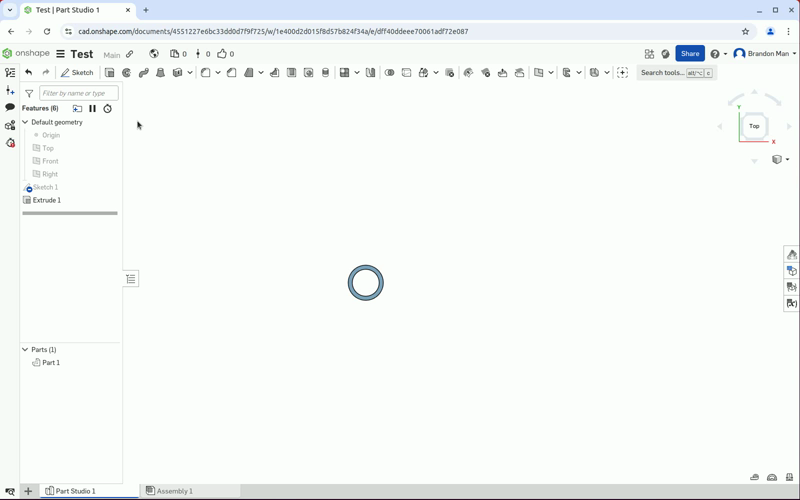
key(shift+h)
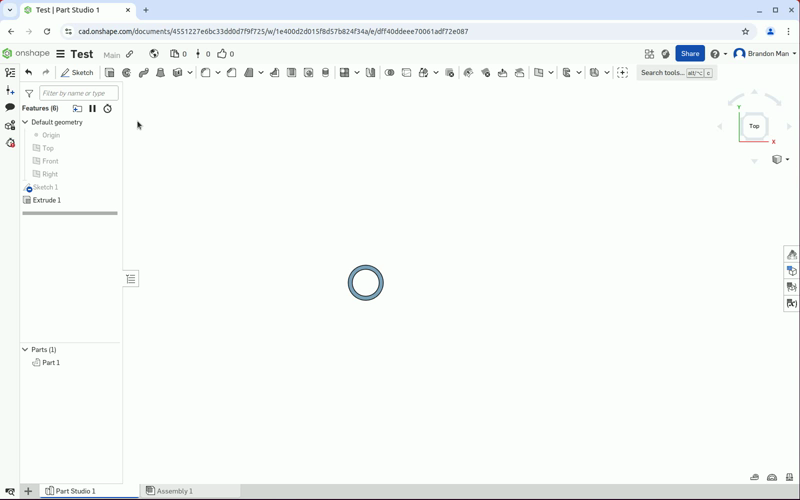
mouse_move(73, 189)
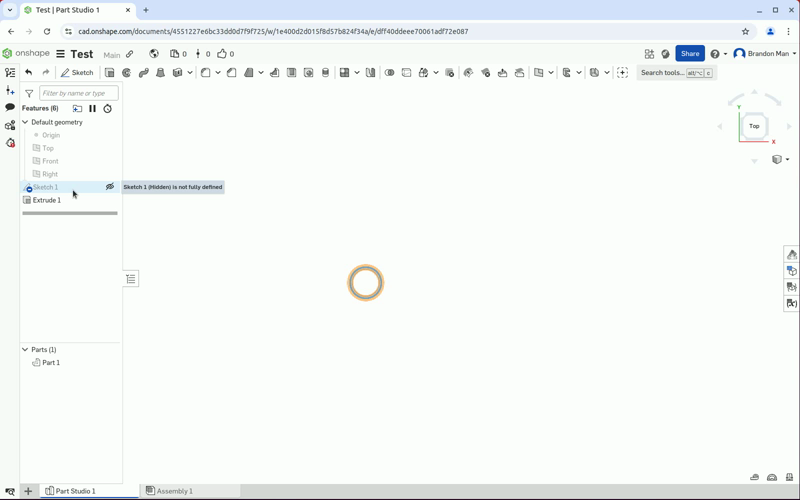
click(73, 189)
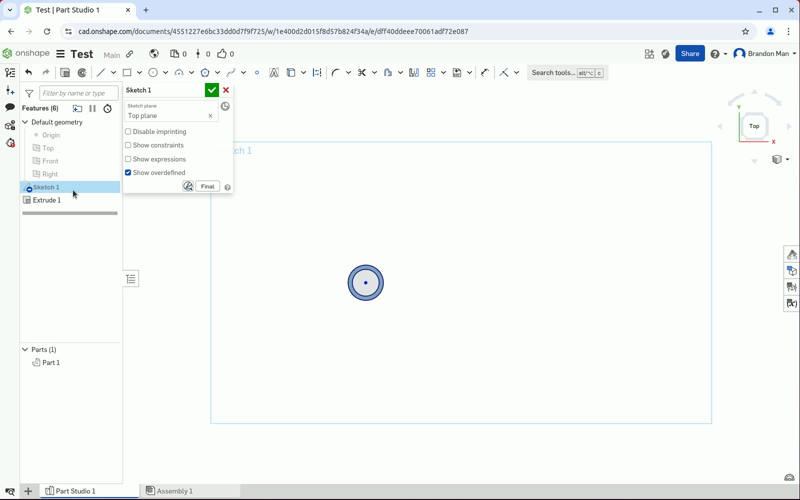
mouse_move(229, 92)
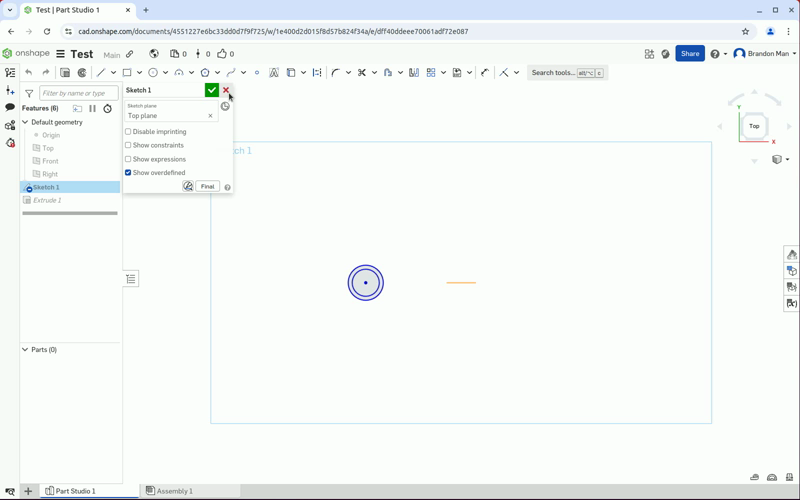
click(229, 92)
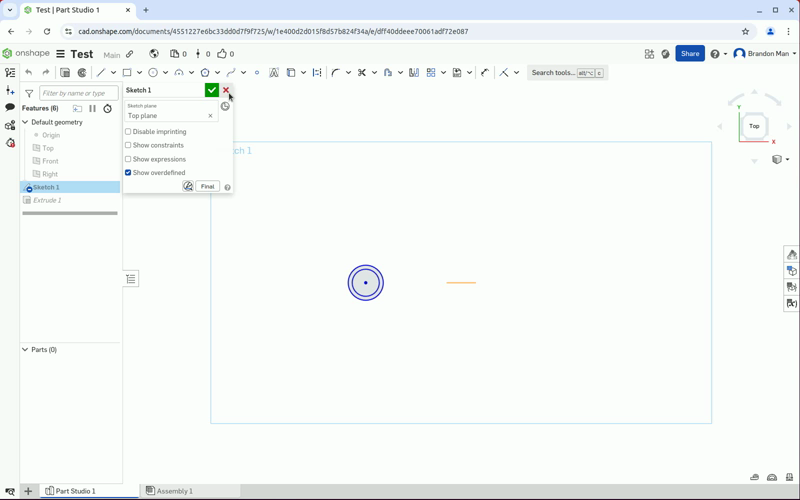
key(shift+s)
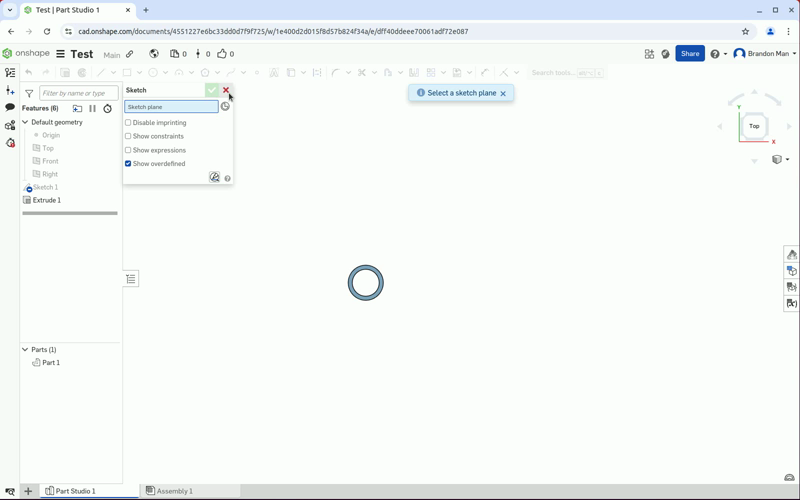
mouse_move(73, 150)
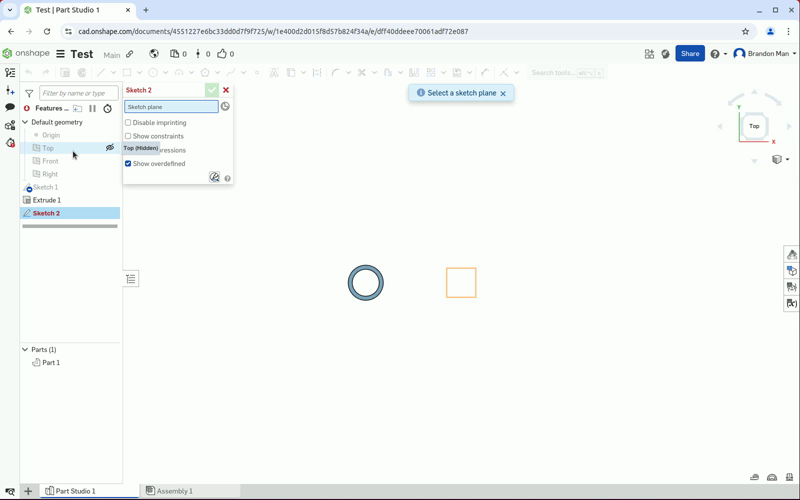
click(73, 150)
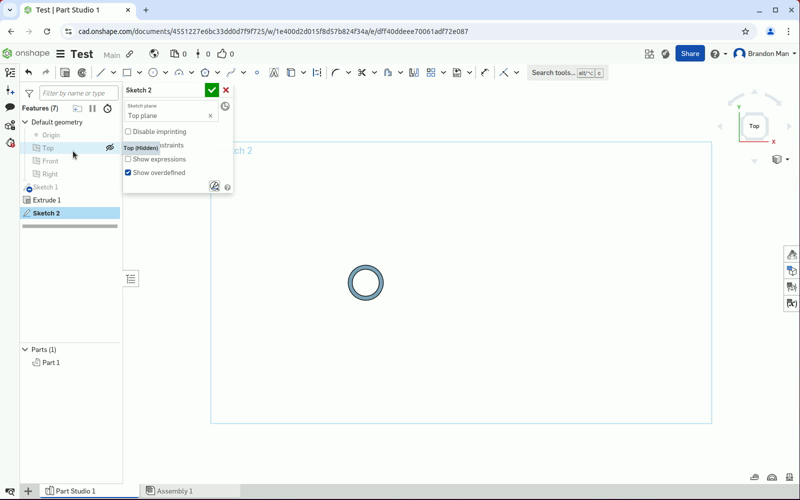
mouse_move(73, 352)
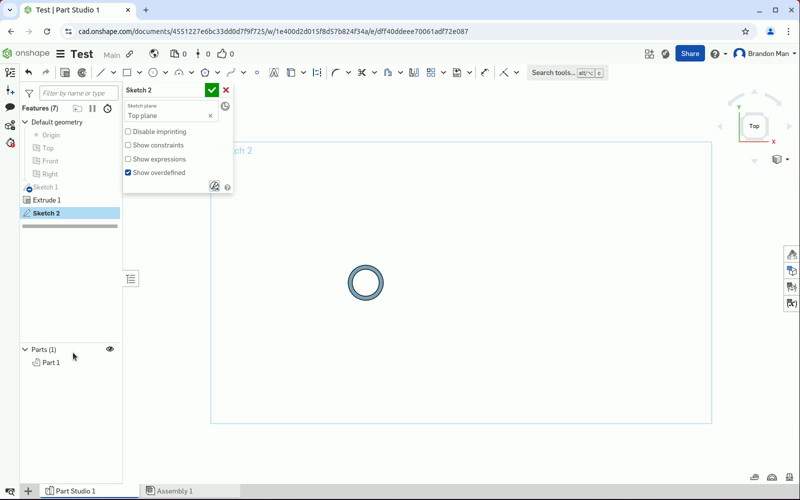
key(y)
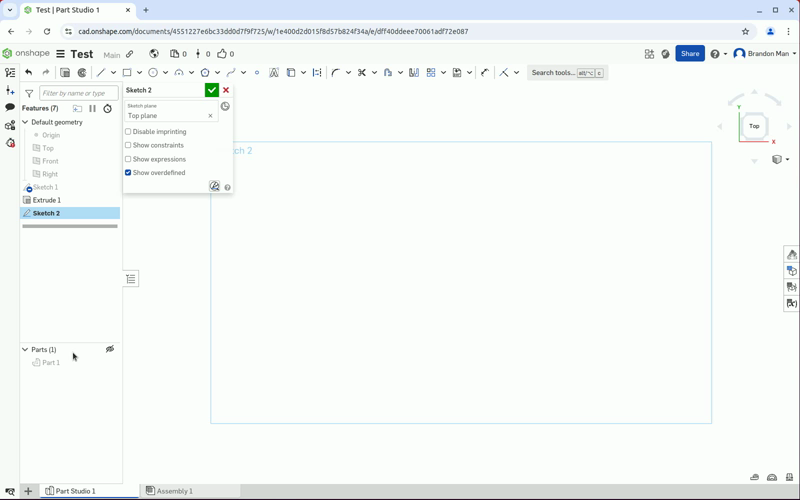
key(l)
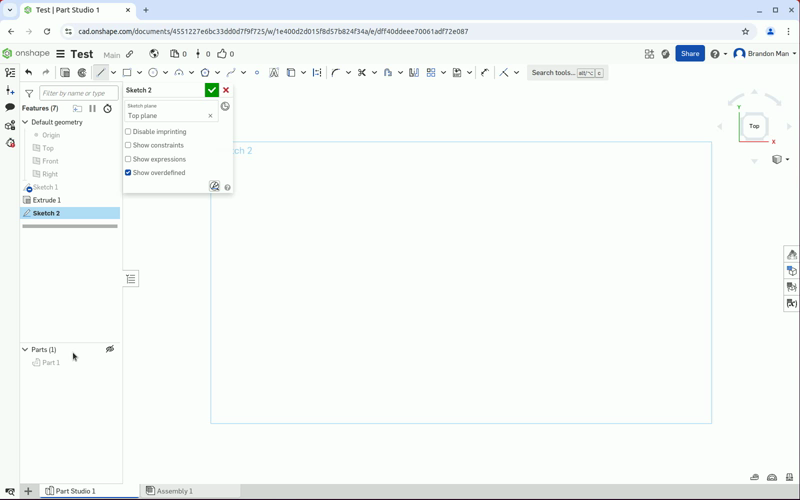
key_down(shift)
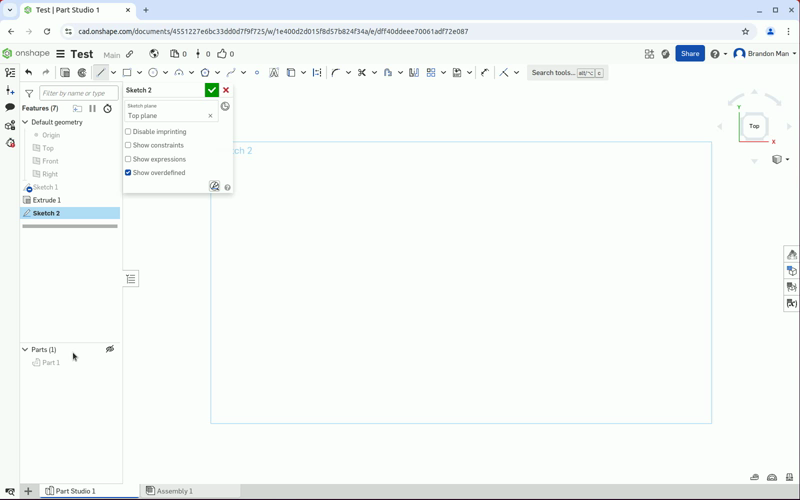
mouse_move(366, 299)
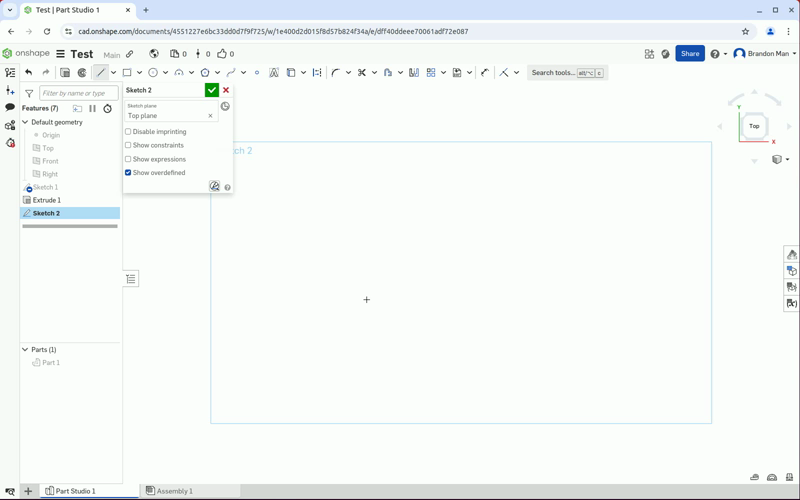
click(366, 299)
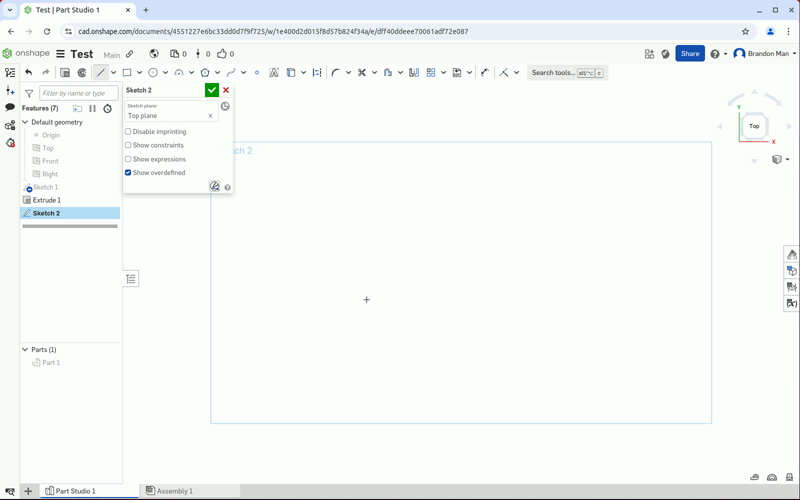
key_up(shift)
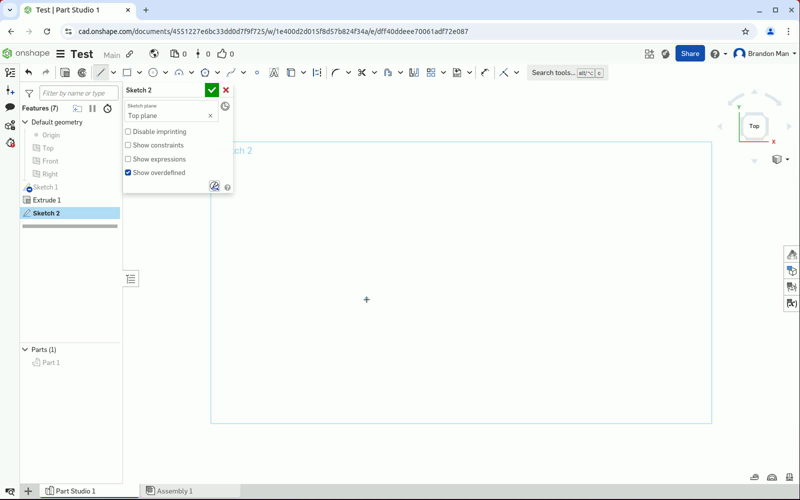
key_down(shift)
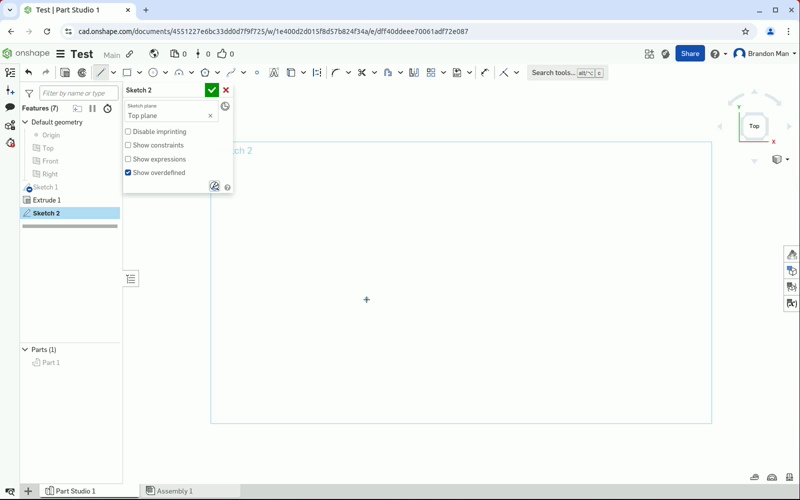
mouse_move(451, 290)
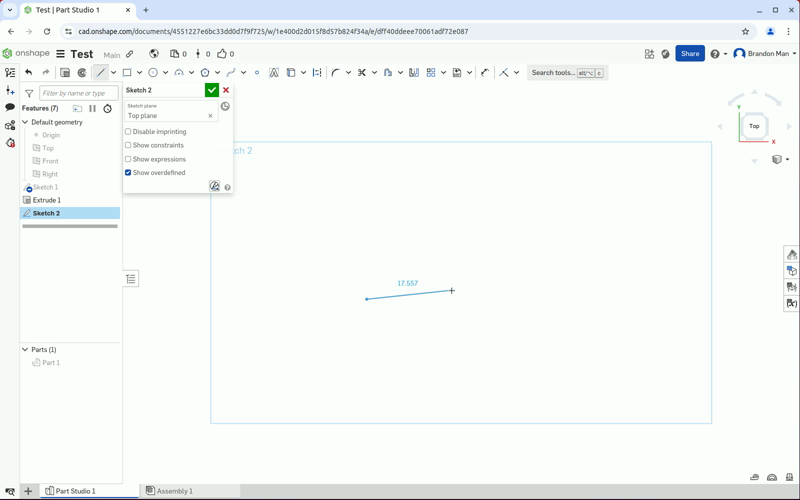
click(451, 290)
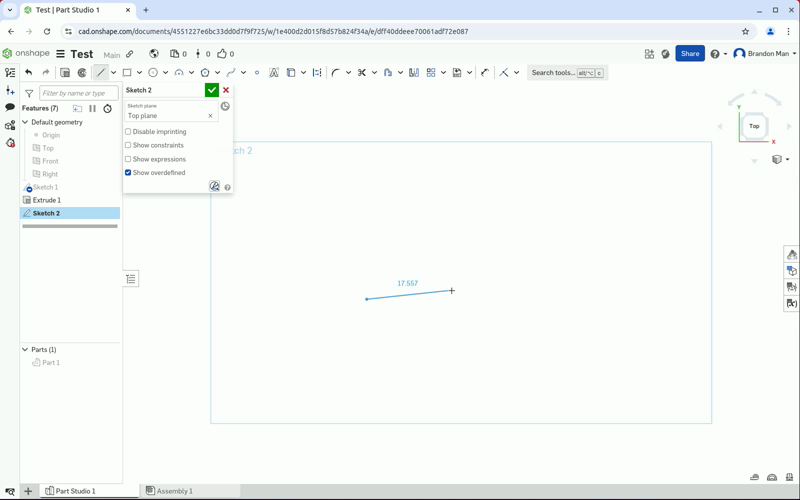
key_up(shift)
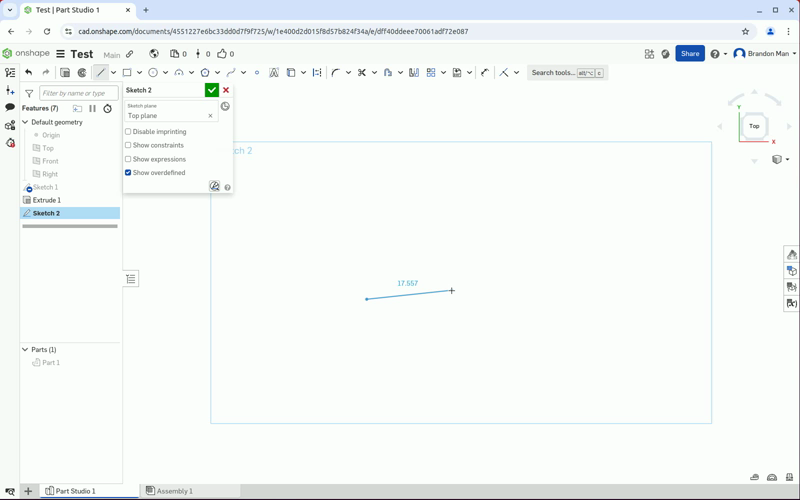
key(esc)
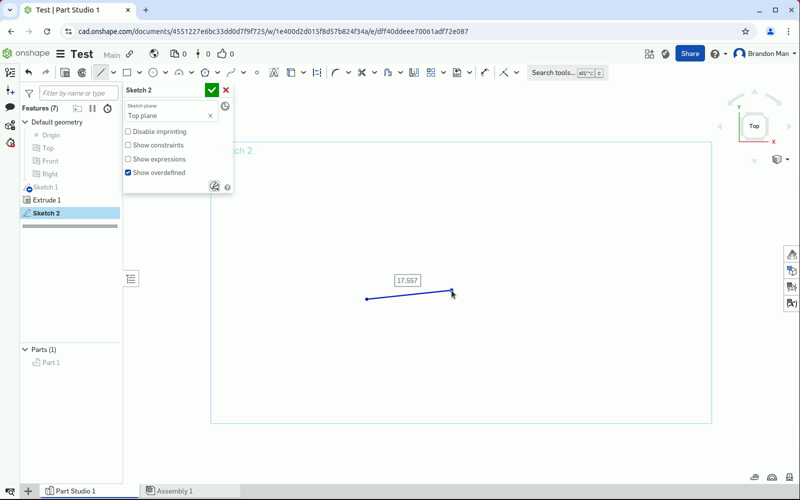
key(a)
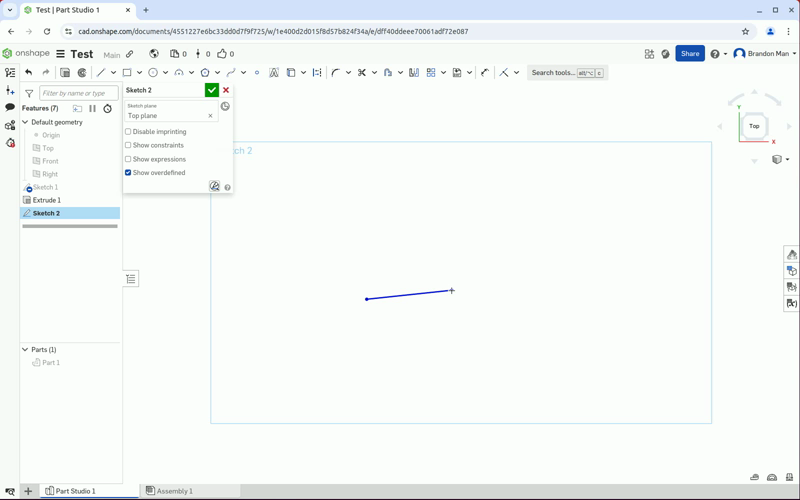
mouse_move(451, 290)
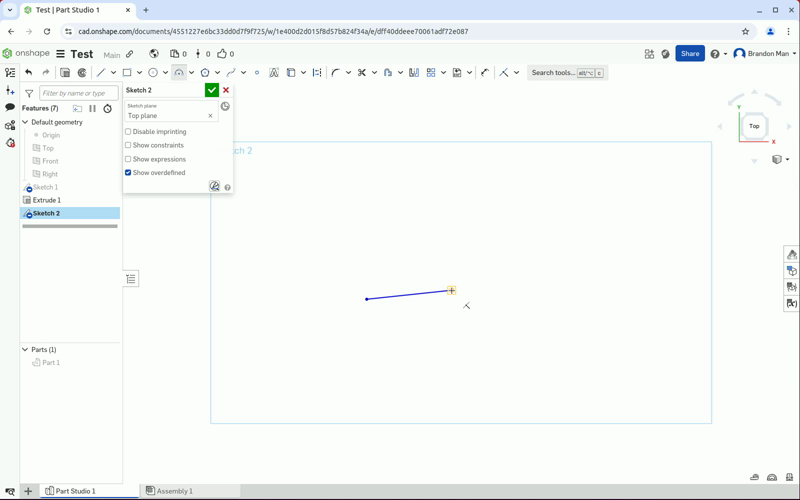
click(451, 290)
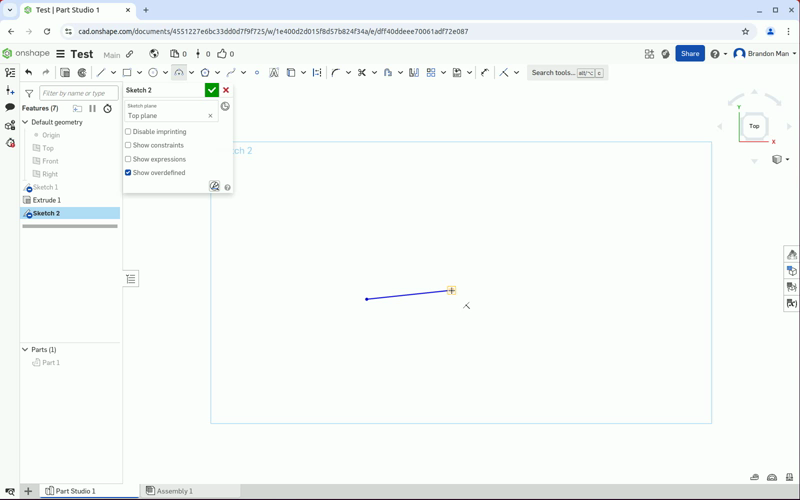
key_down(shift)
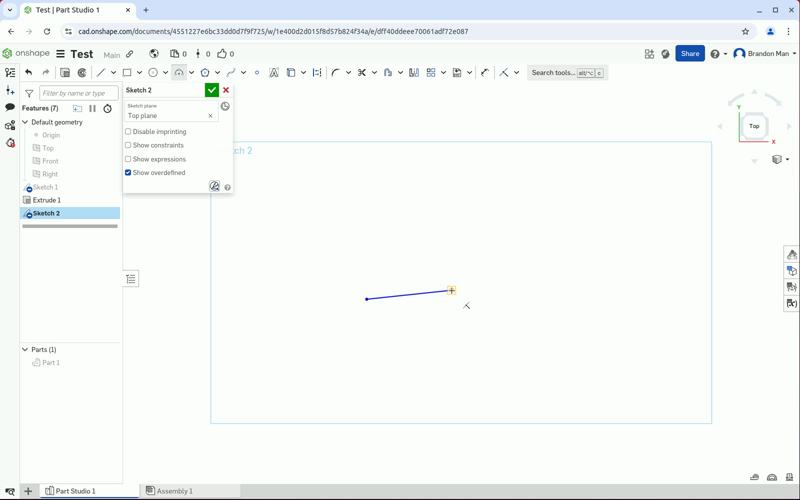
mouse_move(451, 273)
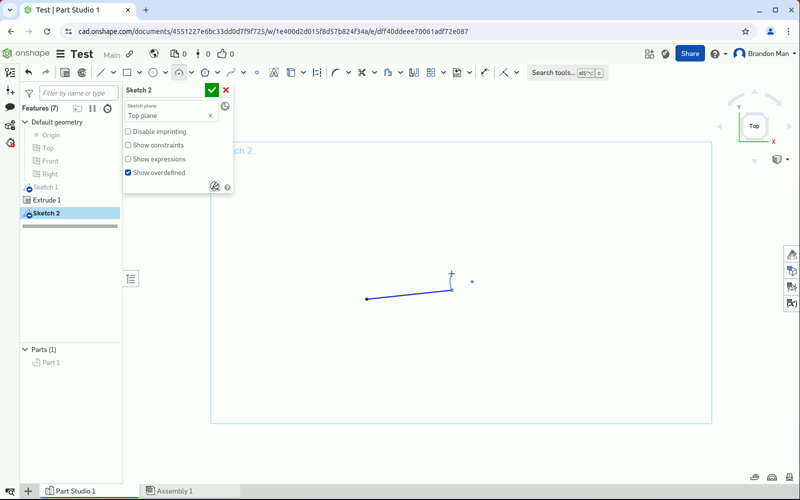
click(451, 273)
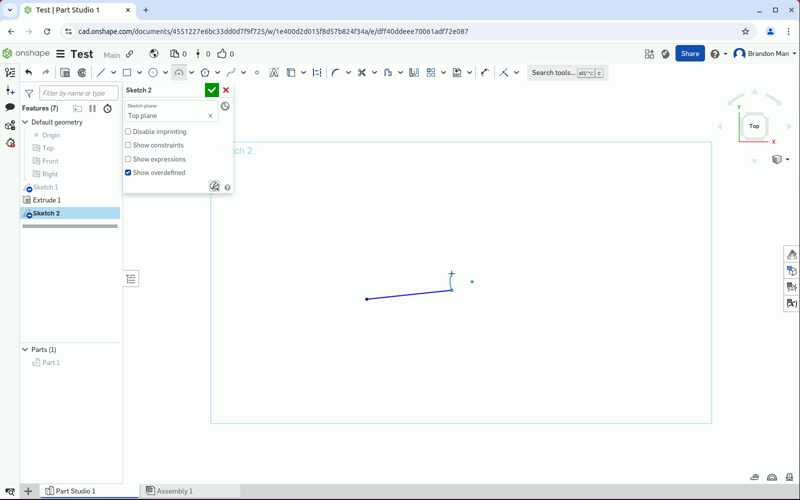
mouse_move(442, 282)
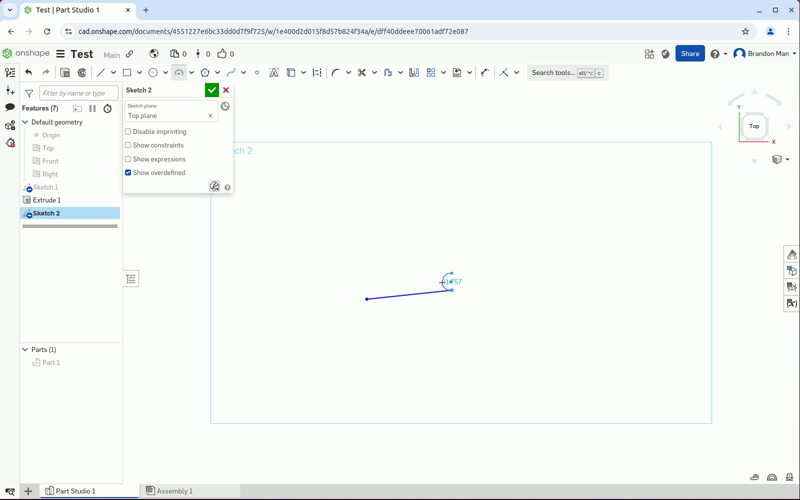
click(442, 282)
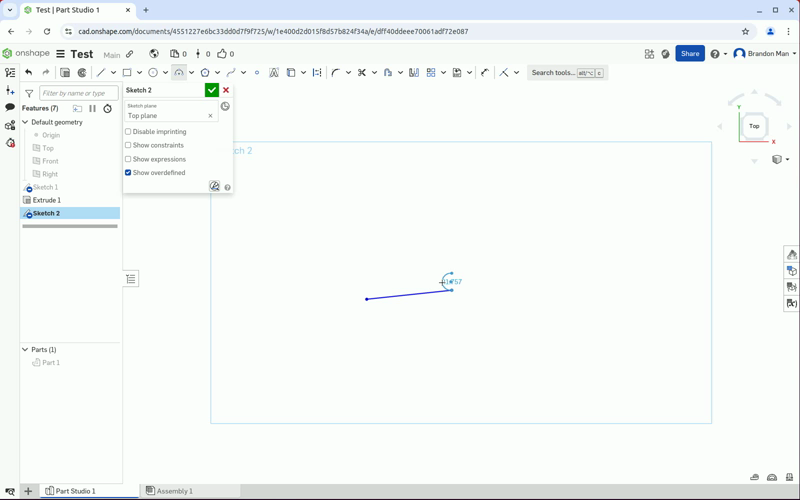
key_up(shift)
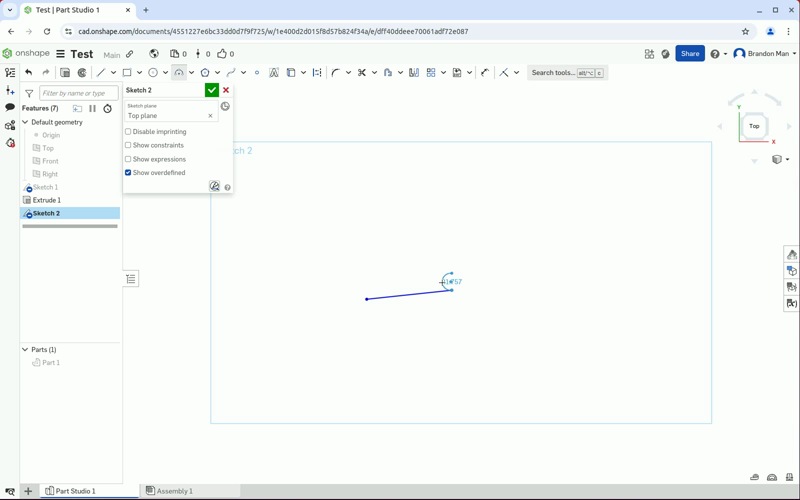
key(esc)
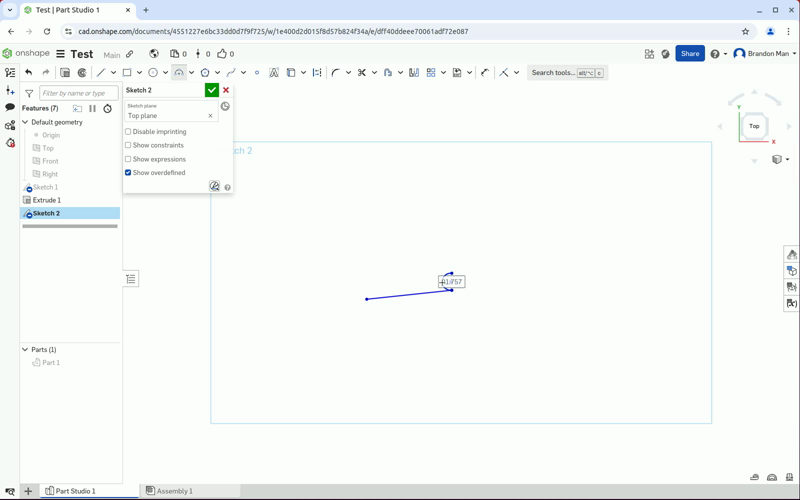
key(l)
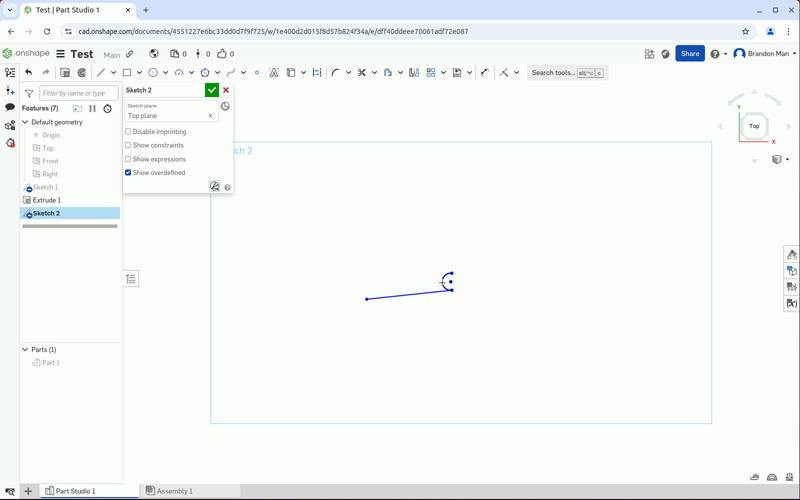
mouse_move(451, 273)
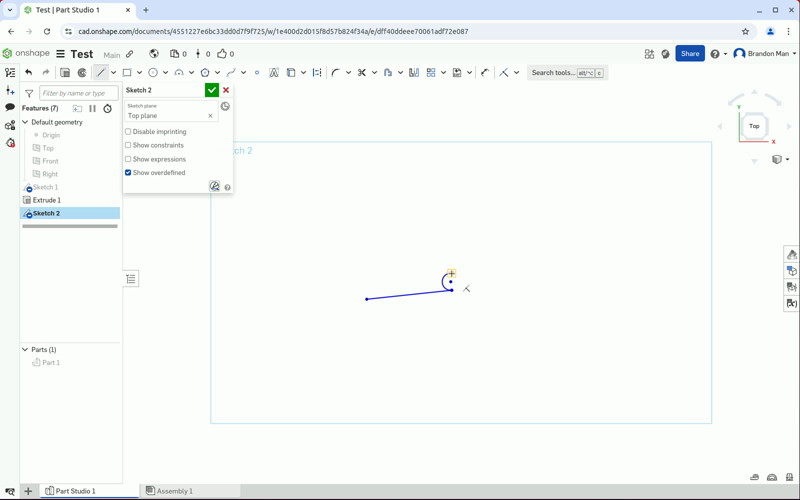
click(451, 273)
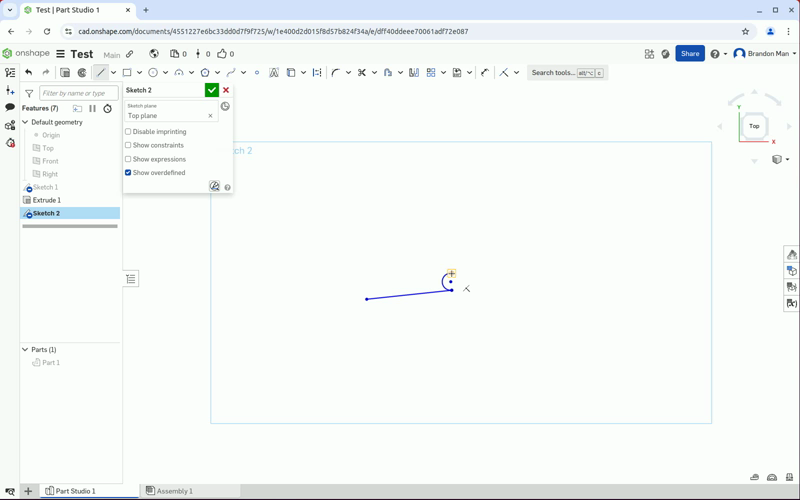
key_down(shift)
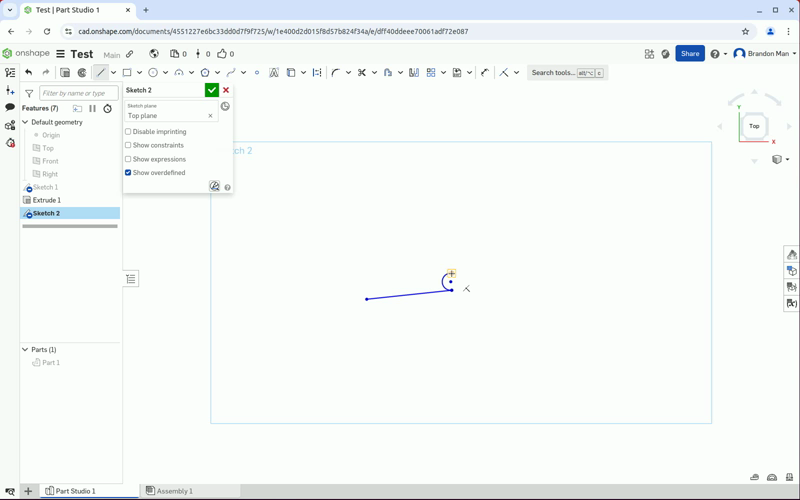
mouse_move(366, 265)
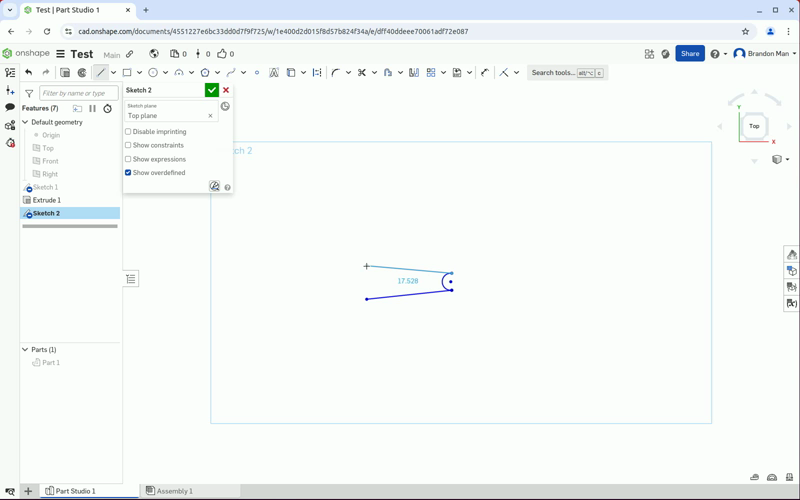
click(366, 265)
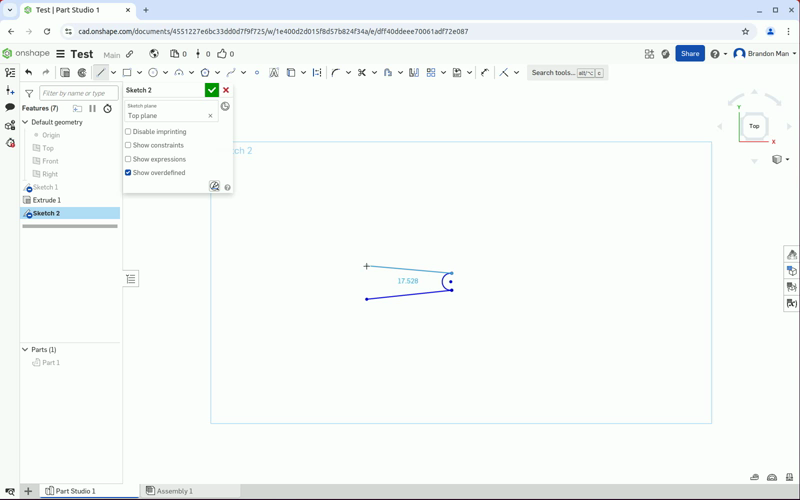
key_up(shift)
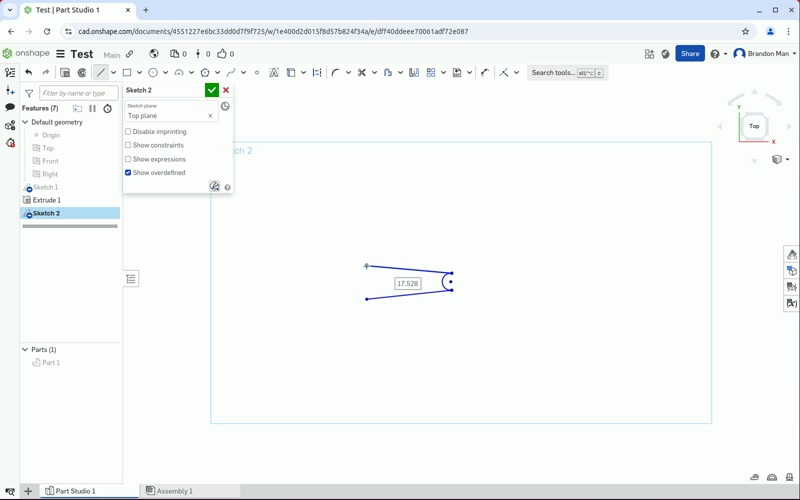
key(esc)
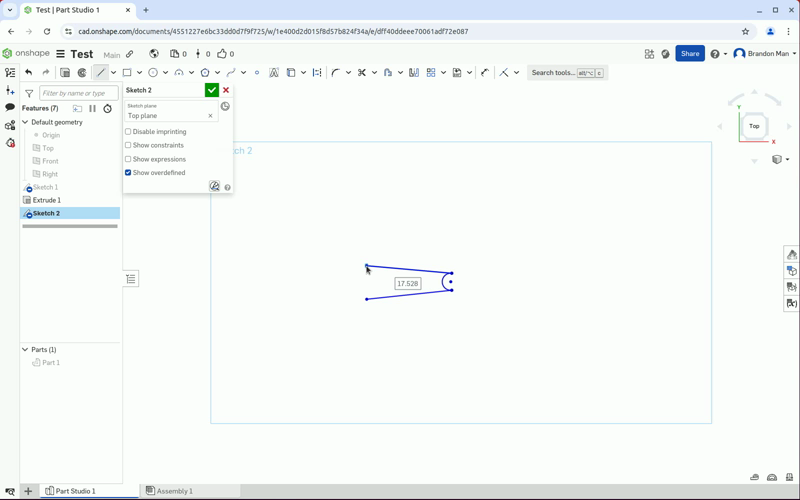
key(a)
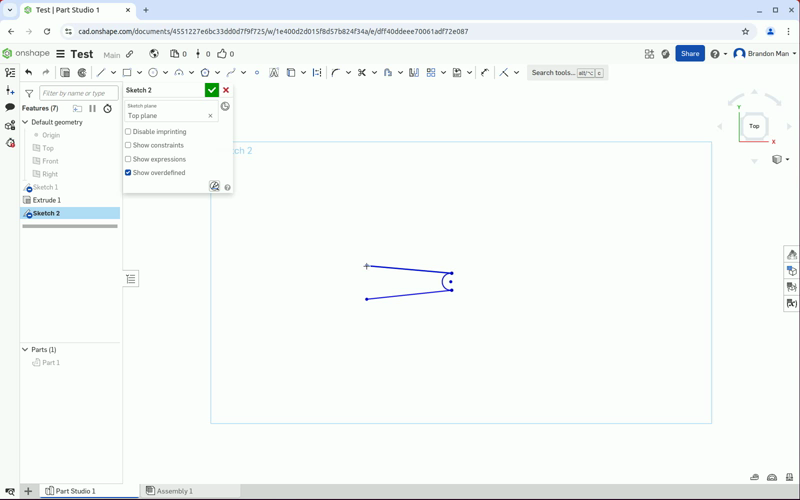
mouse_move(366, 265)
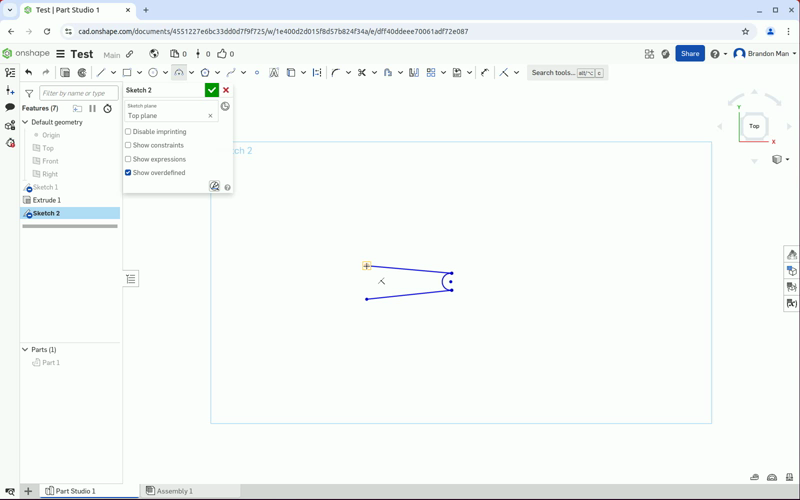
click(366, 265)
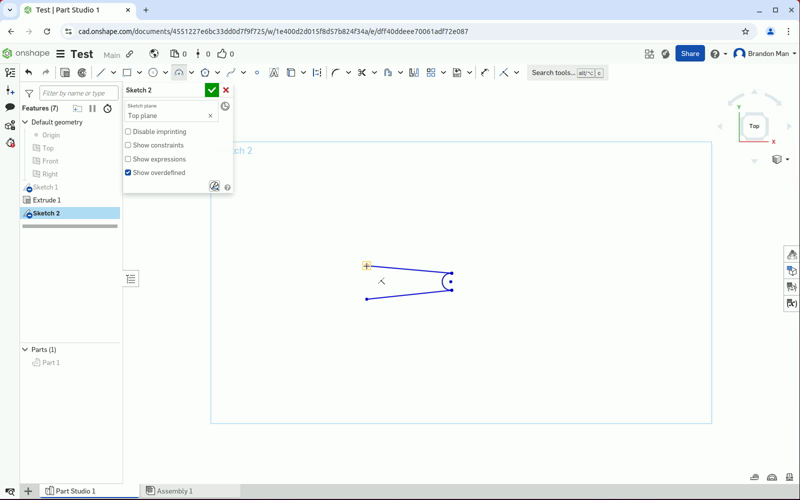
mouse_move(366, 299)
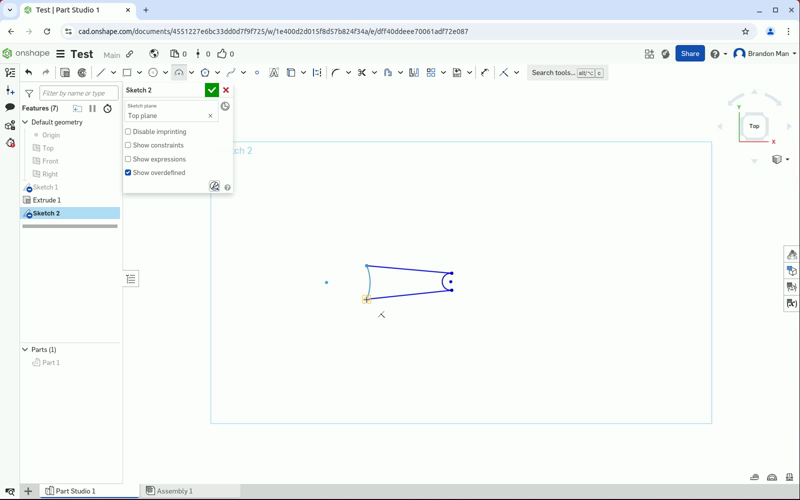
click(366, 299)
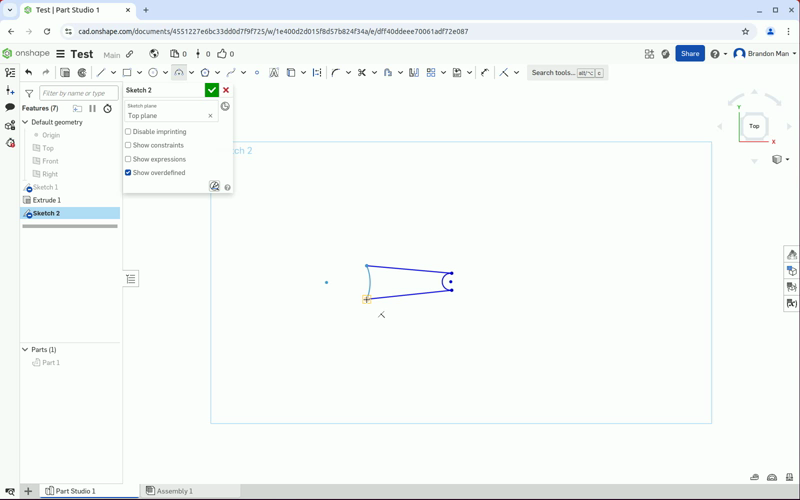
key_down(shift)
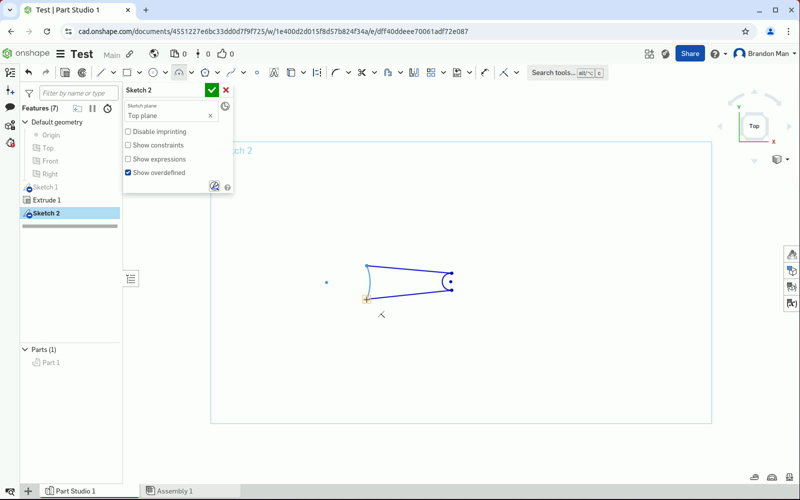
mouse_move(382, 282)
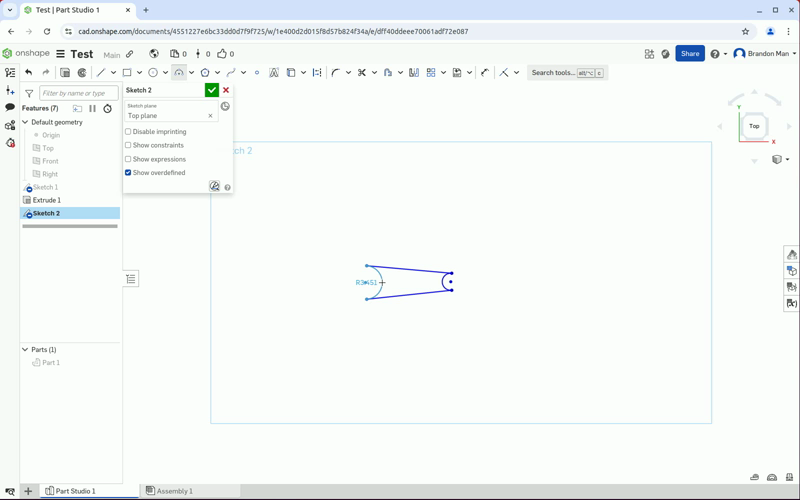
click(382, 282)
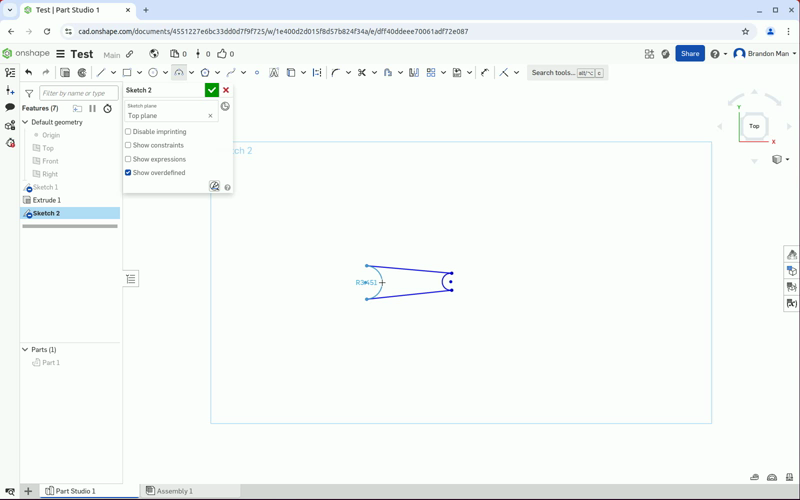
key_up(shift)
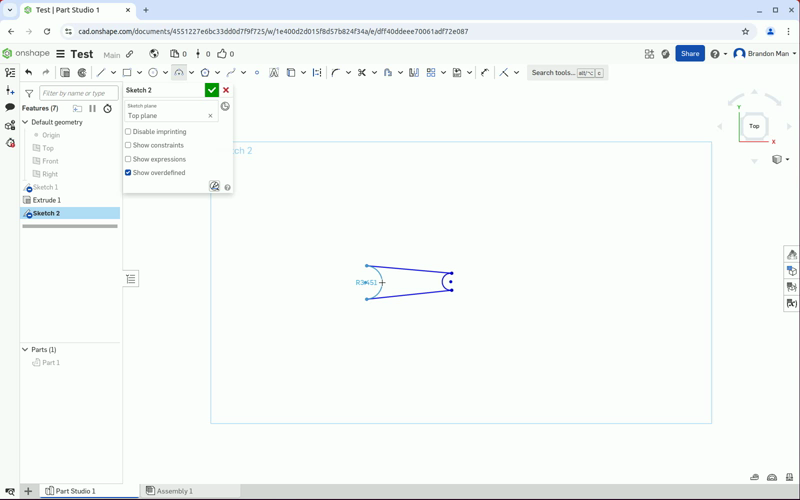
key(esc)
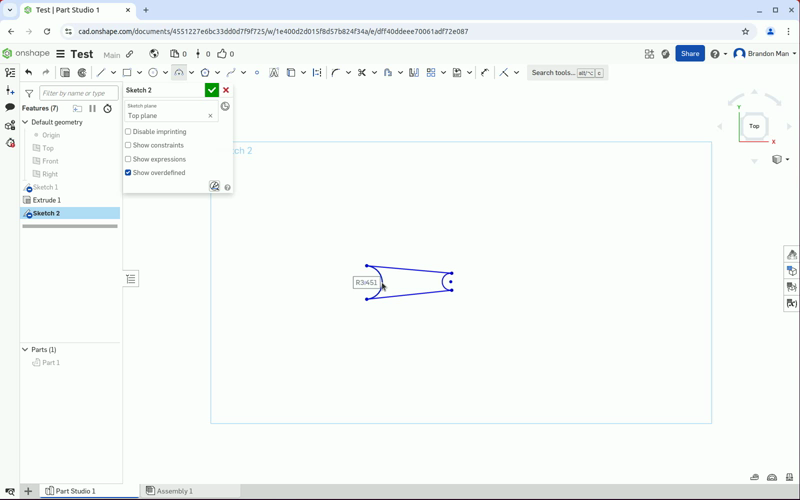
key(l)
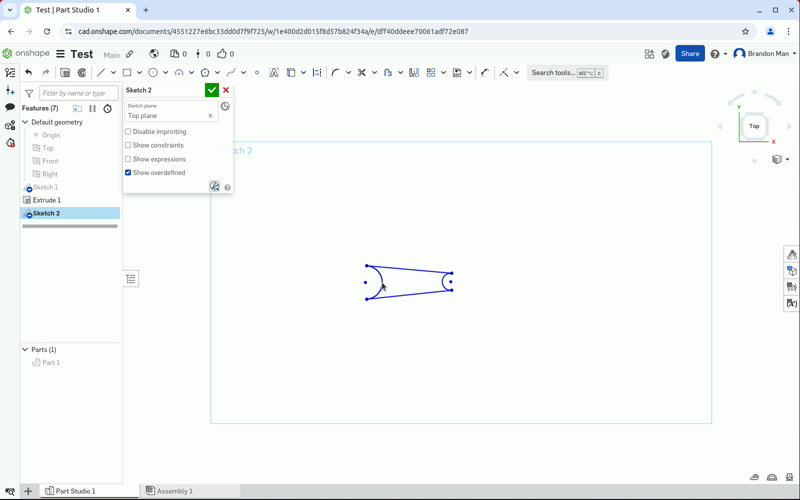
key_down(shift)
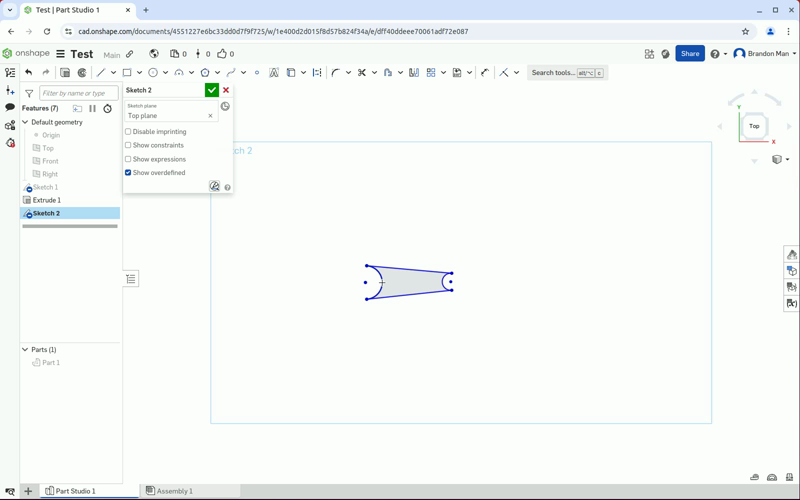
mouse_move(391, 286)
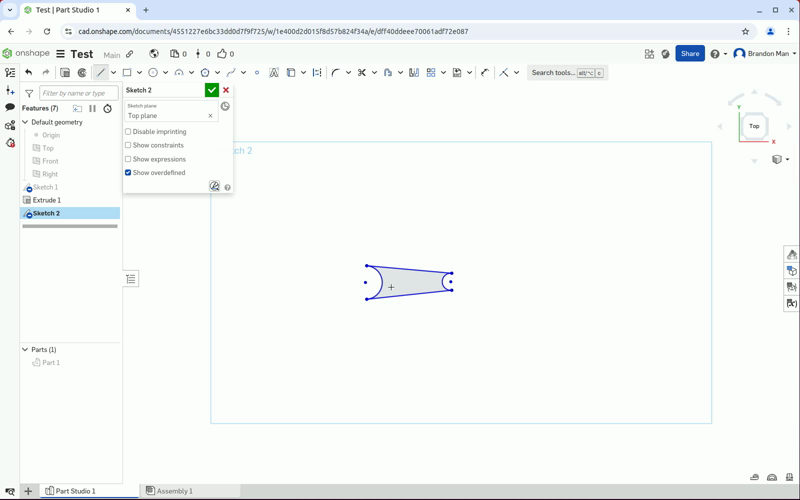
click(391, 286)
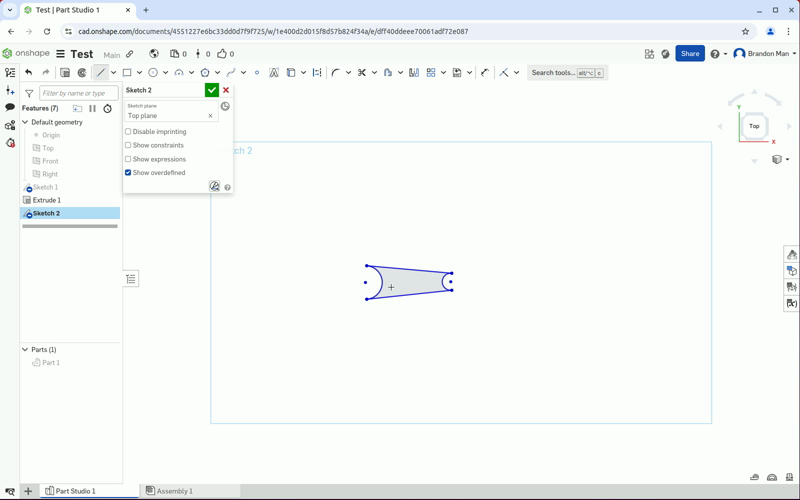
key_up(shift)
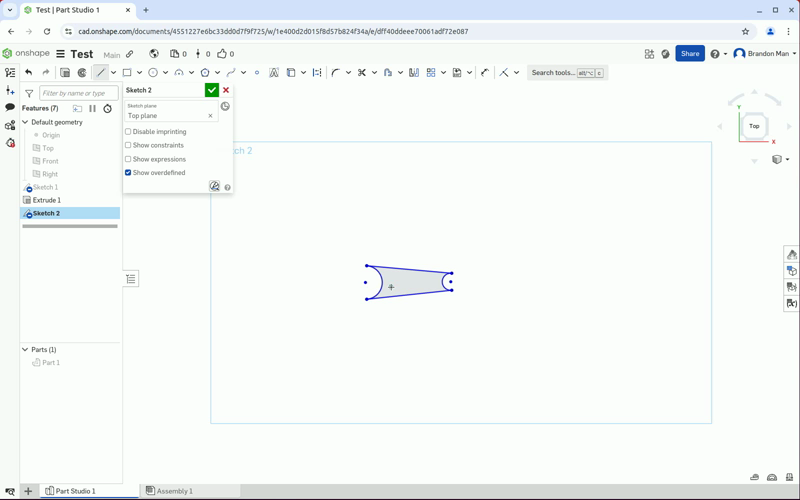
key_down(shift)
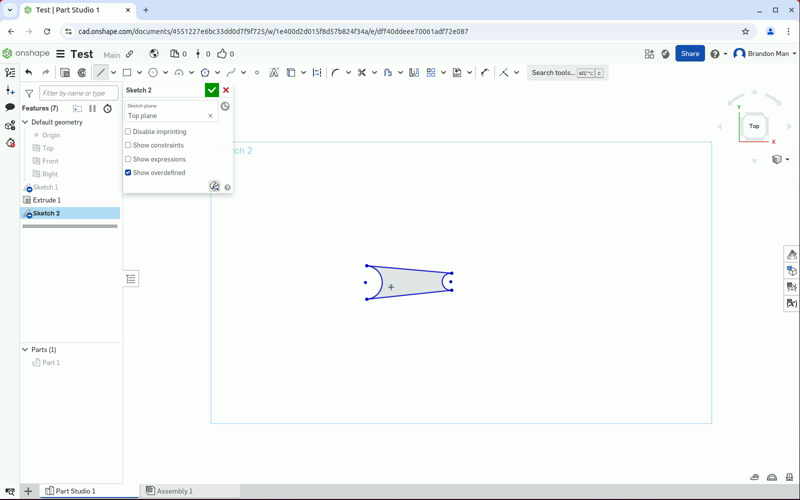
mouse_move(421, 286)
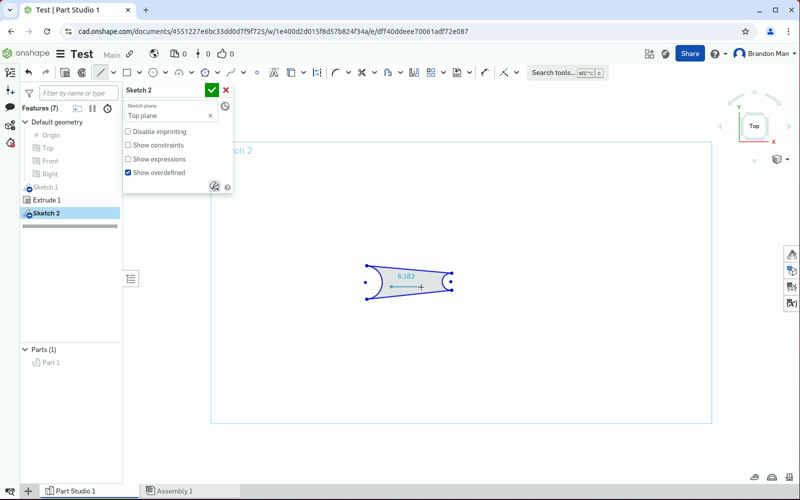
mouse_move(425, 286)
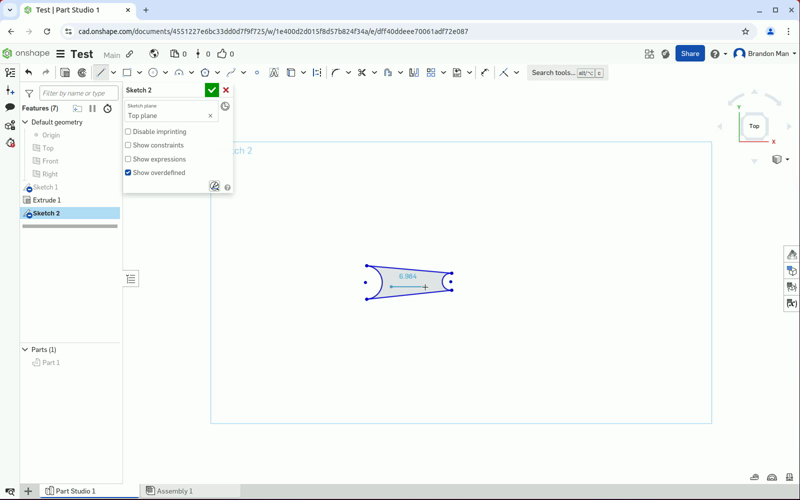
click(425, 286)
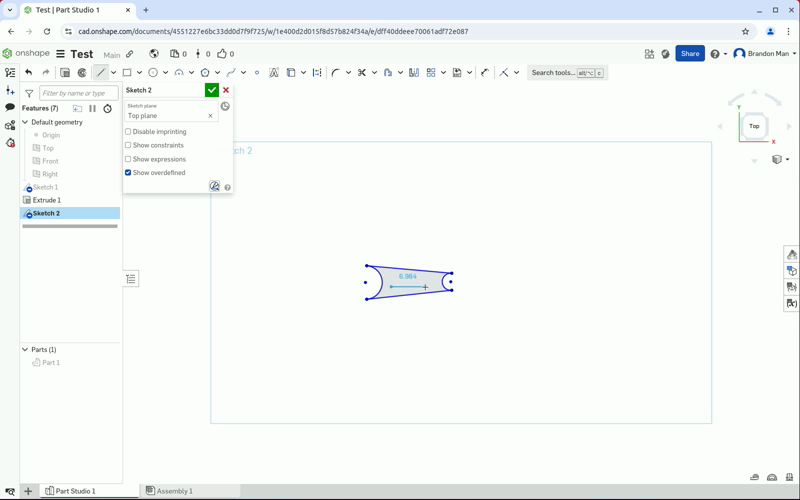
key_up(shift)
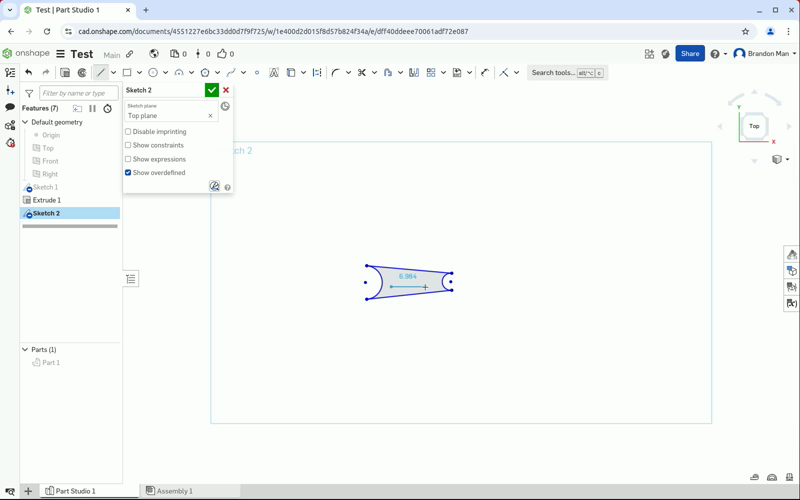
key(esc)
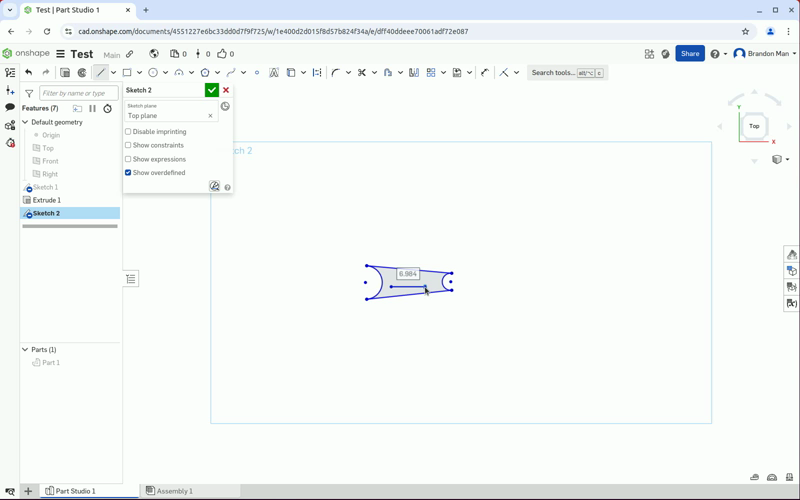
key(a)
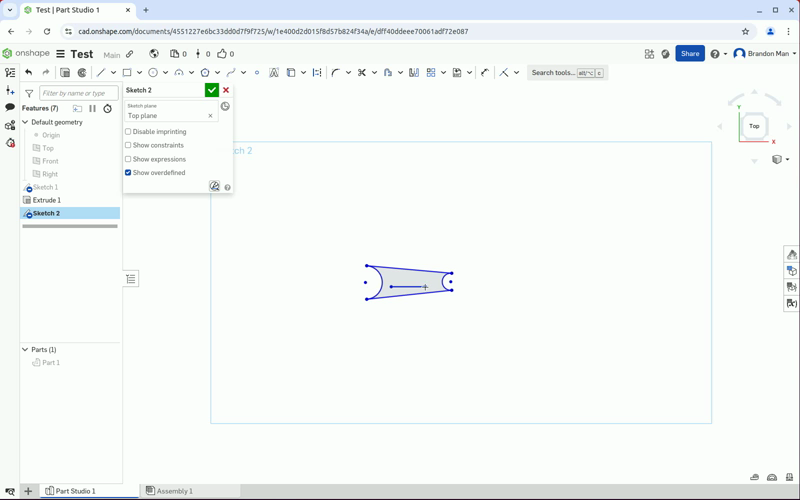
mouse_move(425, 286)
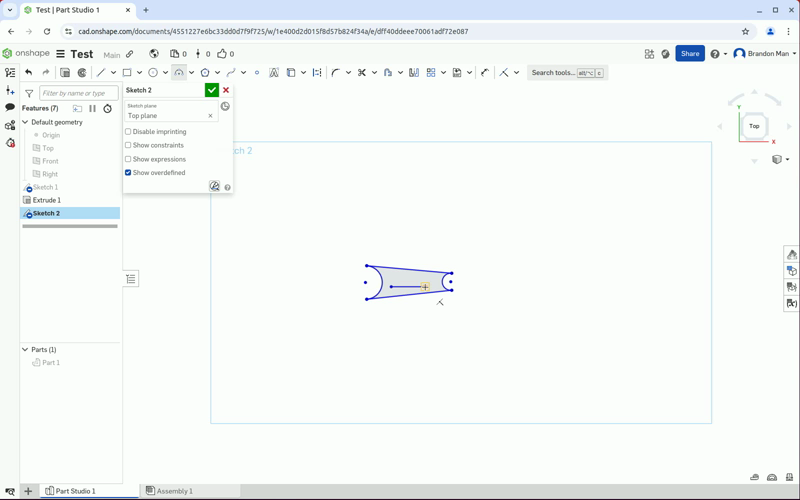
click(425, 286)
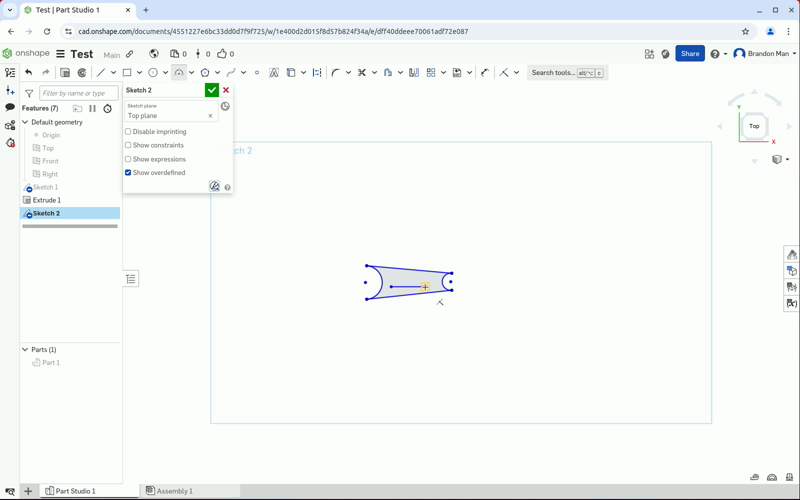
key_down(shift)
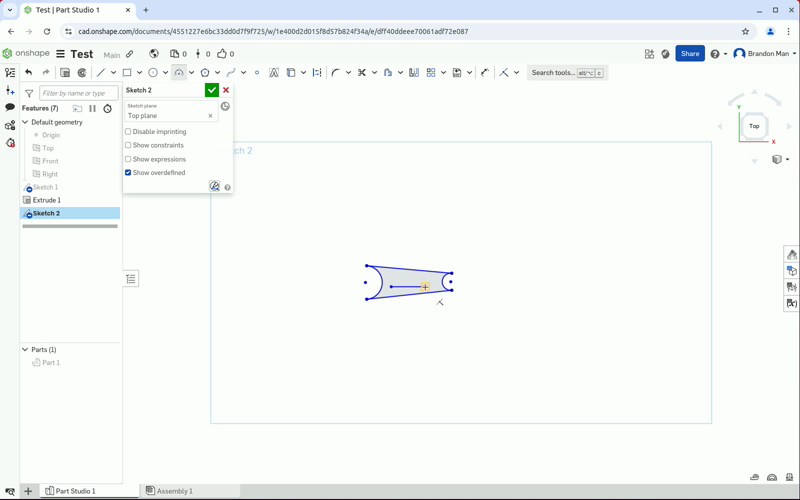
mouse_move(425, 277)
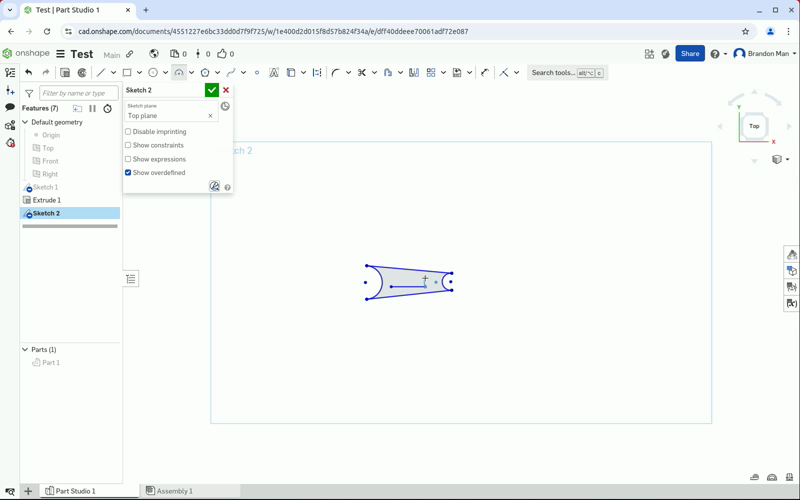
click(425, 277)
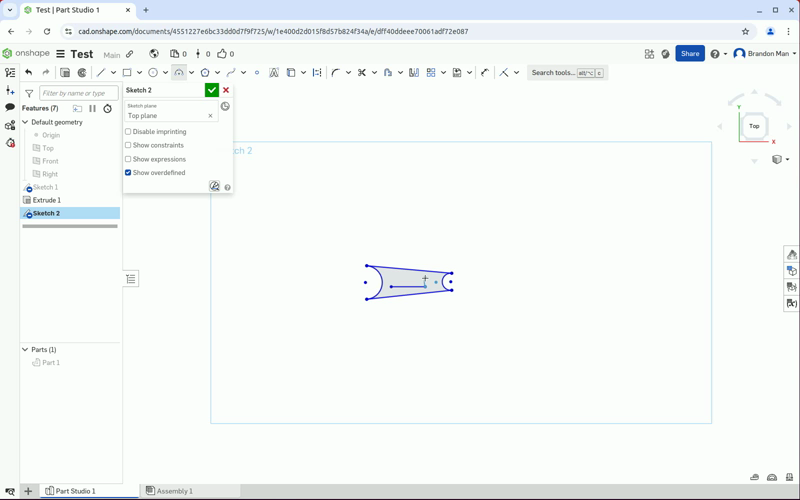
mouse_move(429, 282)
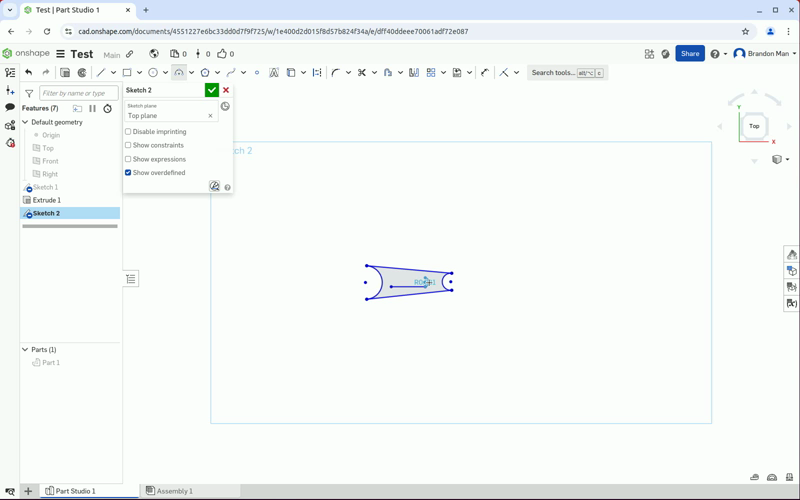
click(429, 282)
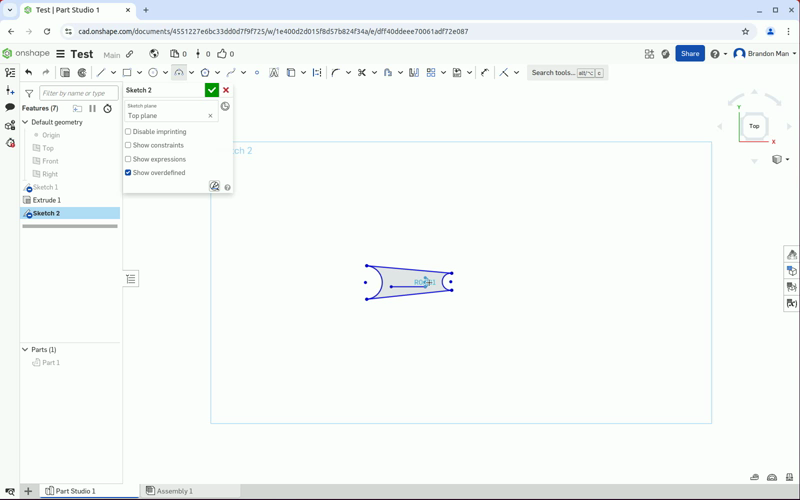
key_up(shift)
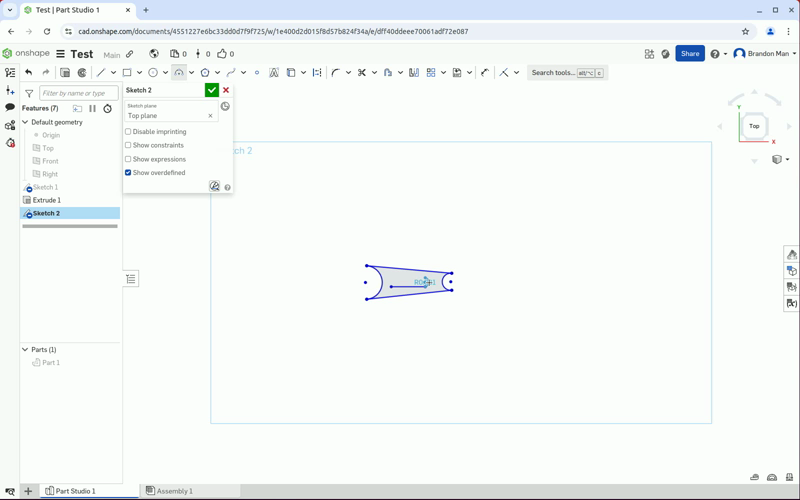
key(esc)
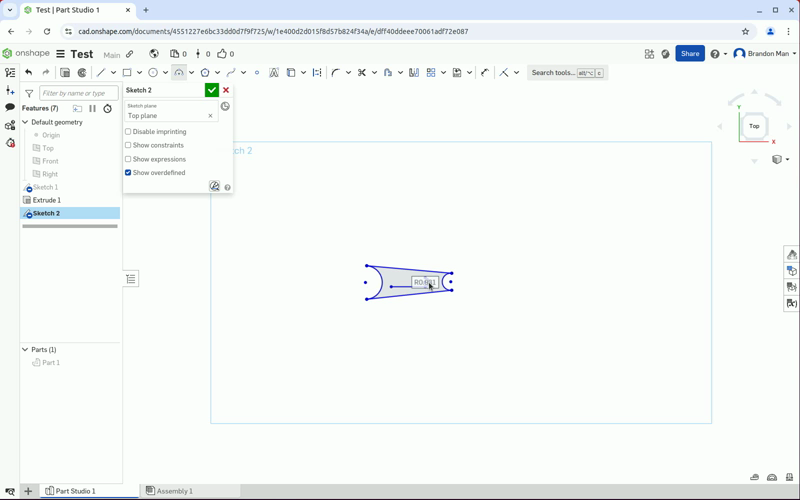
key(l)
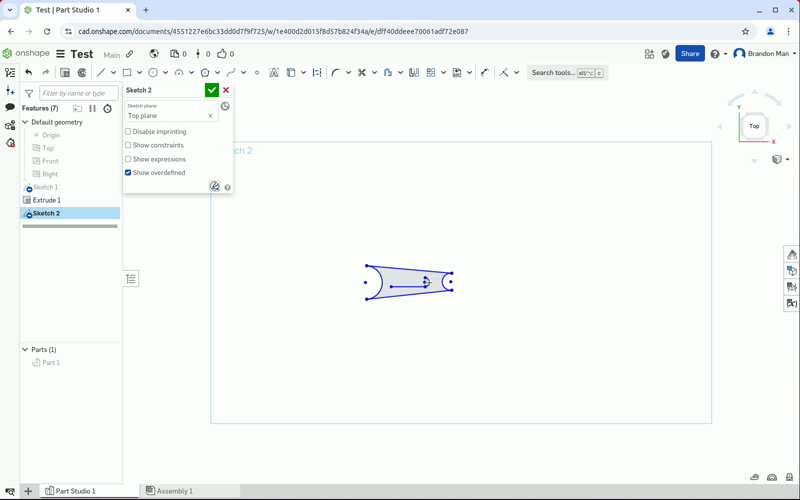
mouse_move(425, 277)
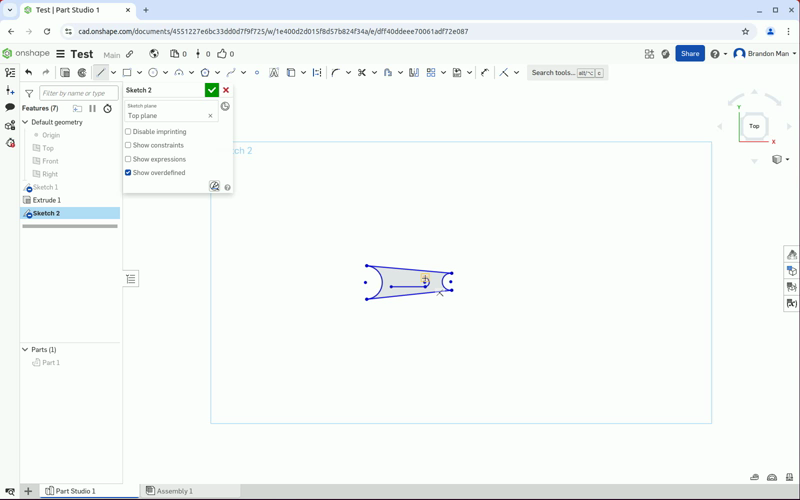
click(425, 277)
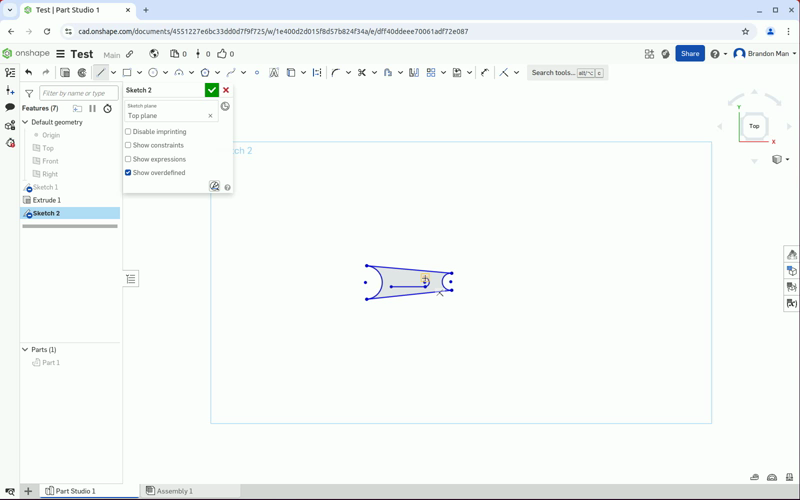
key_down(shift)
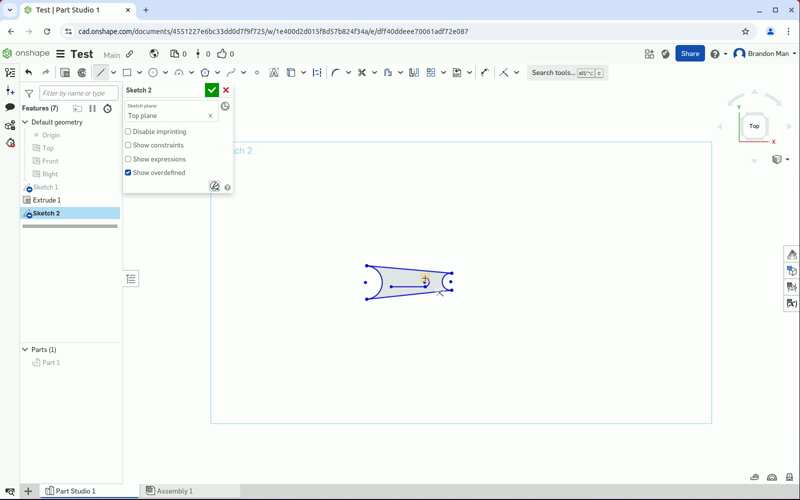
mouse_move(455, 277)
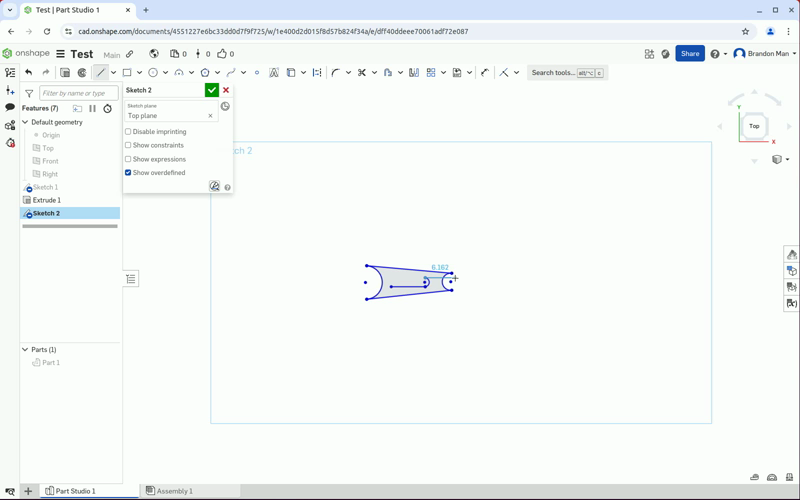
mouse_move(391, 277)
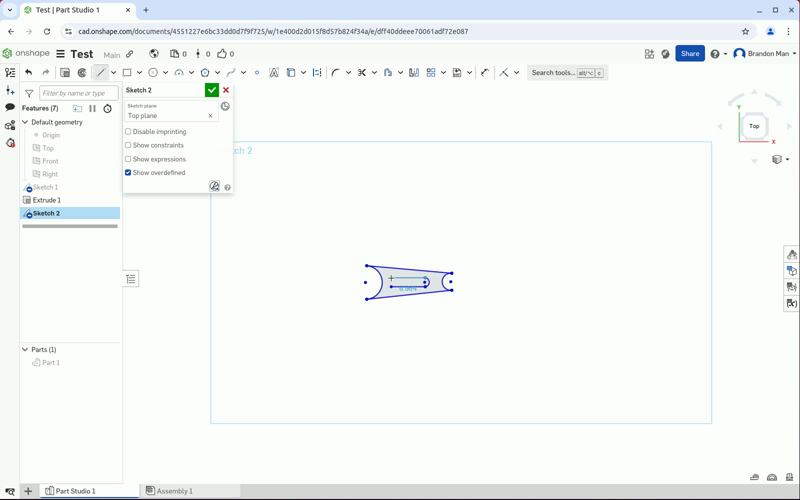
click(391, 277)
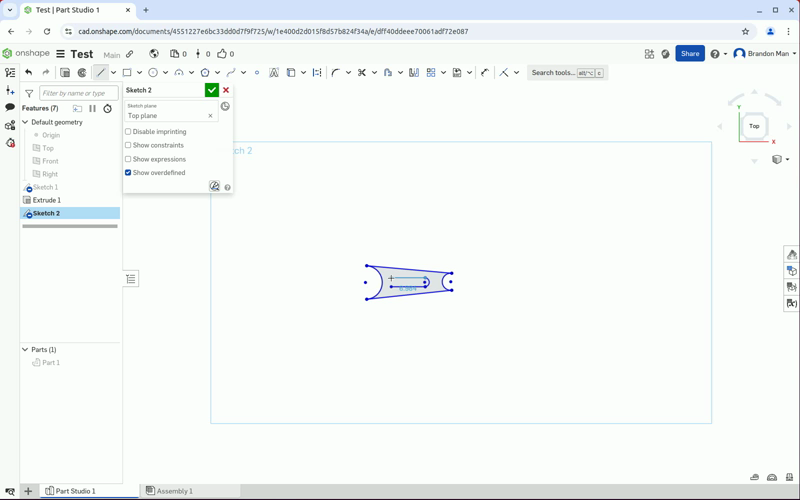
key_up(shift)
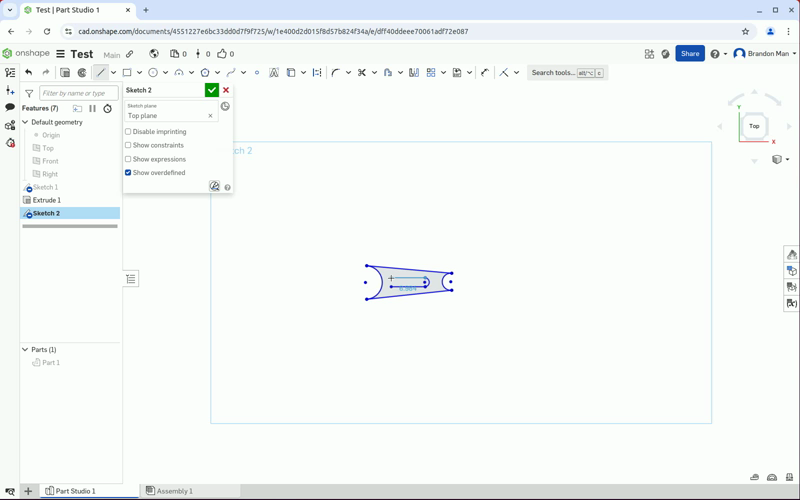
key(esc)
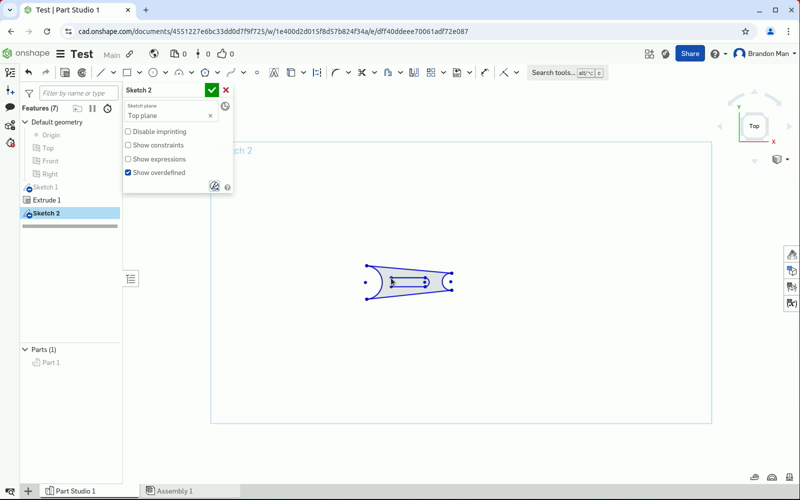
key(a)
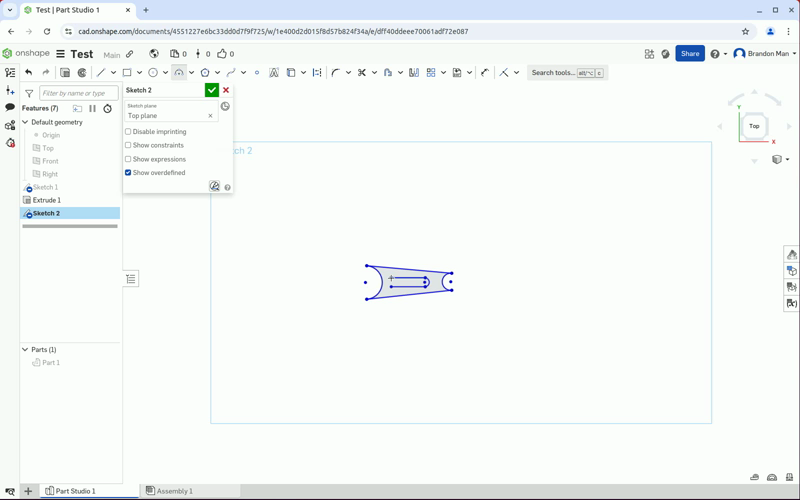
mouse_move(391, 277)
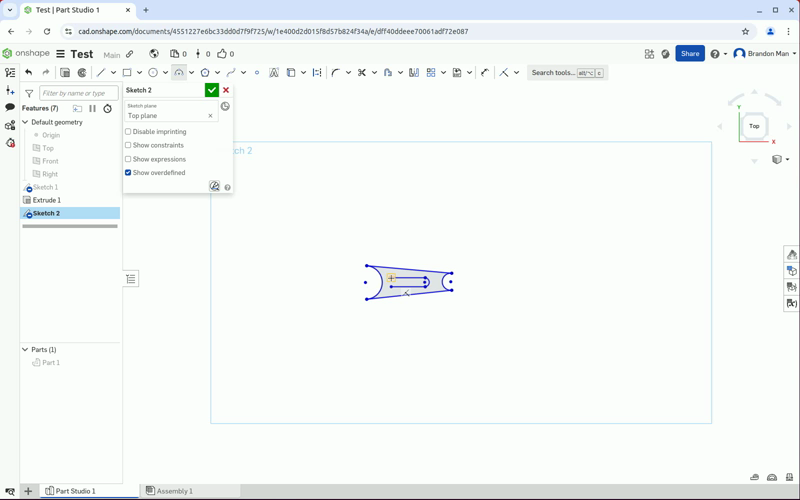
click(391, 277)
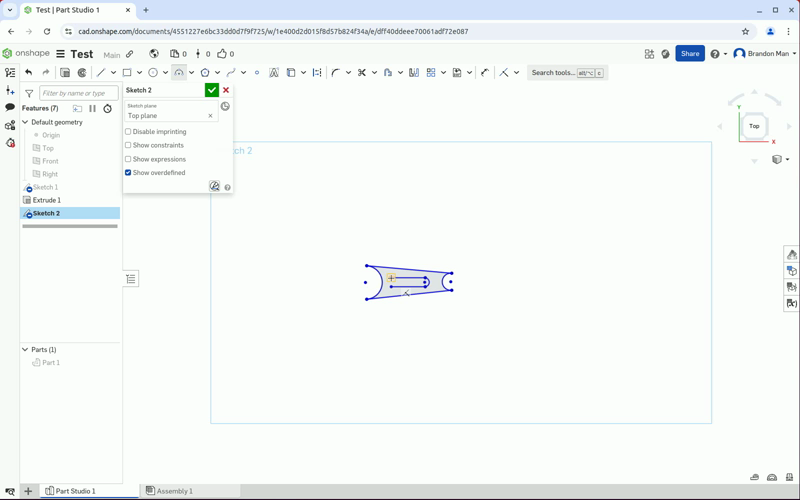
mouse_move(391, 286)
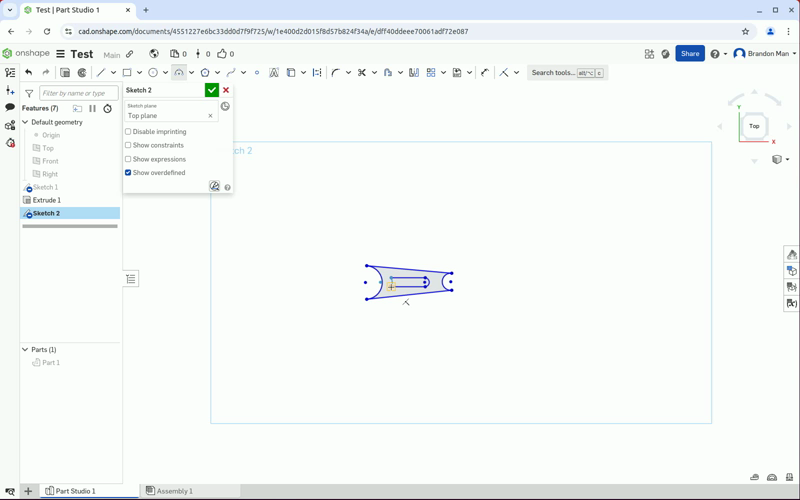
click(391, 286)
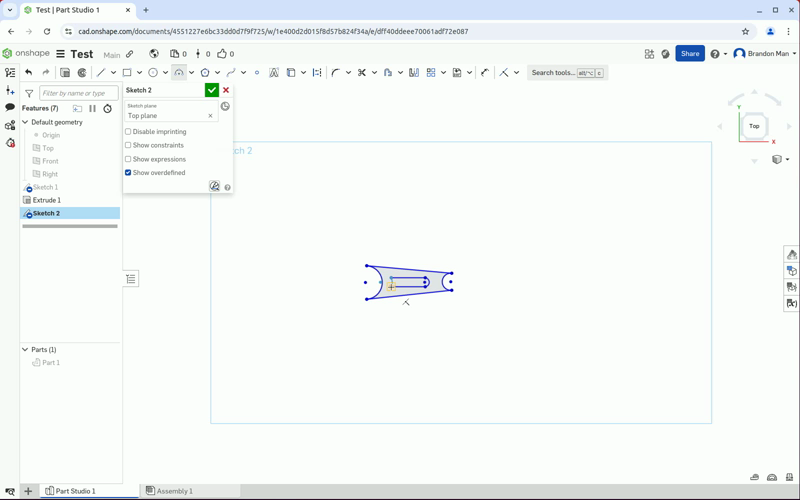
key_down(shift)
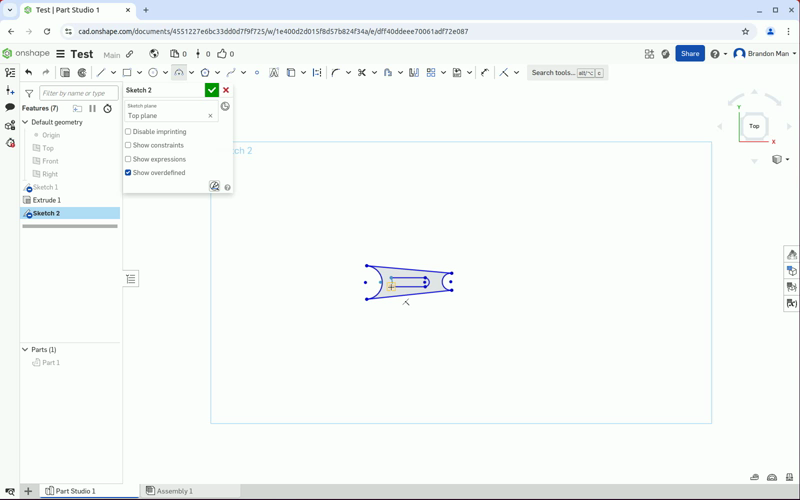
mouse_move(386, 282)
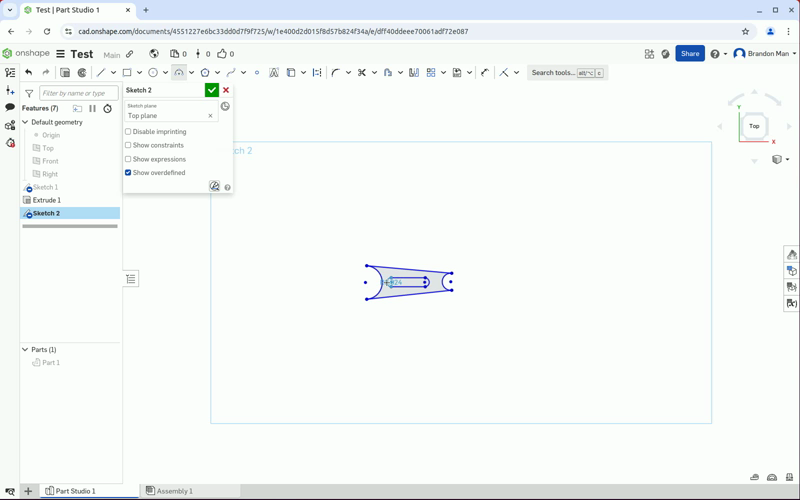
scroll(6)
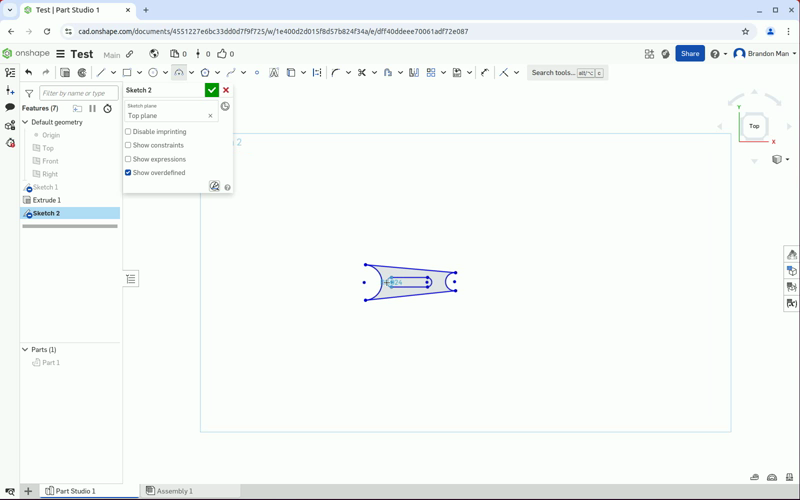
scroll(6)
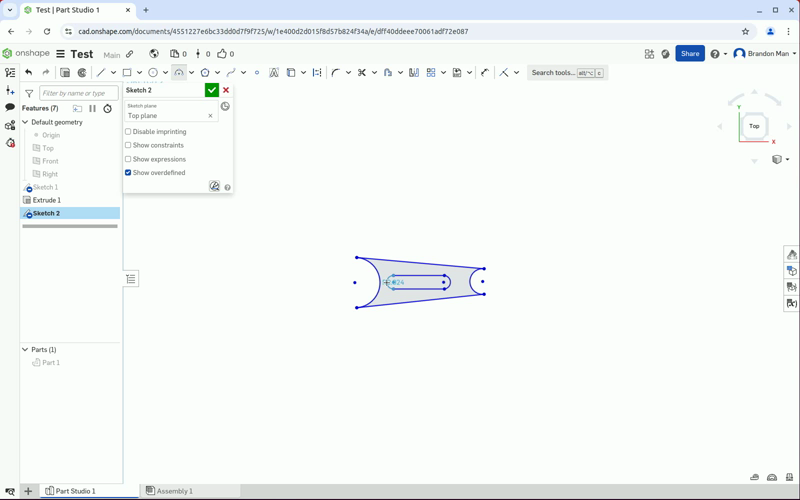
scroll(6)
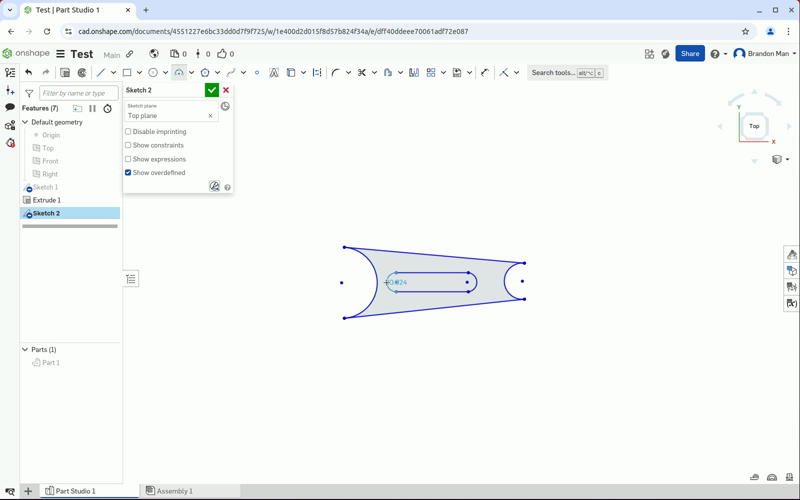
scroll(6)
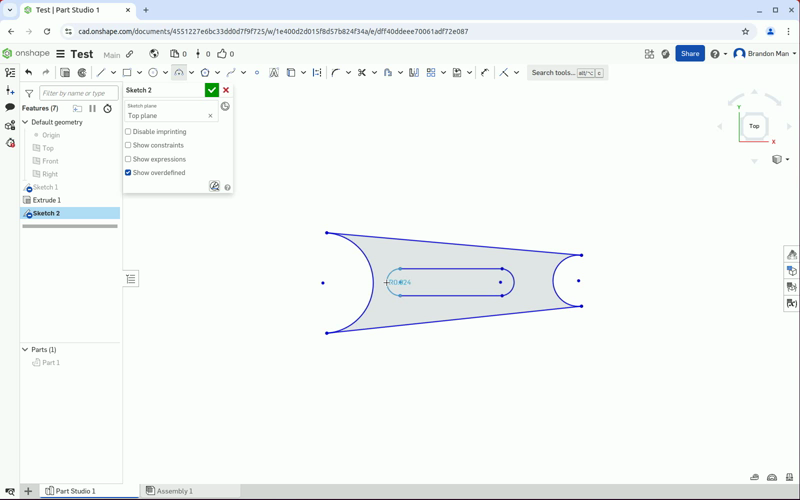
scroll(6)
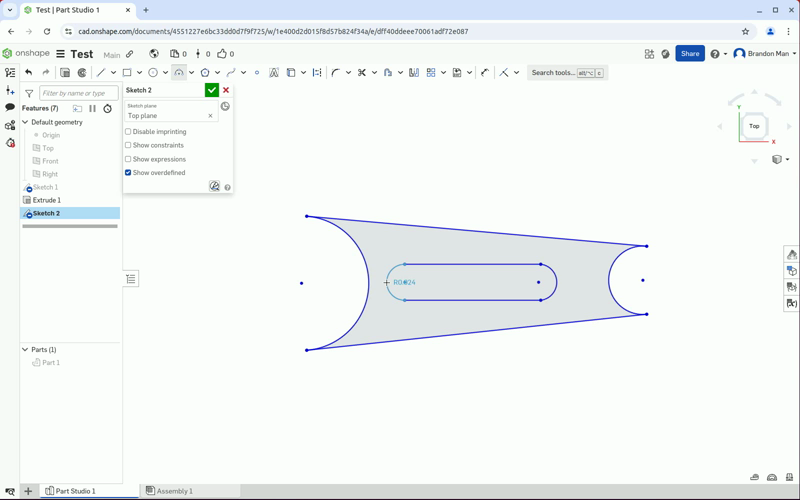
scroll(6)
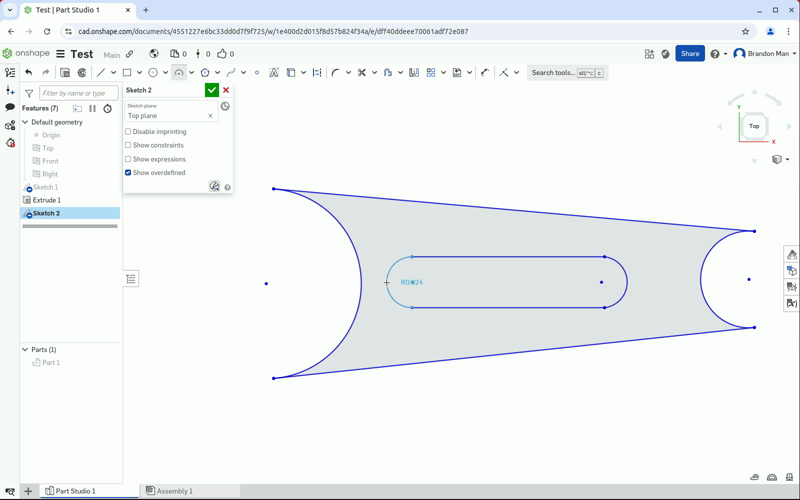
scroll(6)
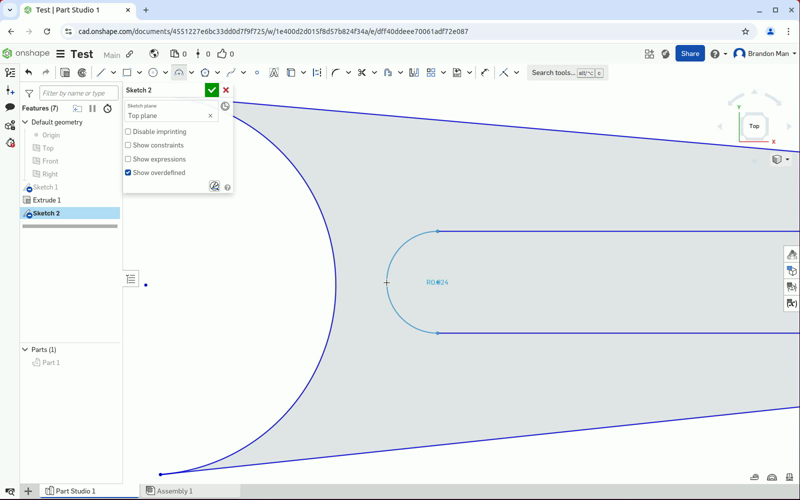
click(386, 282)
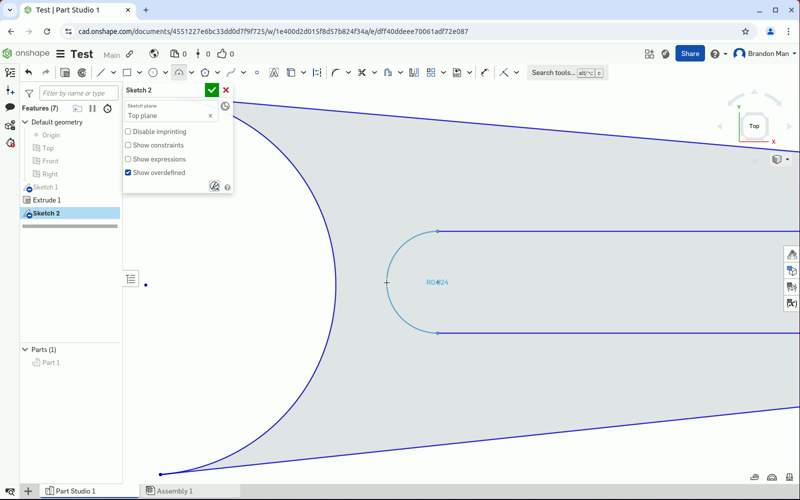
scroll(-6)
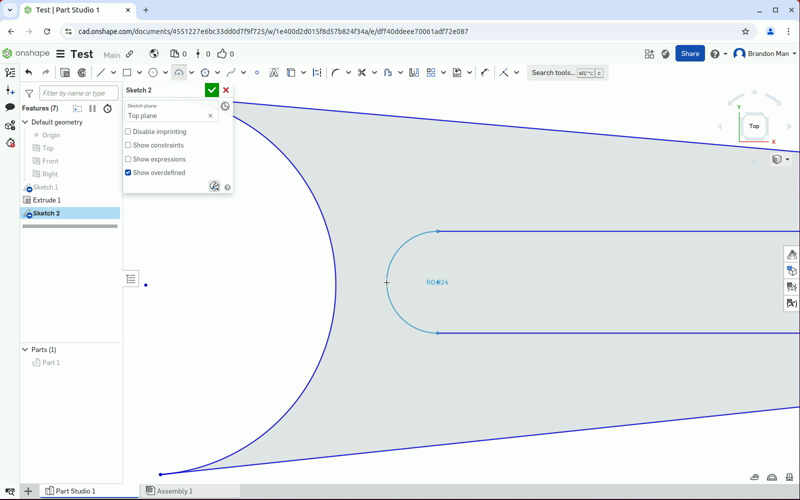
scroll(-6)
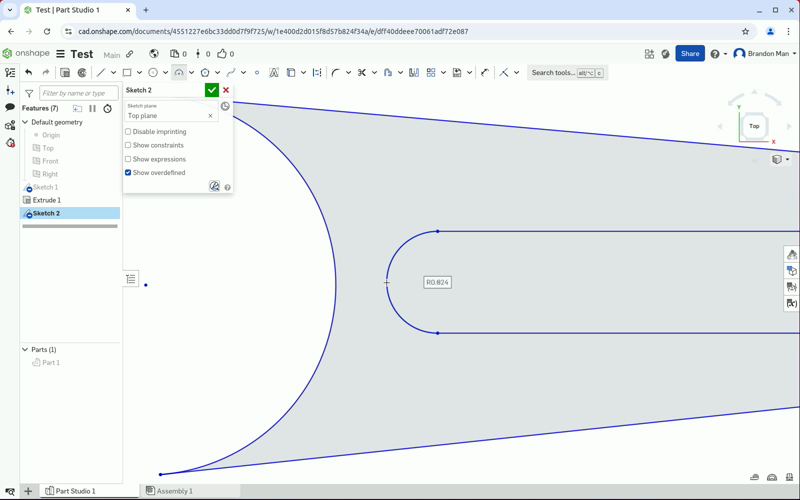
scroll(-6)
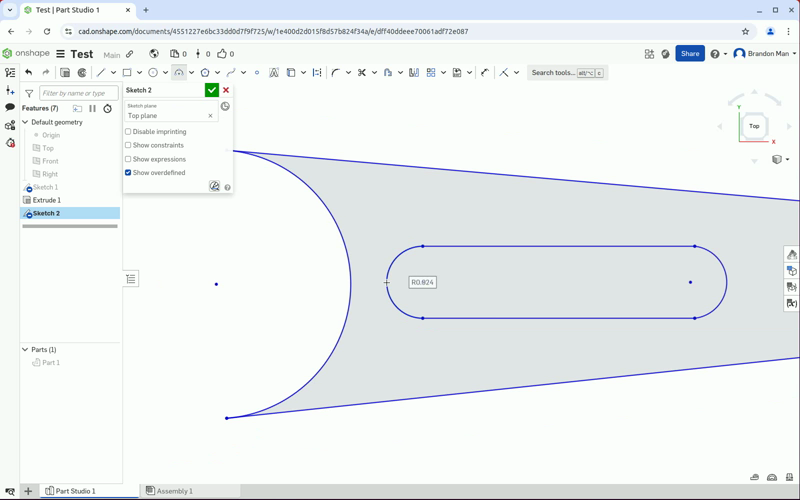
scroll(-6)
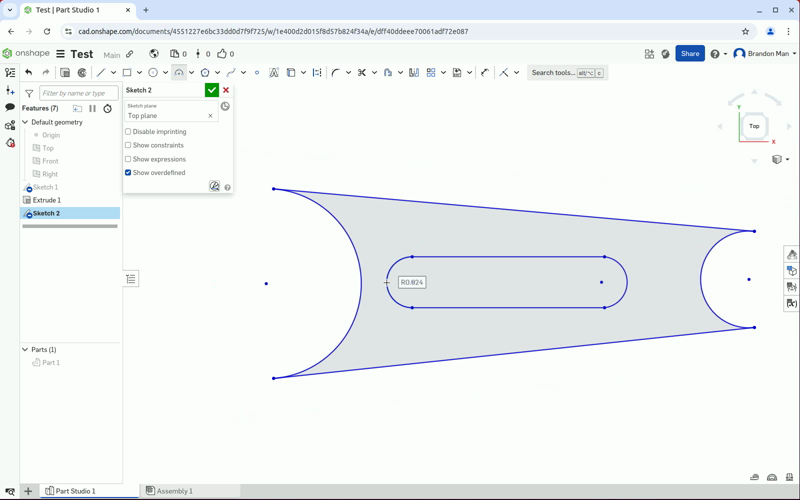
scroll(-6)
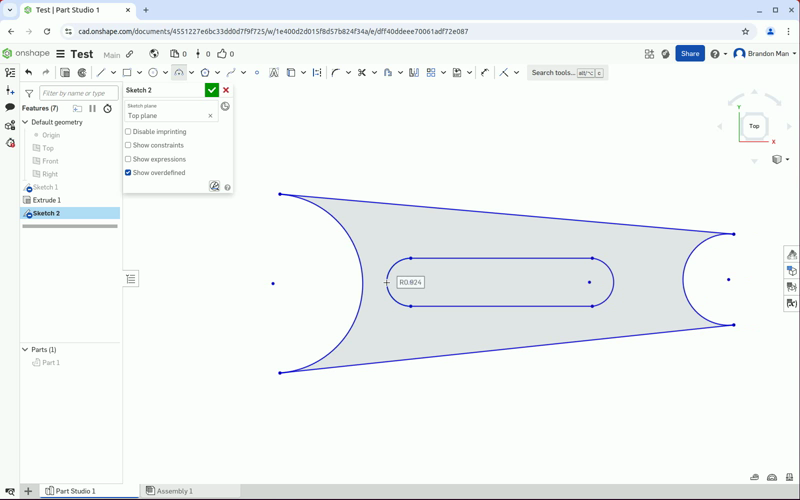
scroll(-6)
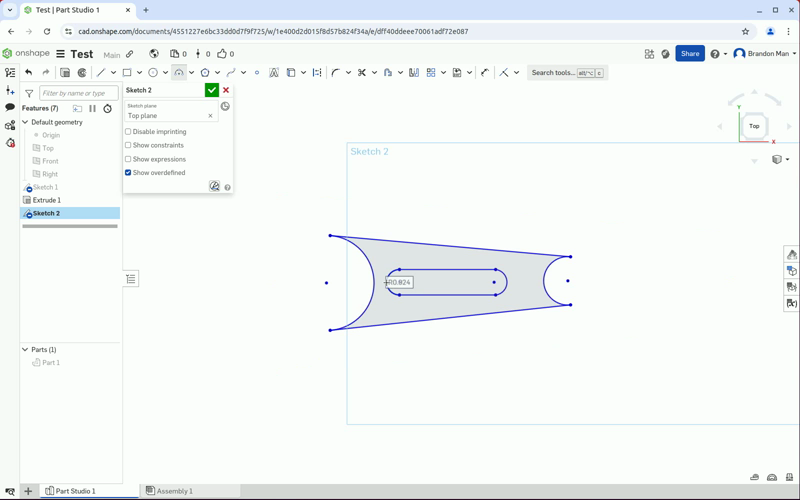
scroll(-6)
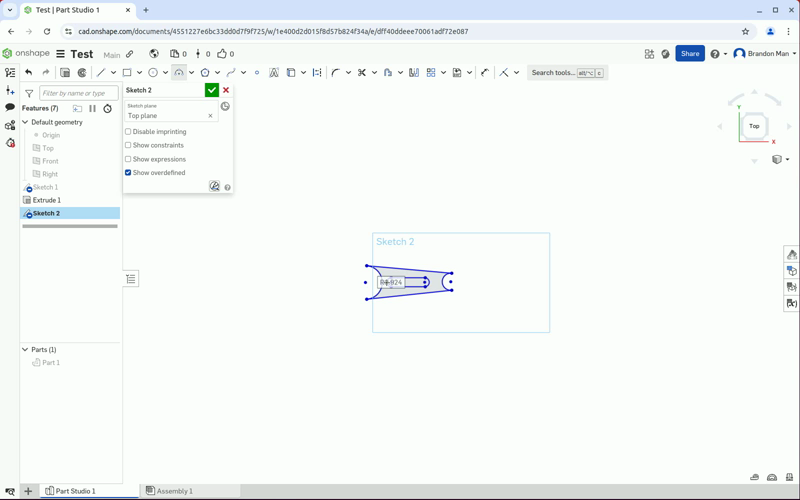
key_up(shift)
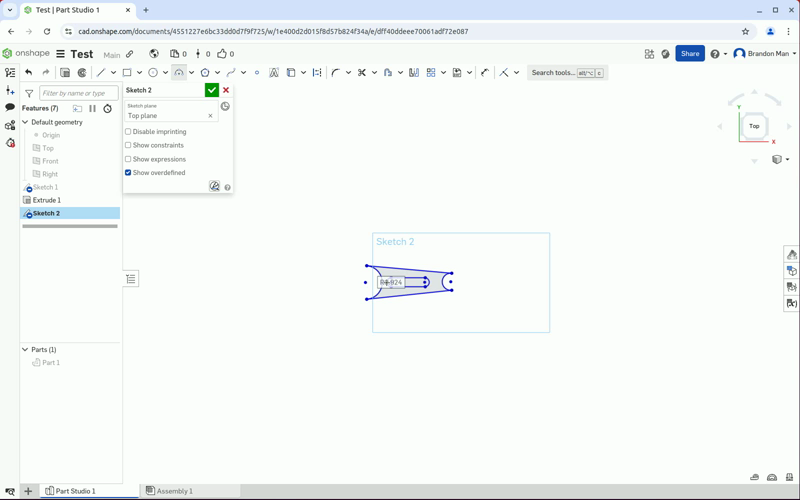
key(esc)
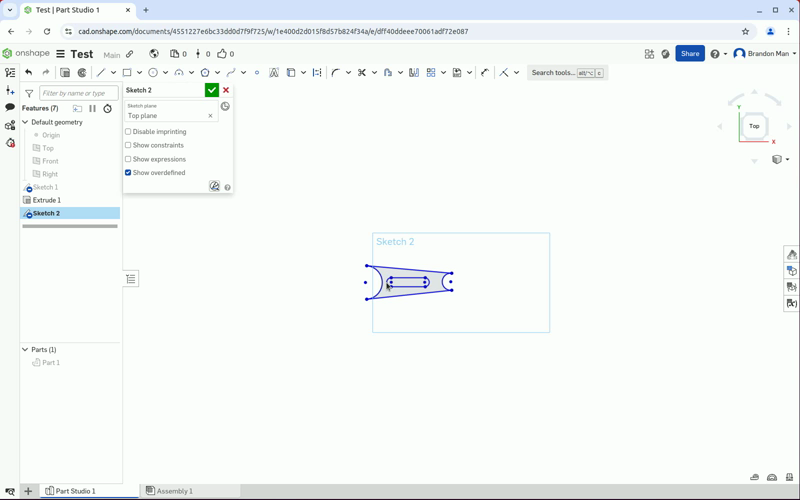
mouse_move(442, 289)
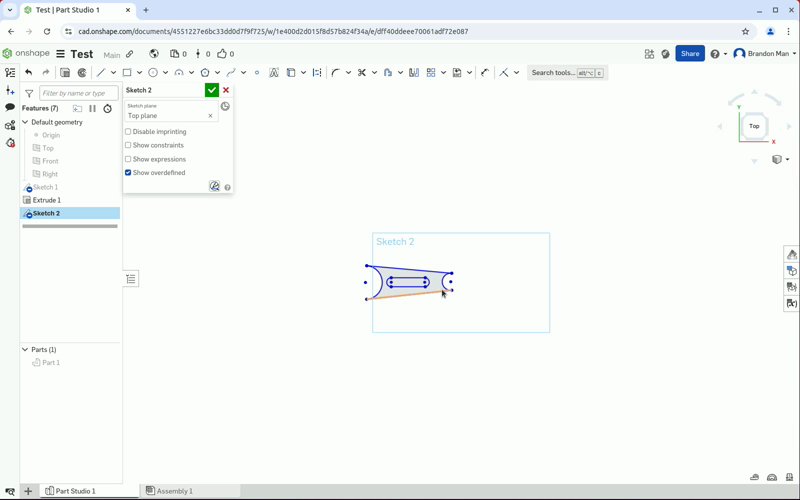
scroll(6)
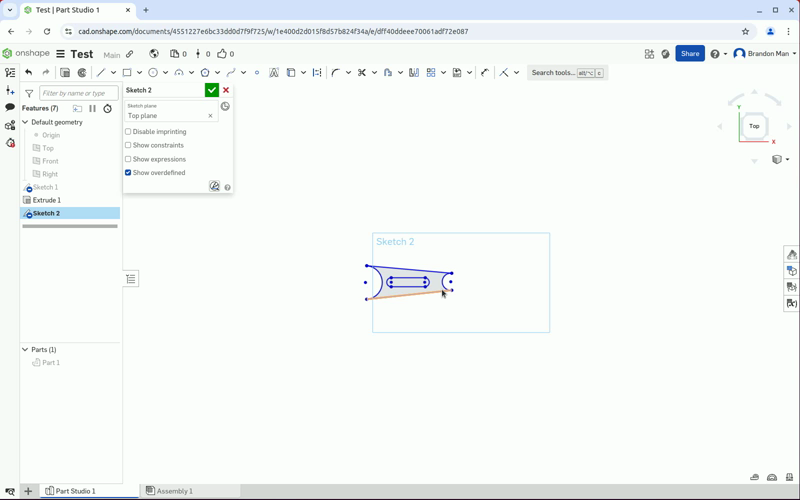
scroll(6)
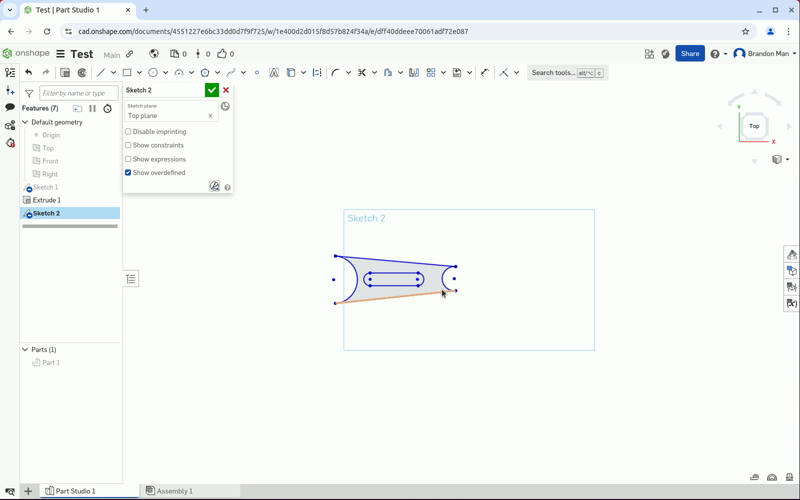
scroll(6)
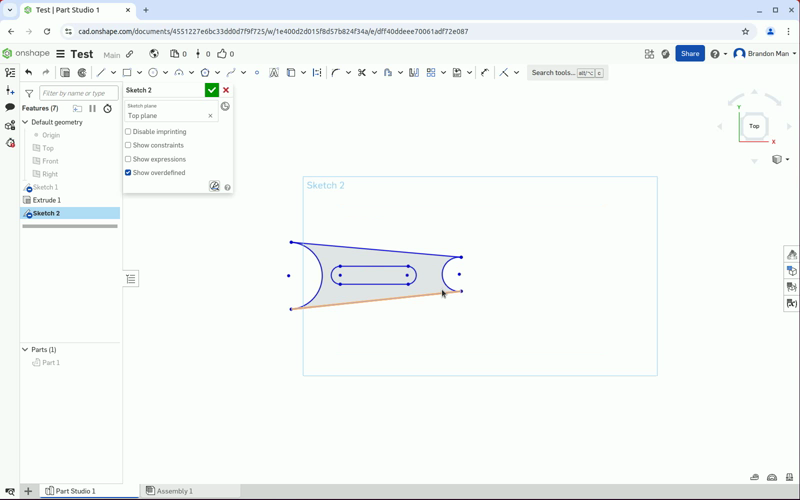
scroll(6)
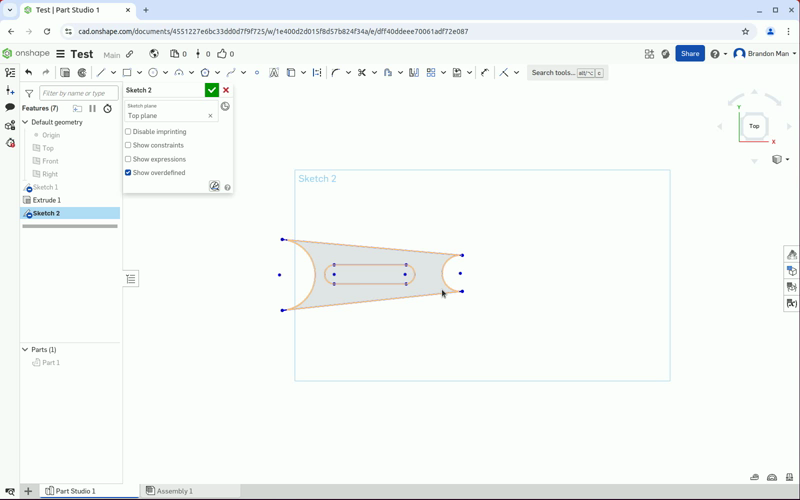
scroll(6)
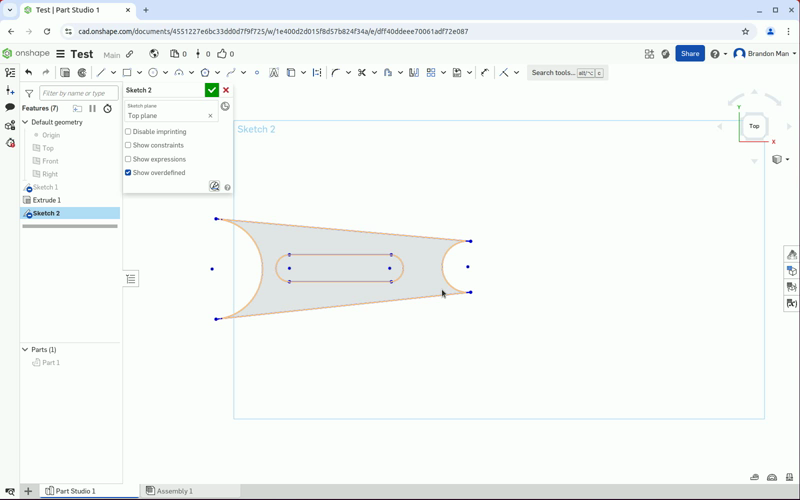
scroll(6)
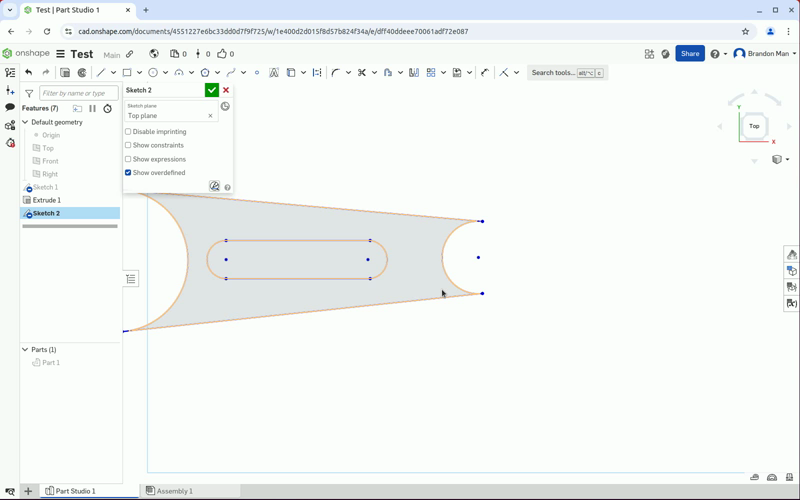
scroll(6)
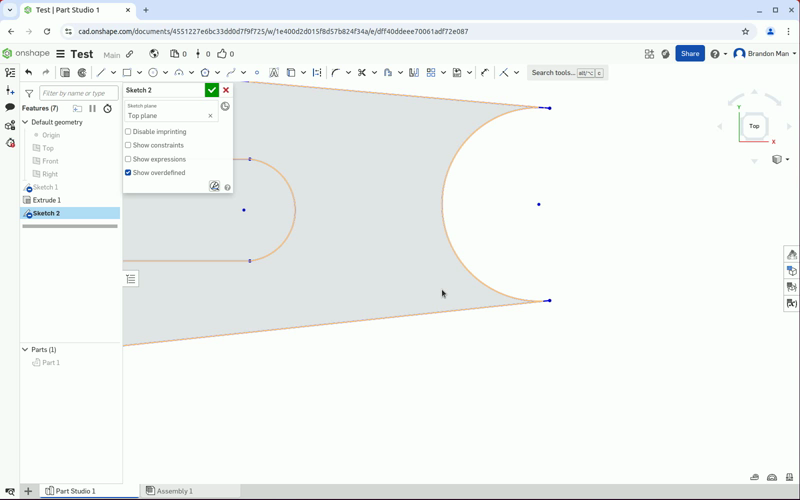
click(442, 289)
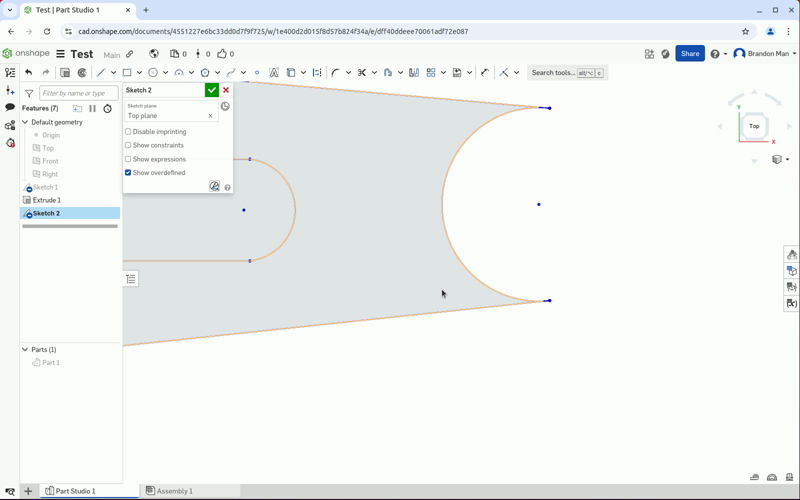
scroll(-6)
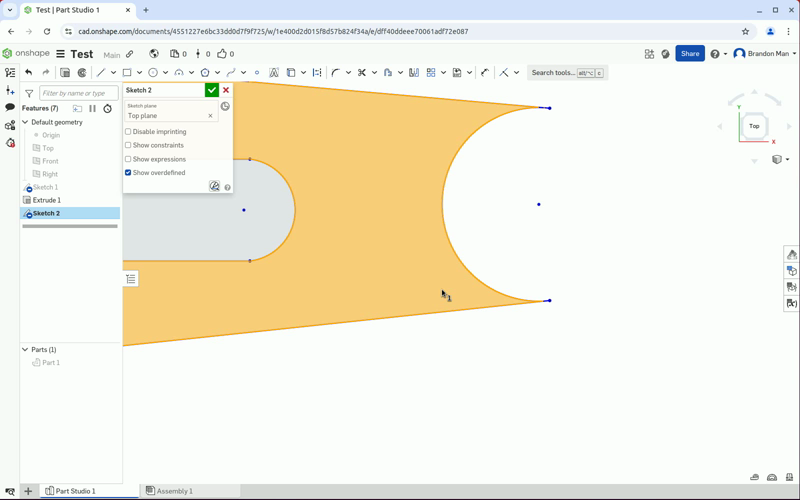
scroll(-6)
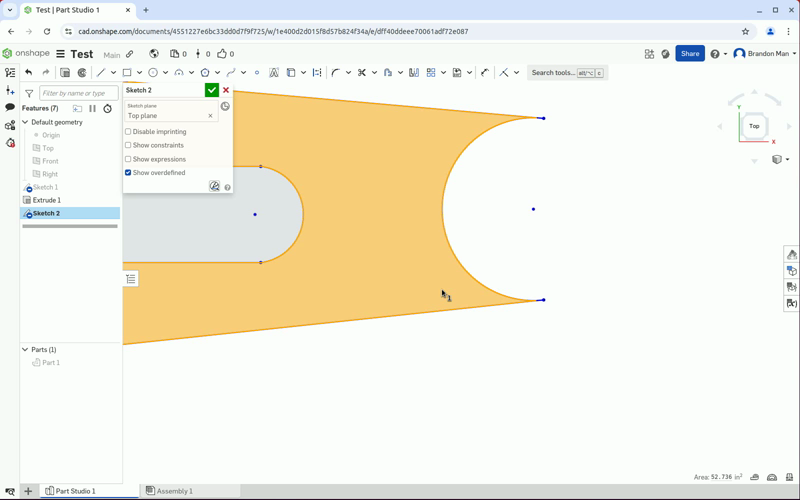
scroll(-6)
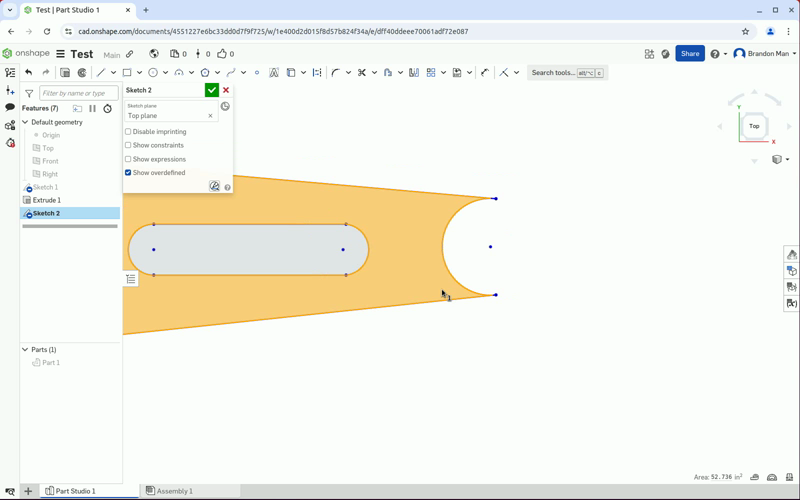
scroll(-6)
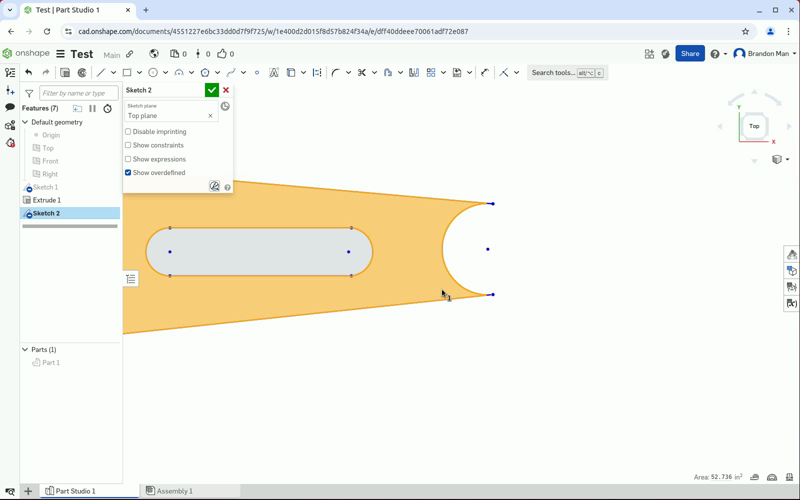
scroll(-6)
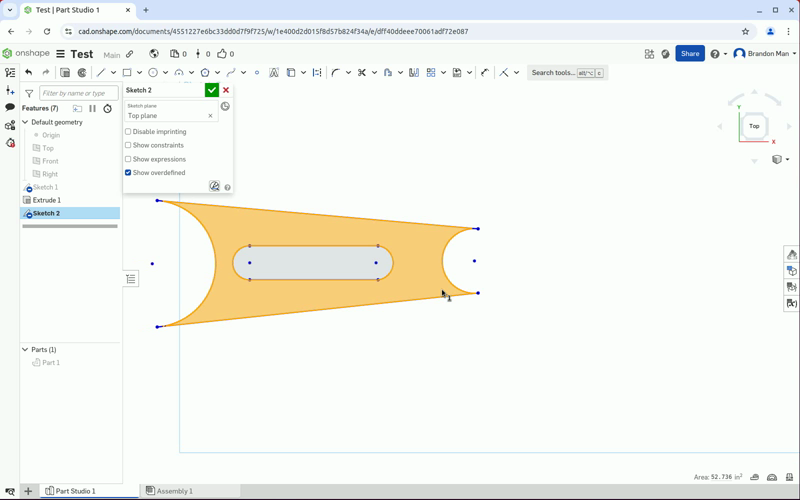
scroll(-6)
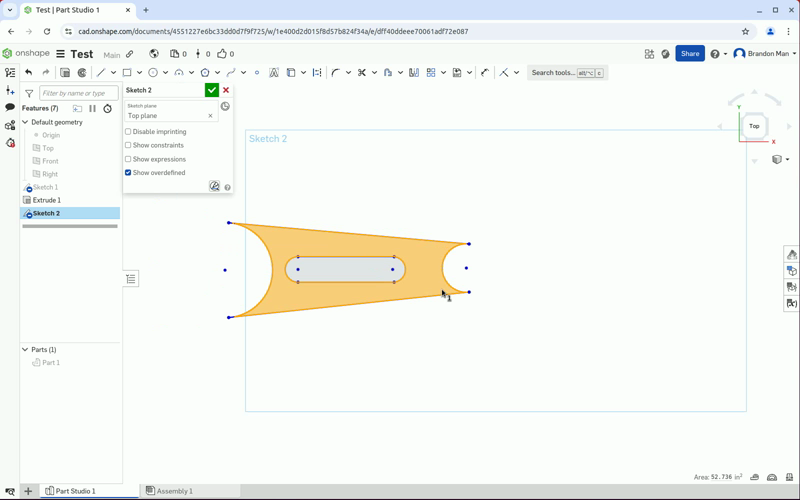
scroll(-6)
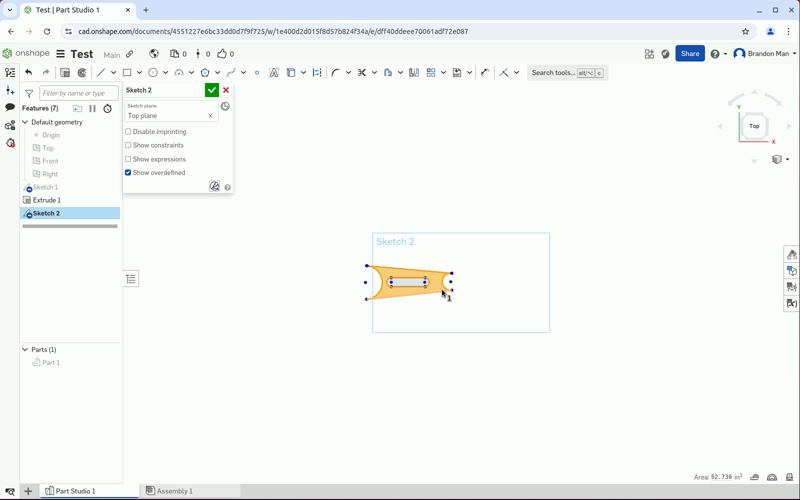
mouse_move(73, 352)
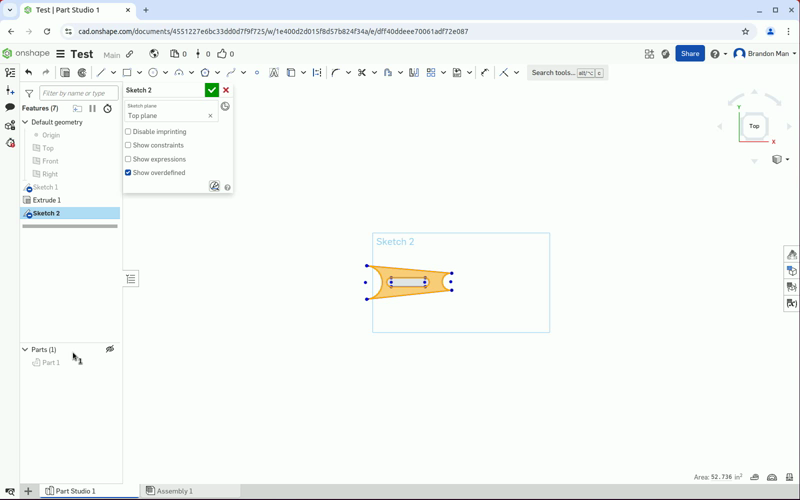
key(shift+y)
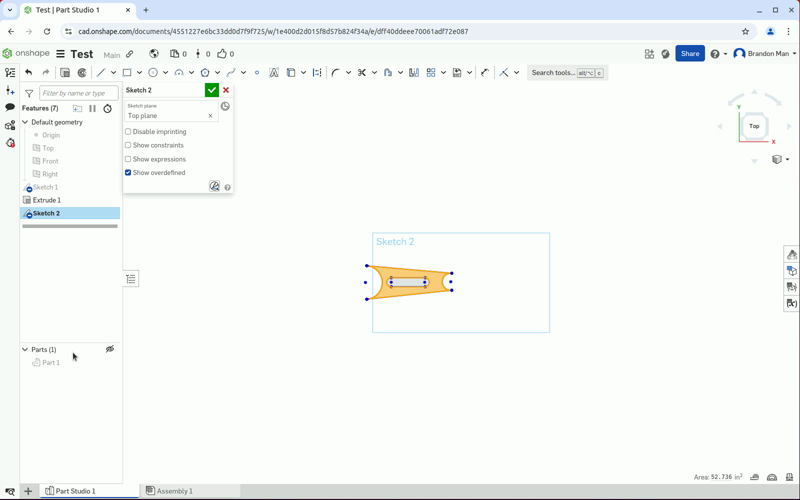
key(shift+e)
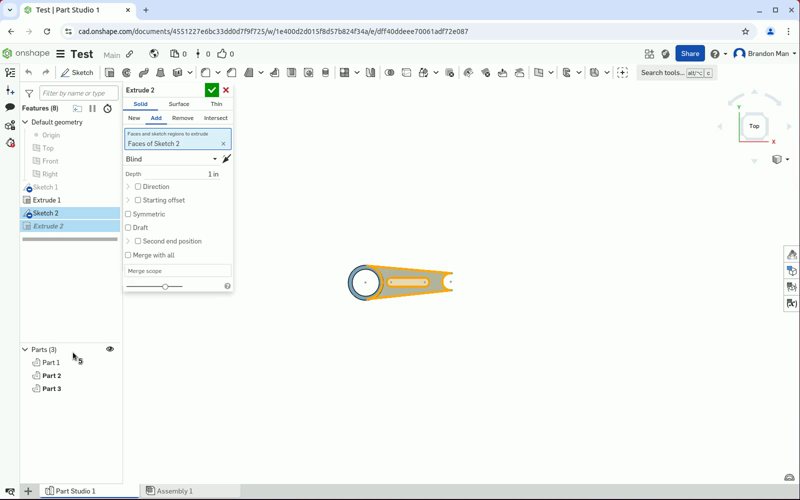
mouse_move(143, 106)
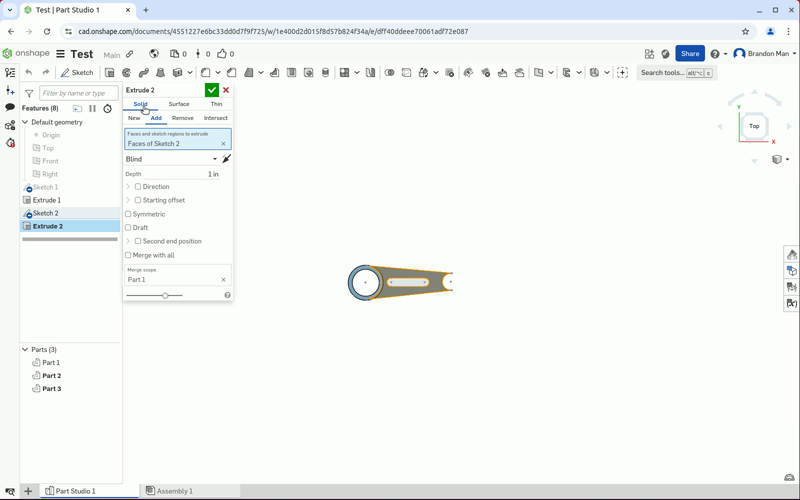
click(143, 106)
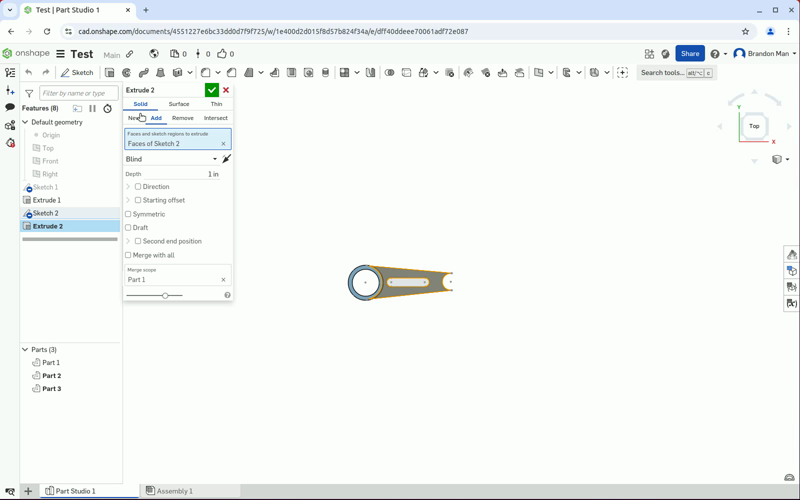
mouse_move(137, 120)
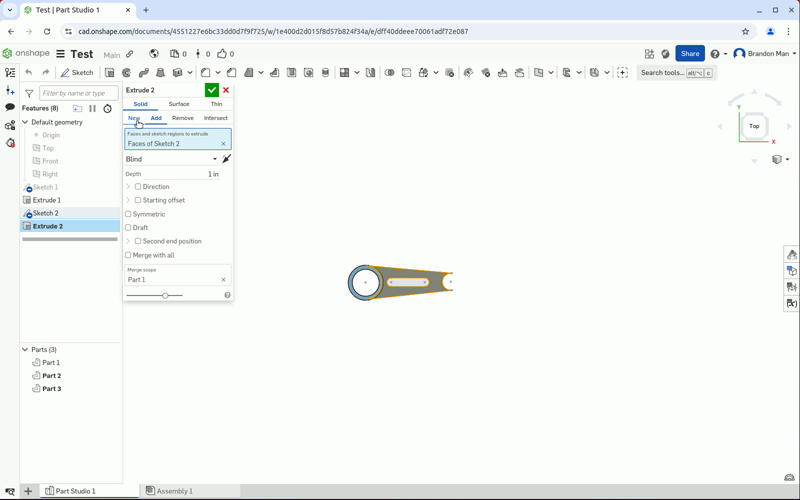
click(137, 120)
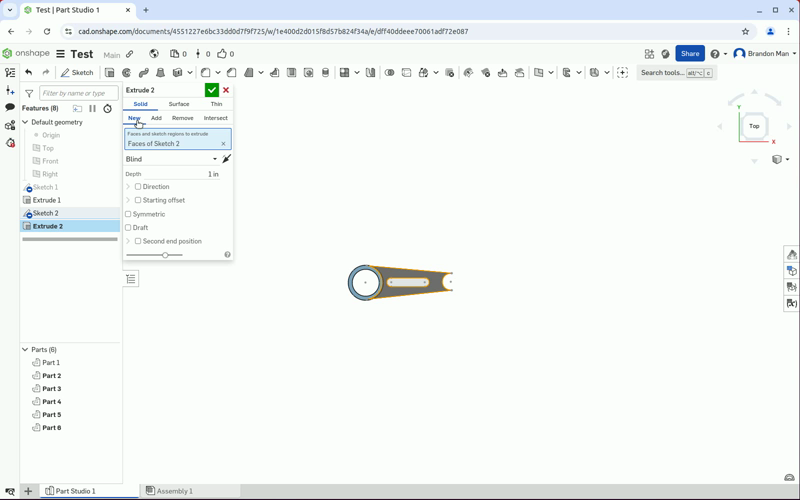
key(tab, 4)
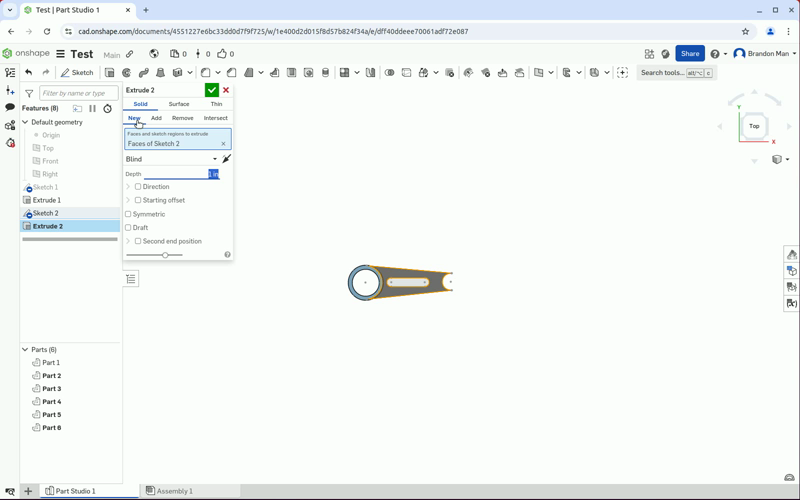
text(3.37)
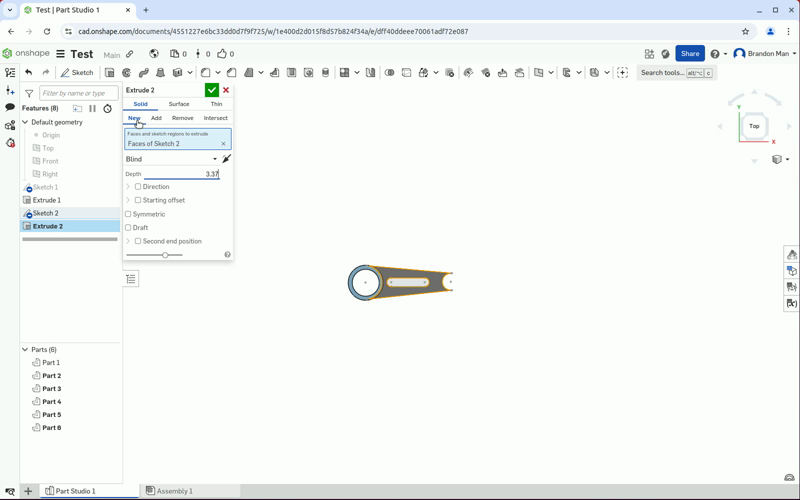
key(enter)
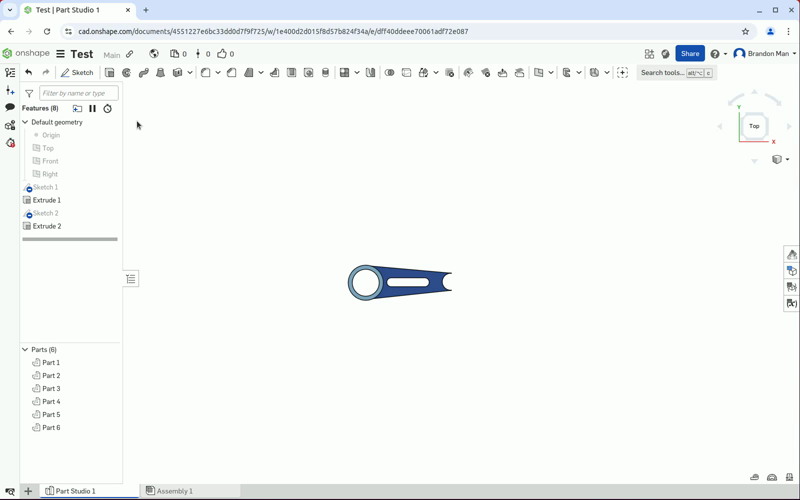
key(shift+h)
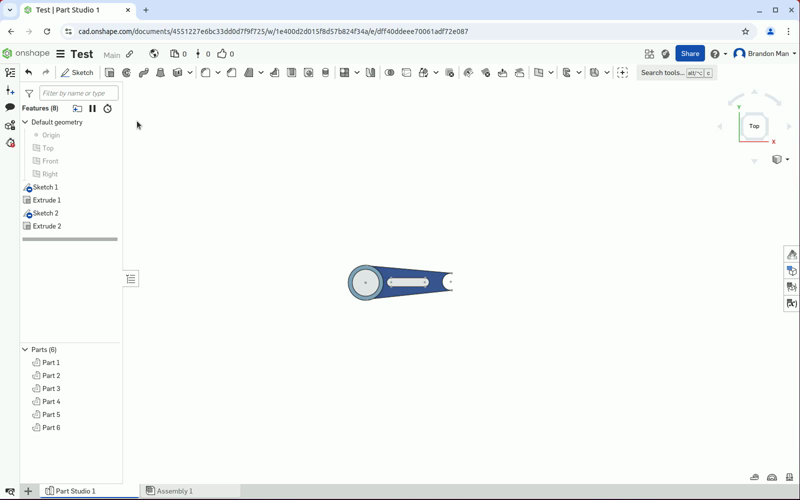
key(shift+h)
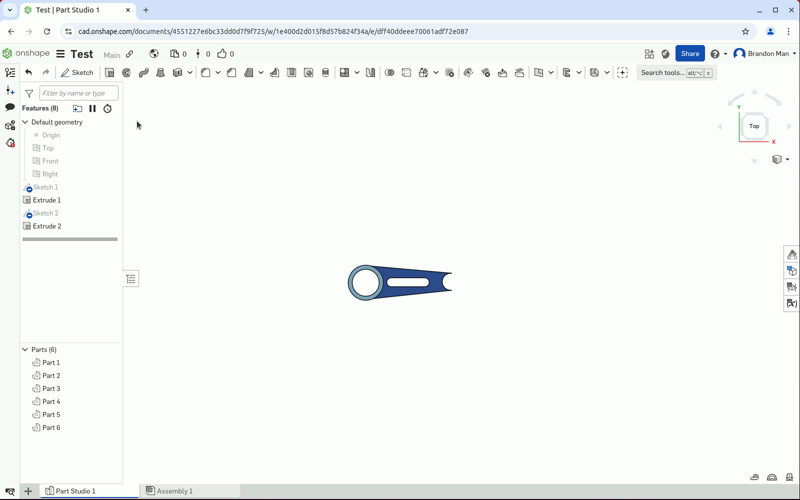
mouse_move(73, 189)
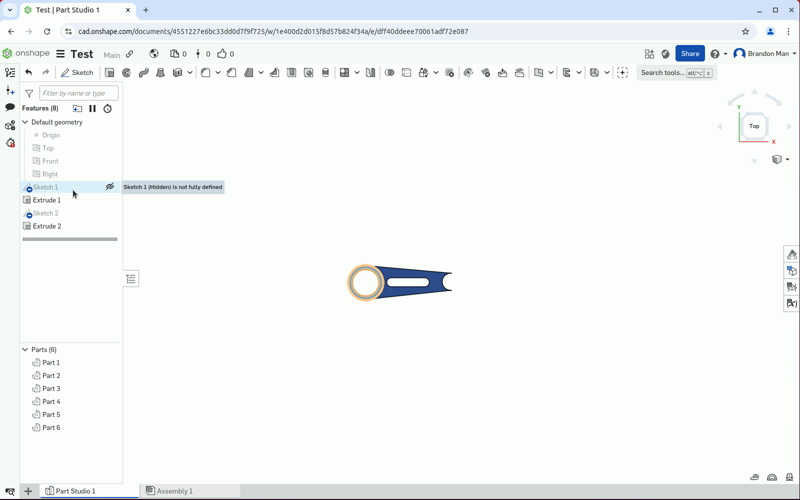
click(73, 189)
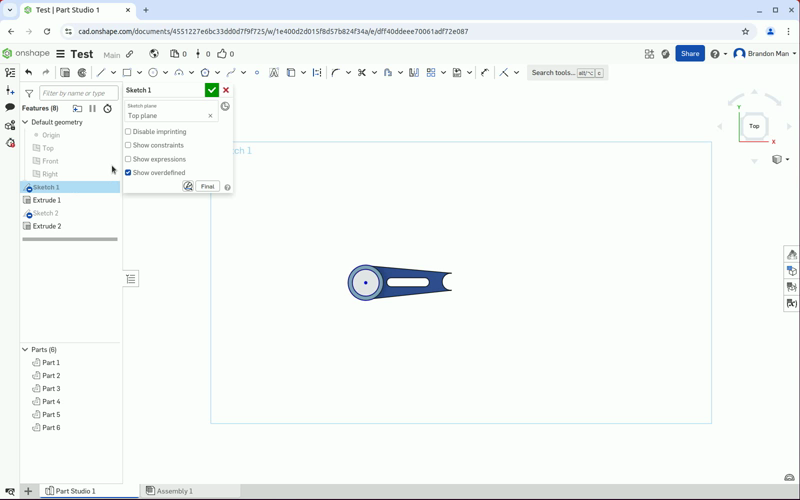
mouse_move(229, 92)
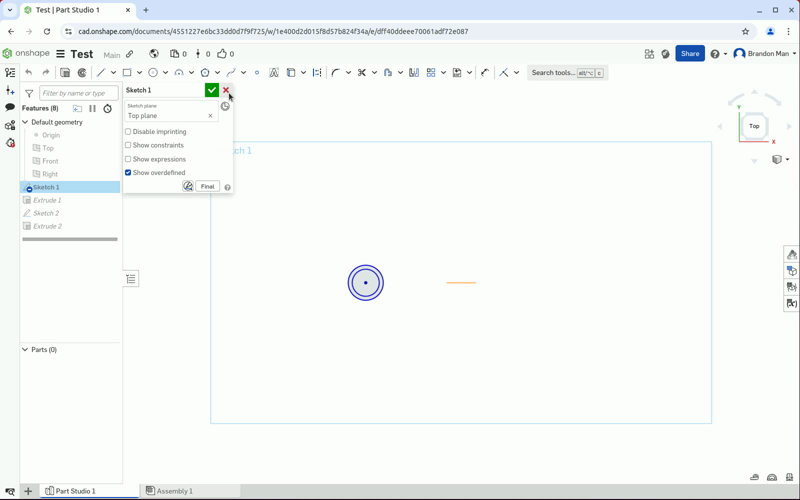
click(229, 92)
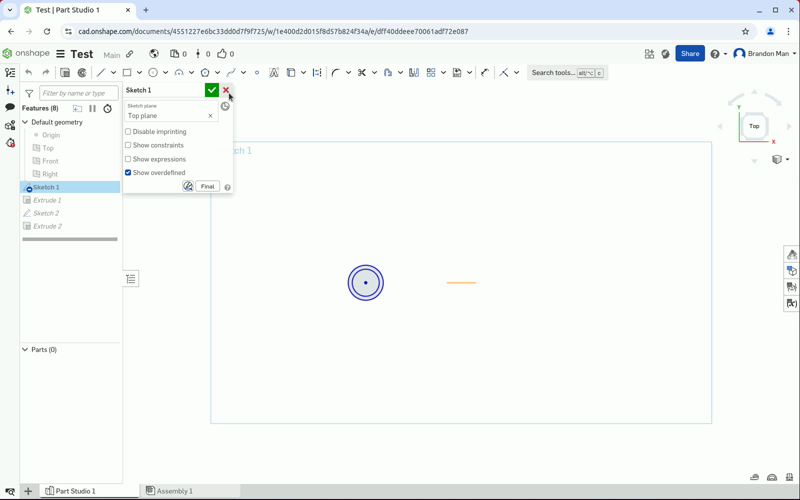
key(shift+s)
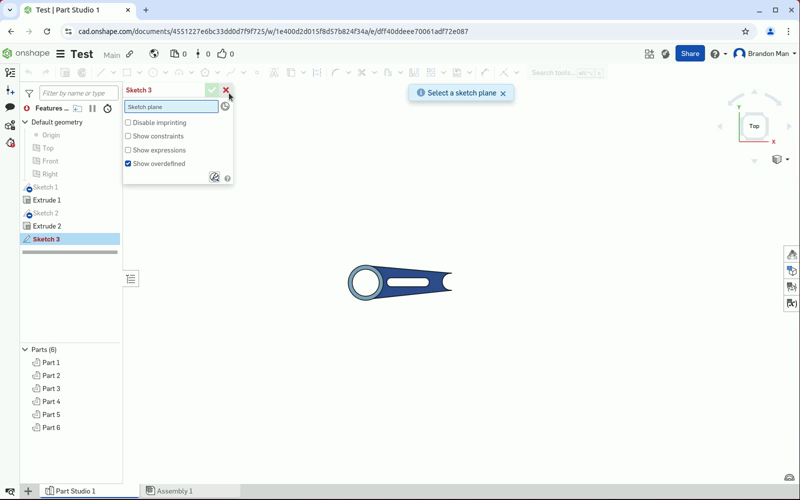
mouse_move(73, 150)
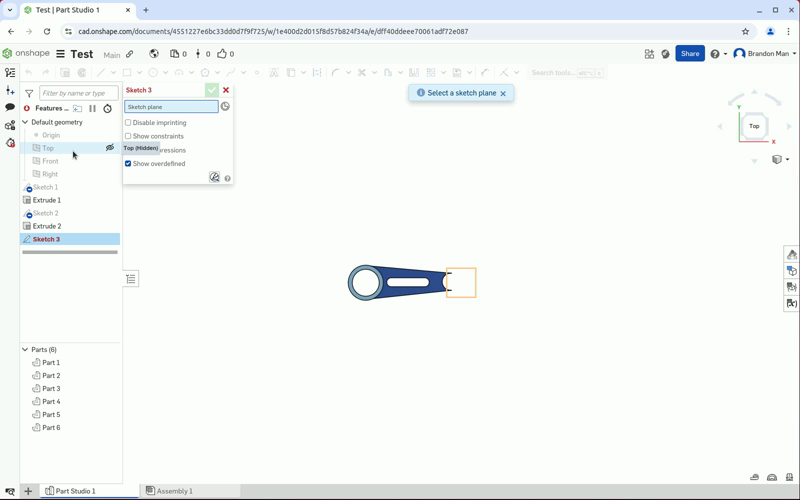
click(73, 150)
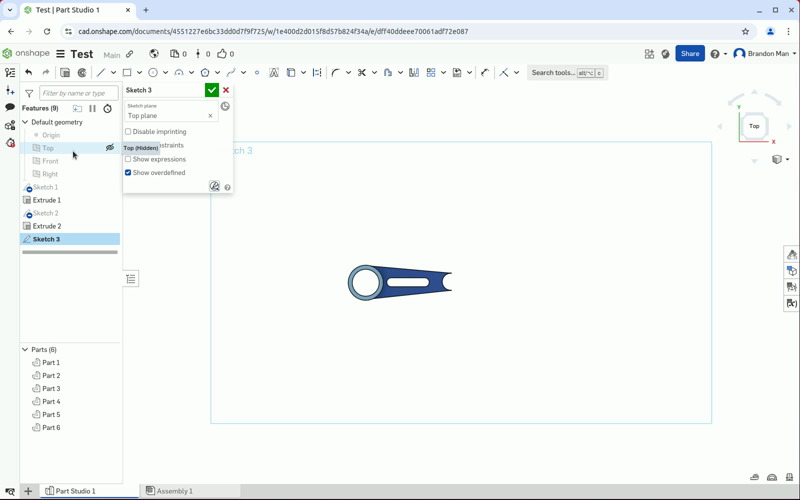
mouse_move(73, 352)
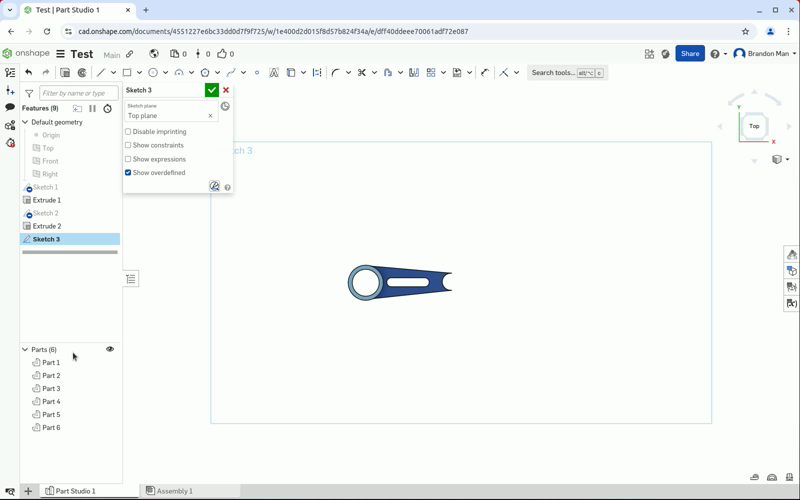
key(y)
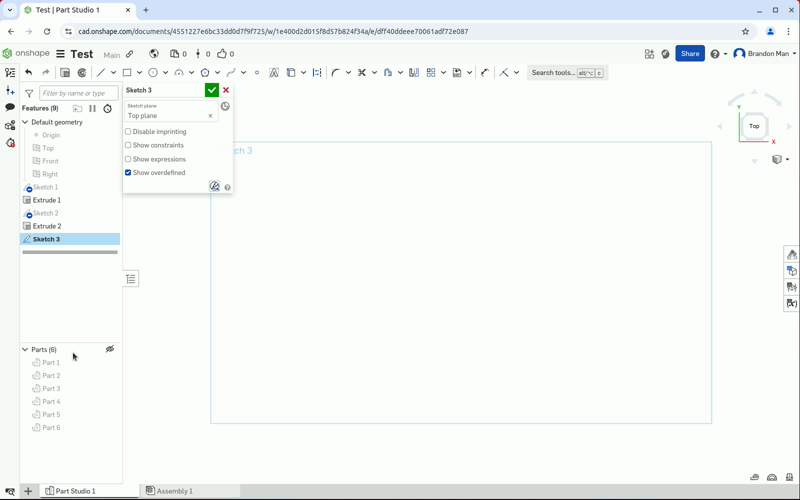
key(c)
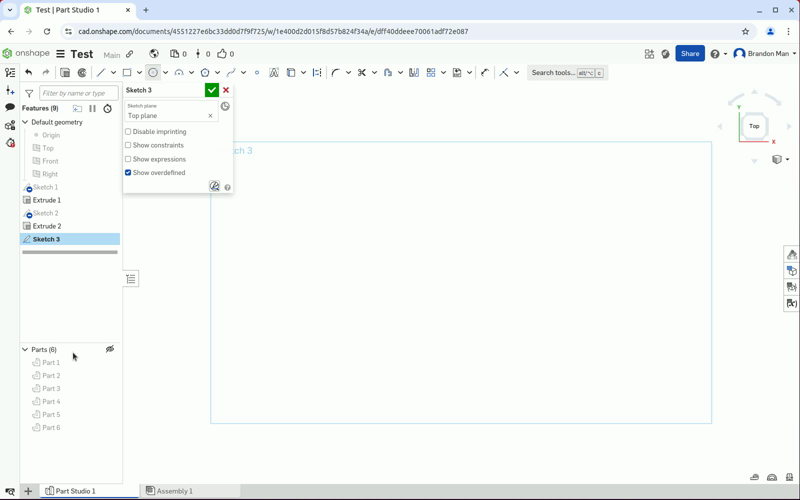
key_down(shift)
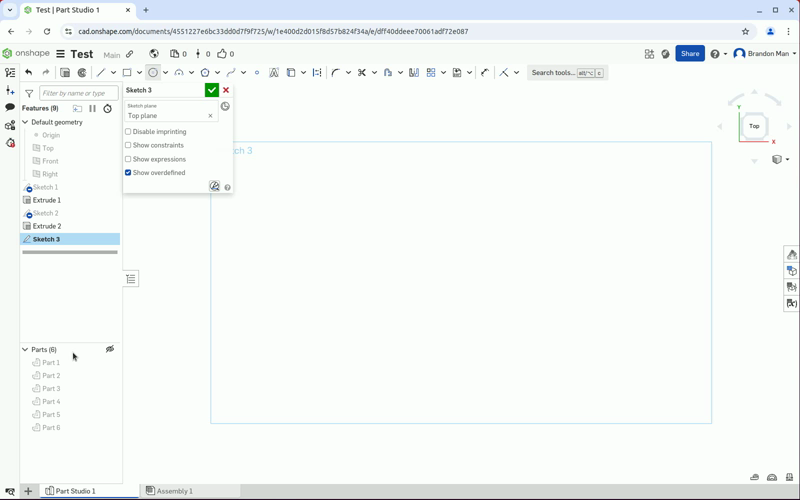
mouse_move(450, 282)
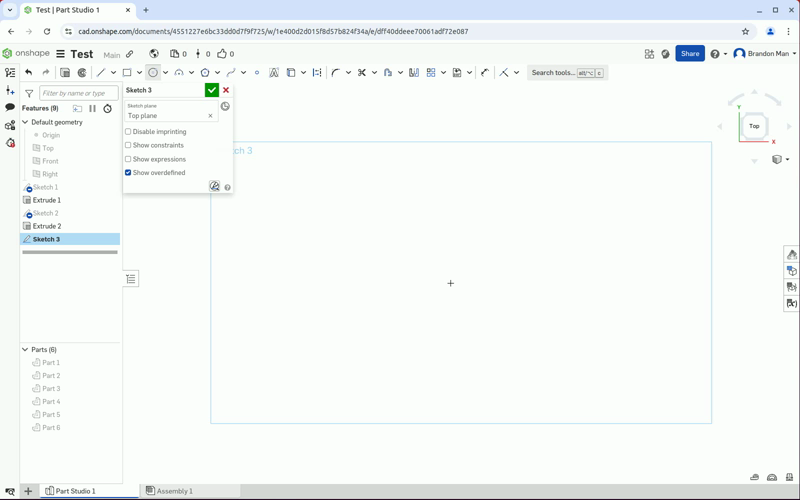
click(450, 282)
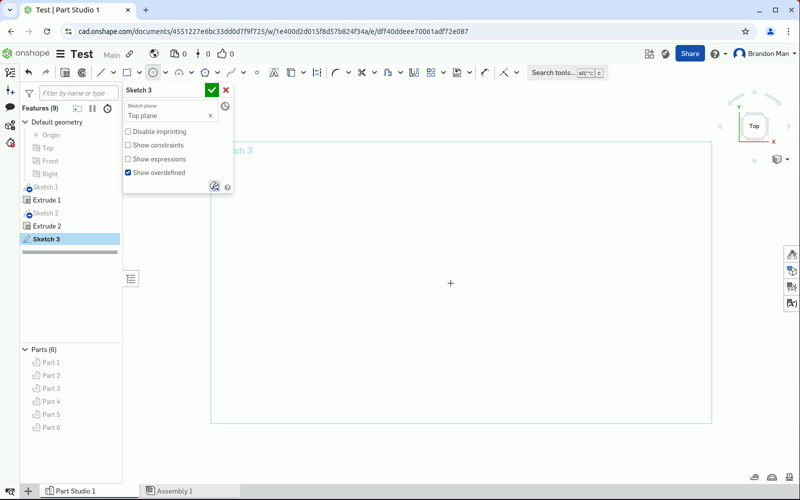
key_up(shift)
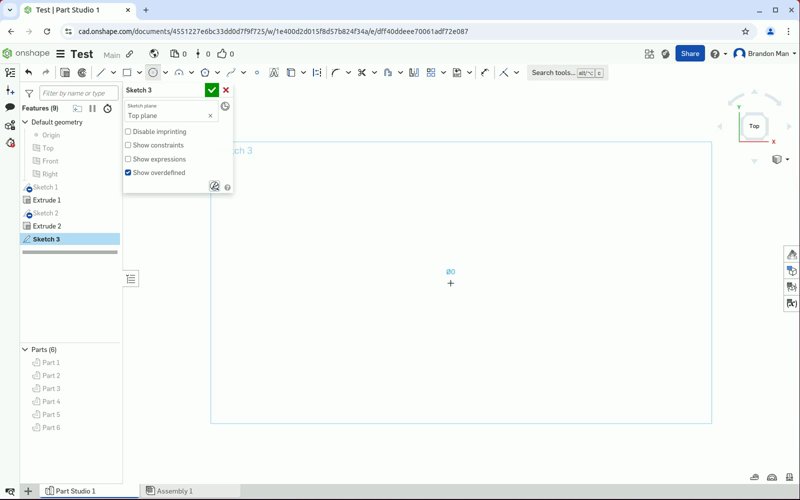
mouse_move(459, 282)
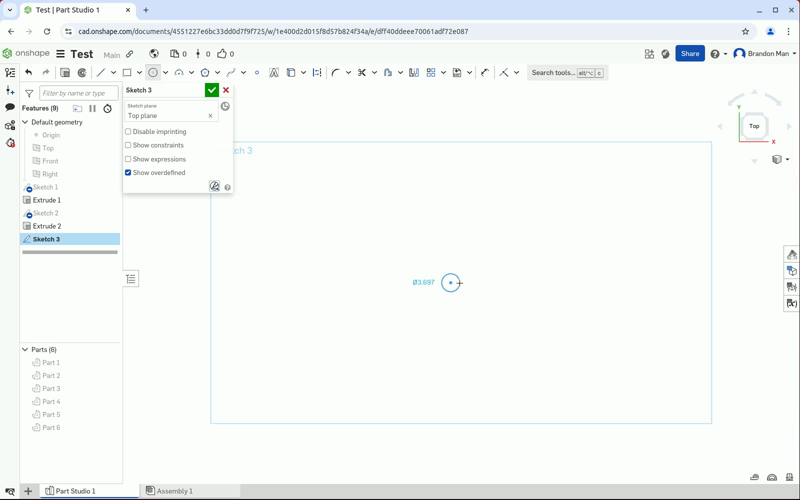
click(459, 282)
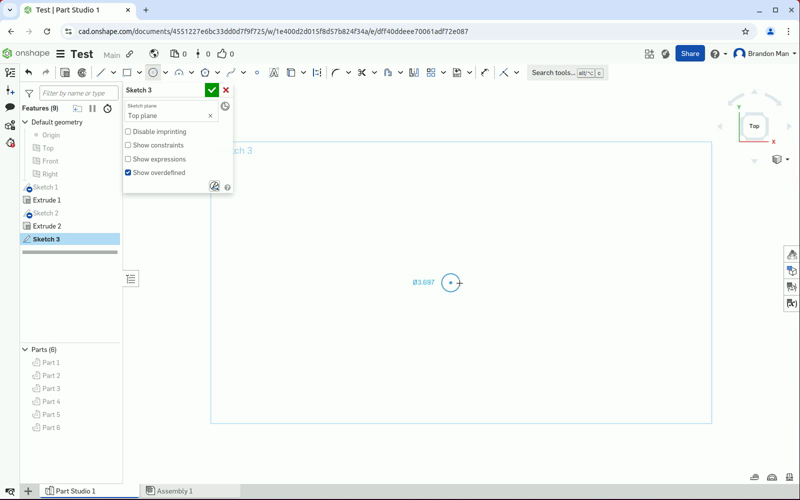
key(esc)
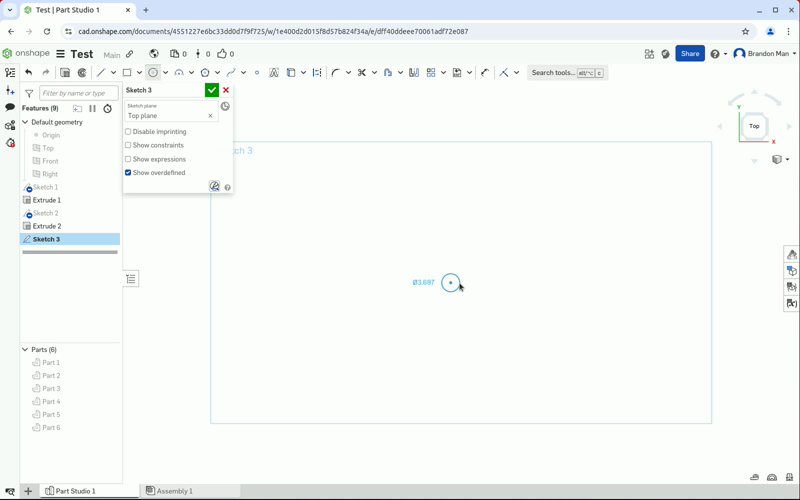
key(c)
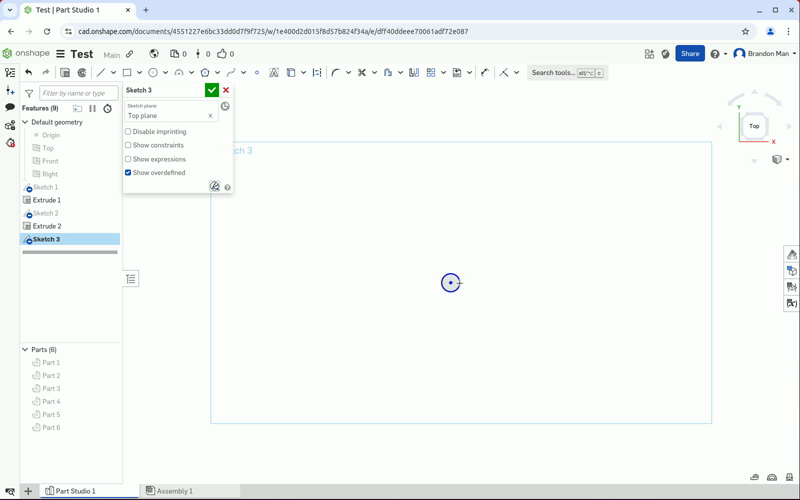
key_down(shift)
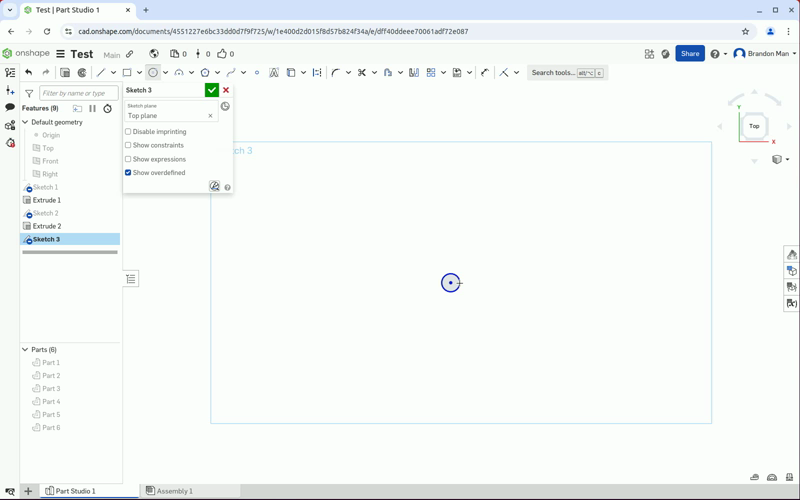
mouse_move(450, 282)
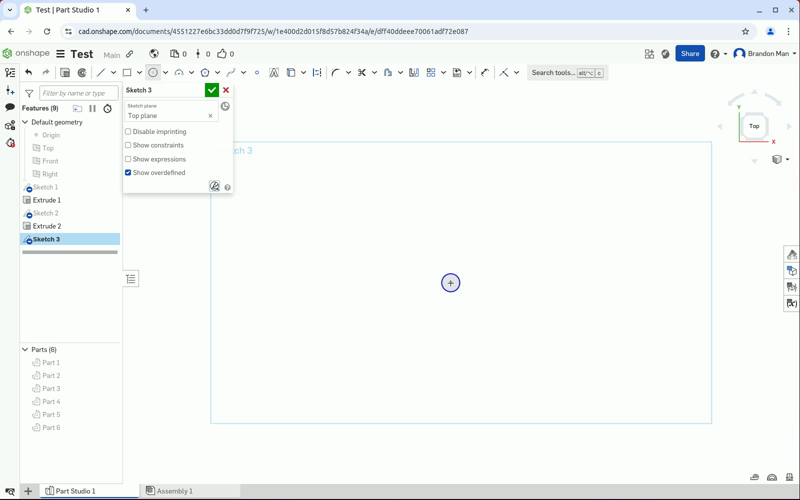
click(450, 282)
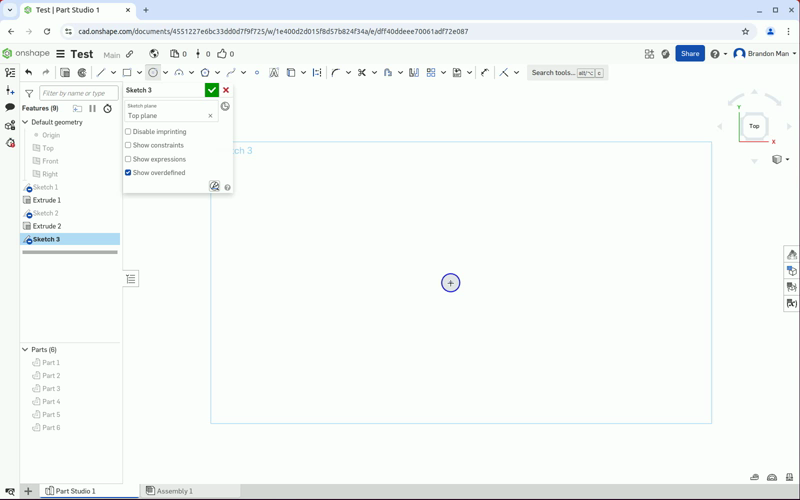
key_up(shift)
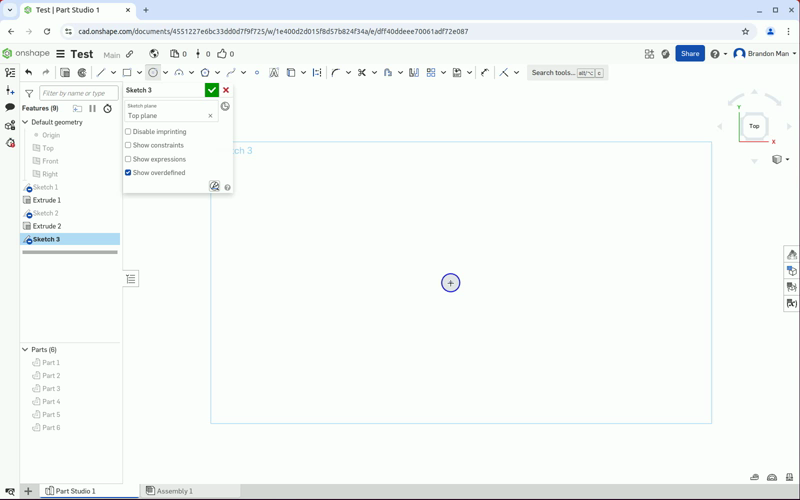
mouse_move(455, 282)
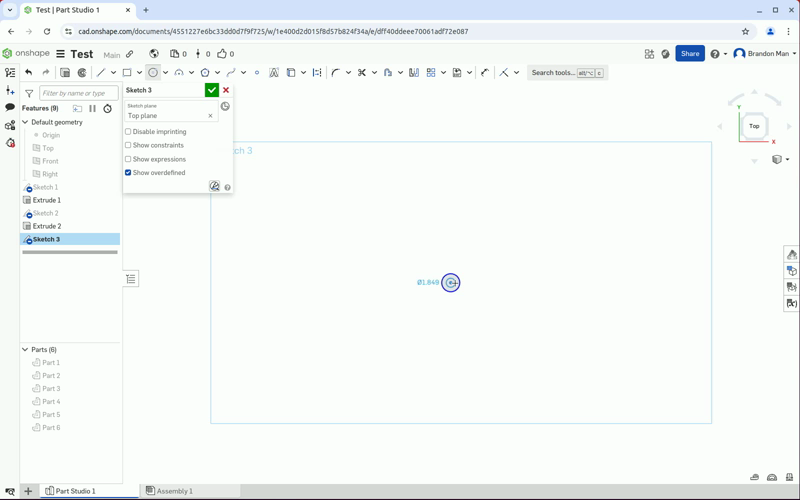
scroll(6)
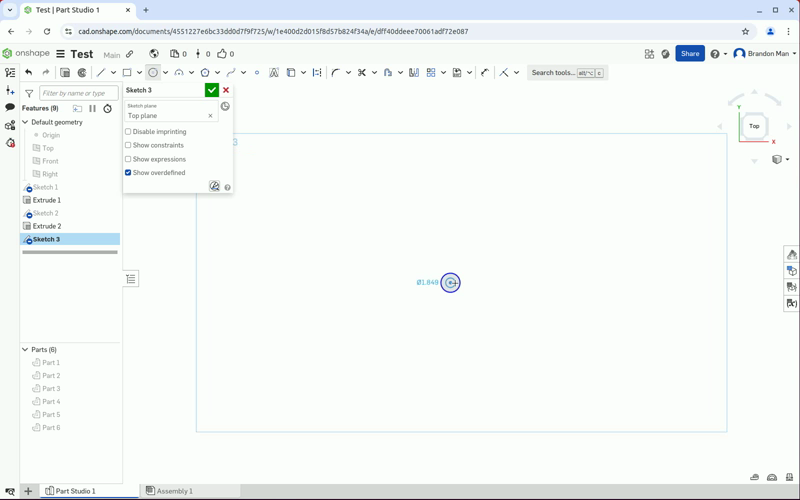
scroll(6)
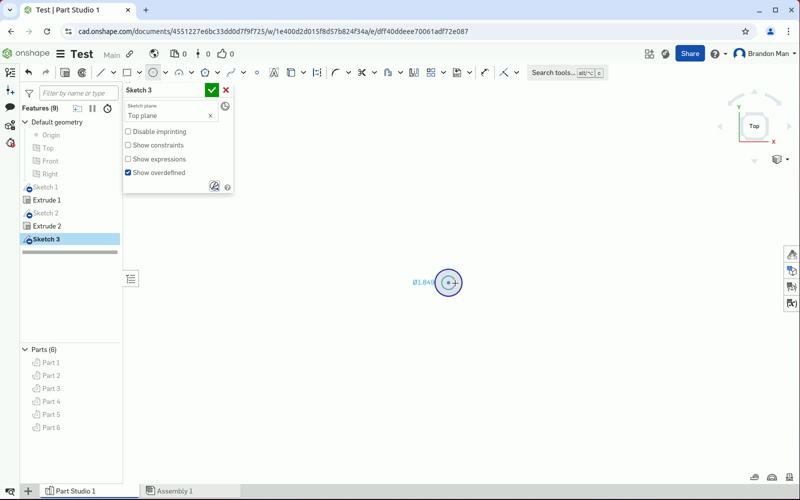
scroll(6)
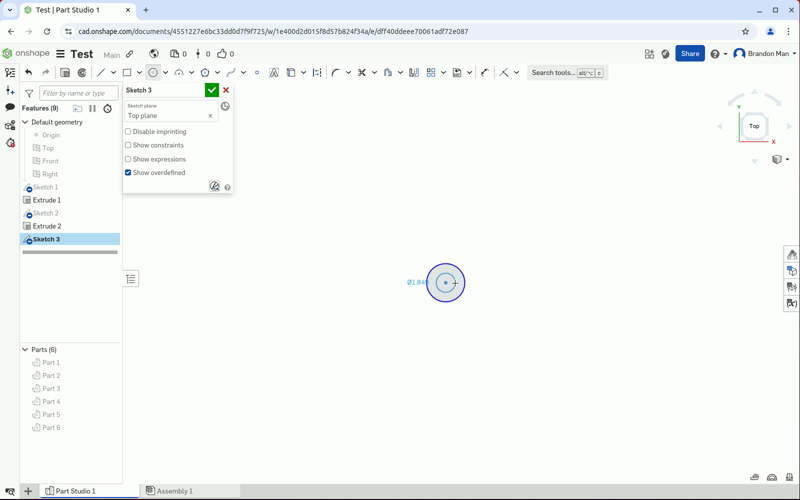
scroll(6)
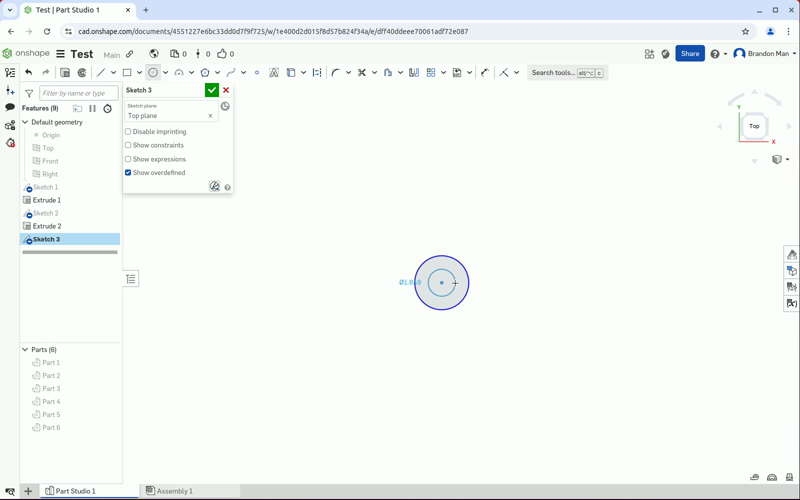
scroll(6)
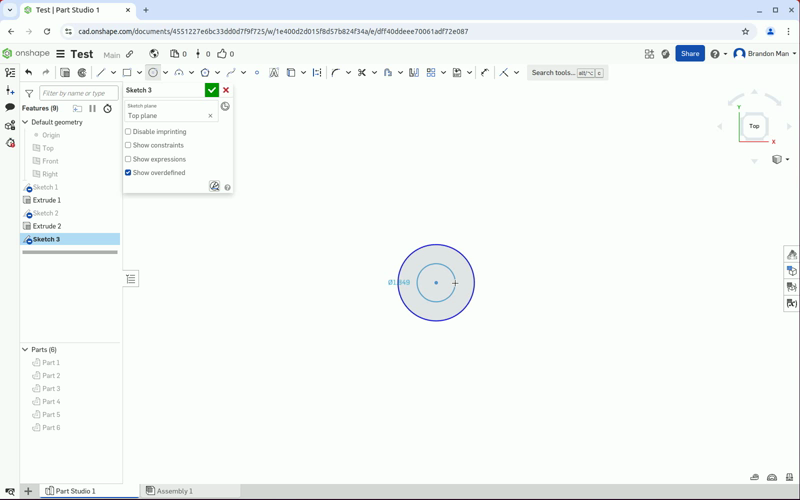
scroll(6)
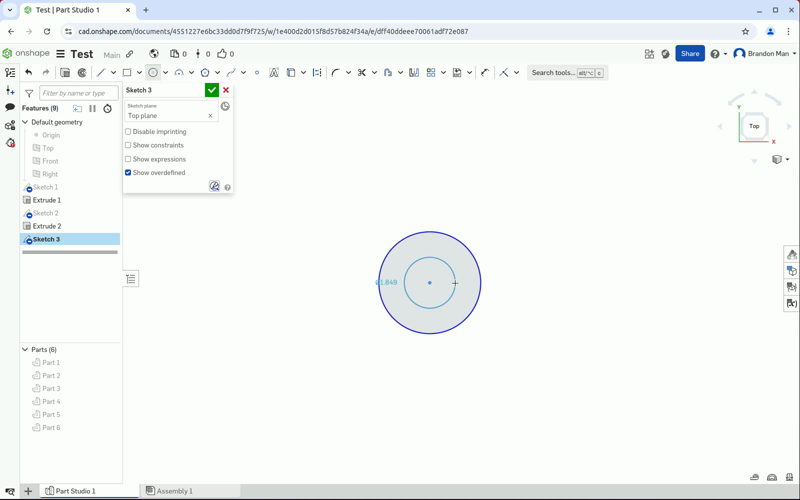
scroll(6)
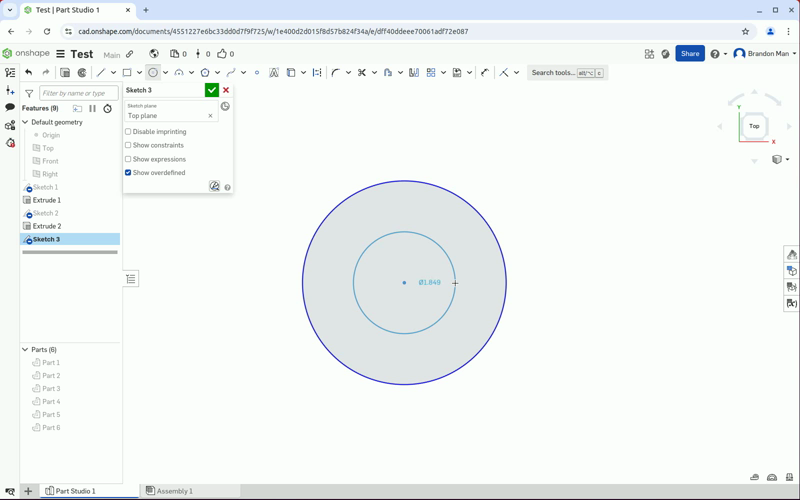
click(455, 282)
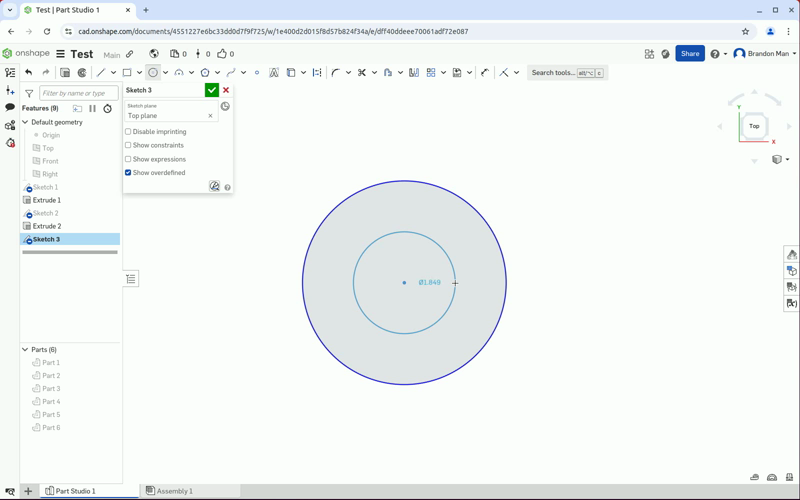
scroll(-6)
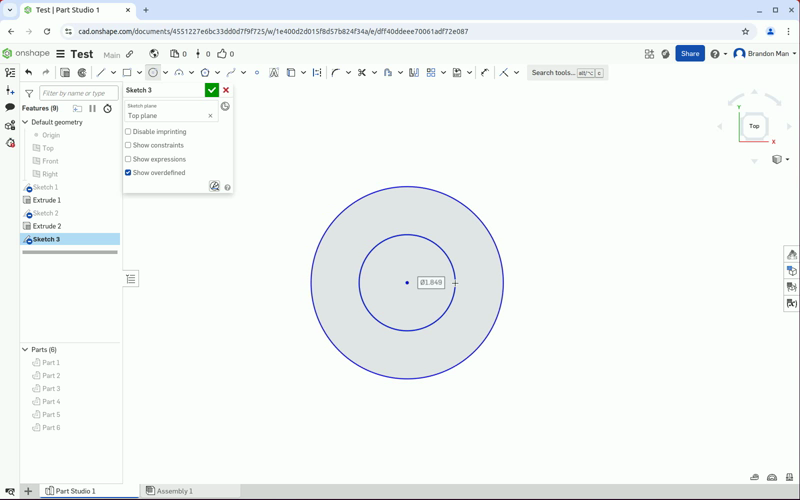
scroll(-6)
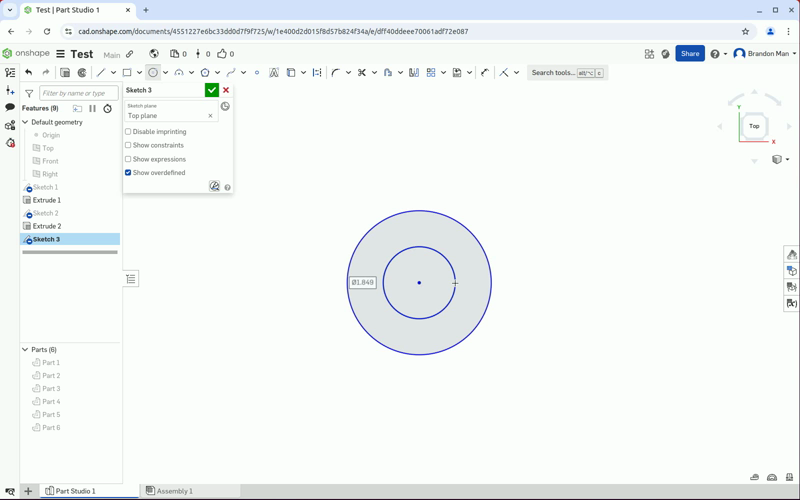
scroll(-6)
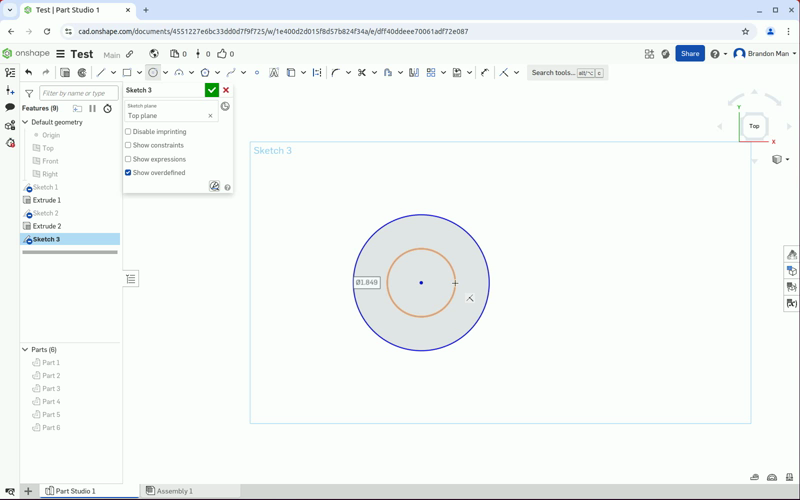
scroll(-6)
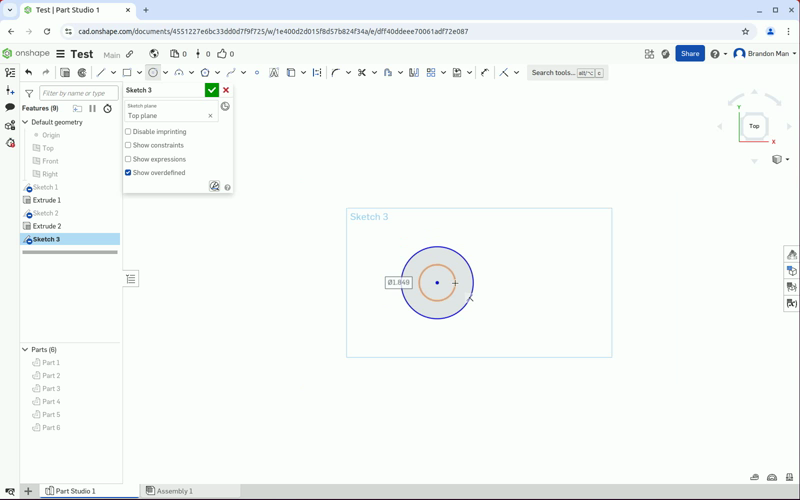
scroll(-6)
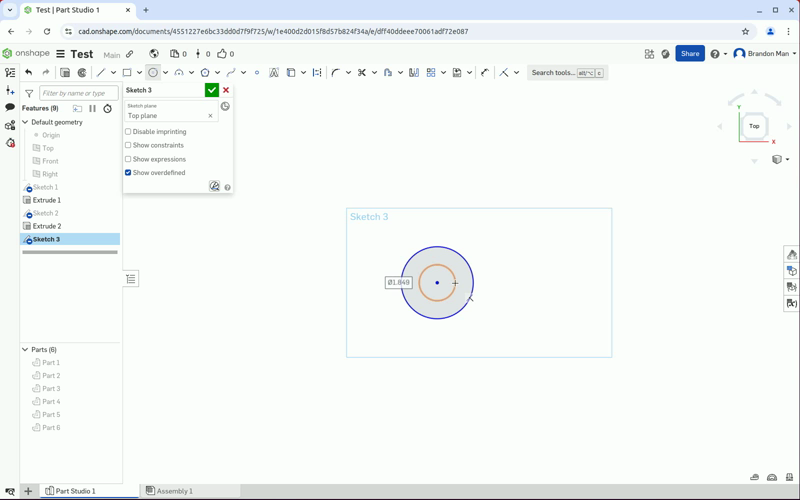
scroll(-6)
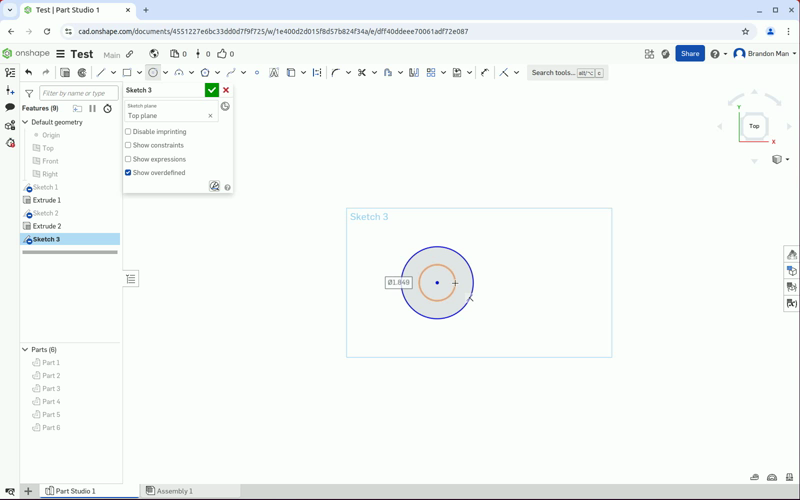
scroll(-6)
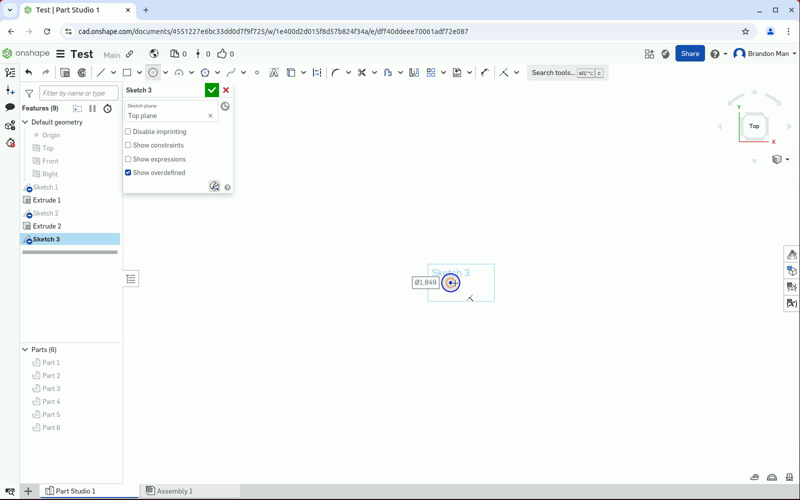
key(esc)
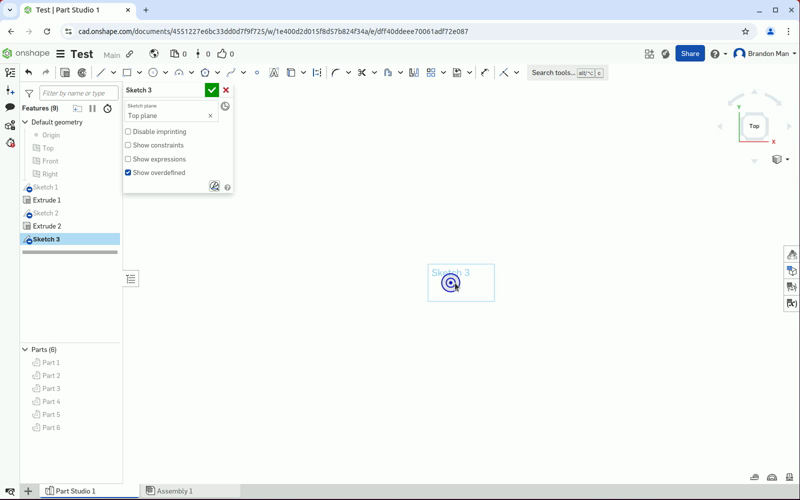
mouse_move(454, 279)
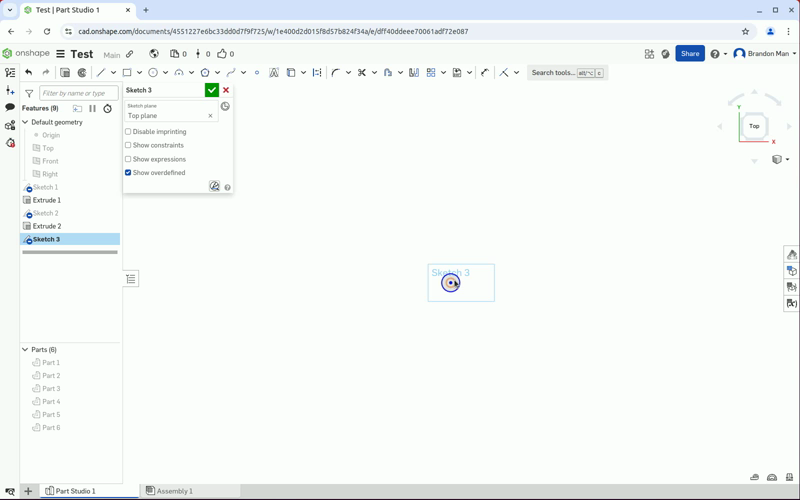
scroll(6)
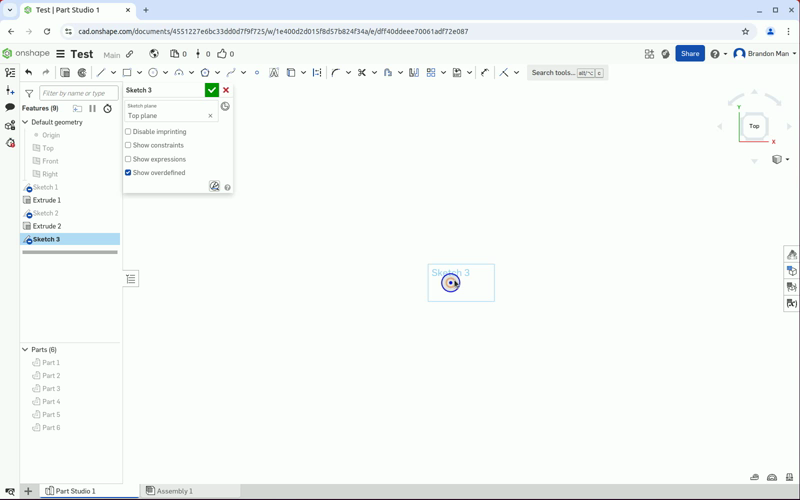
scroll(6)
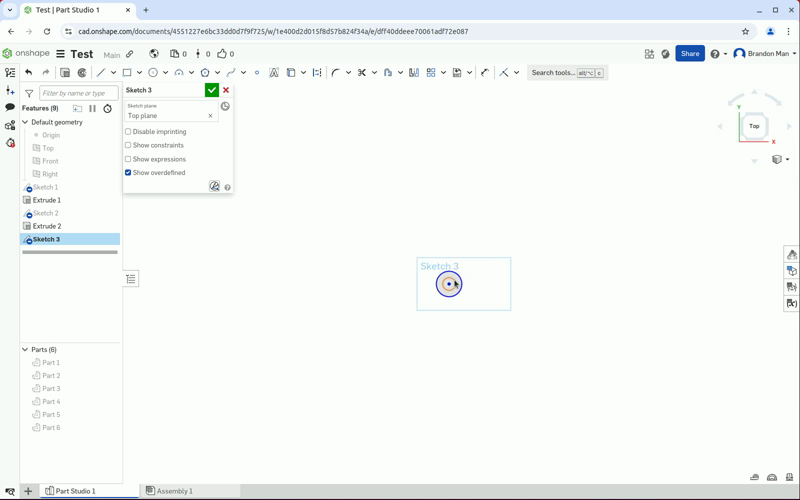
scroll(6)
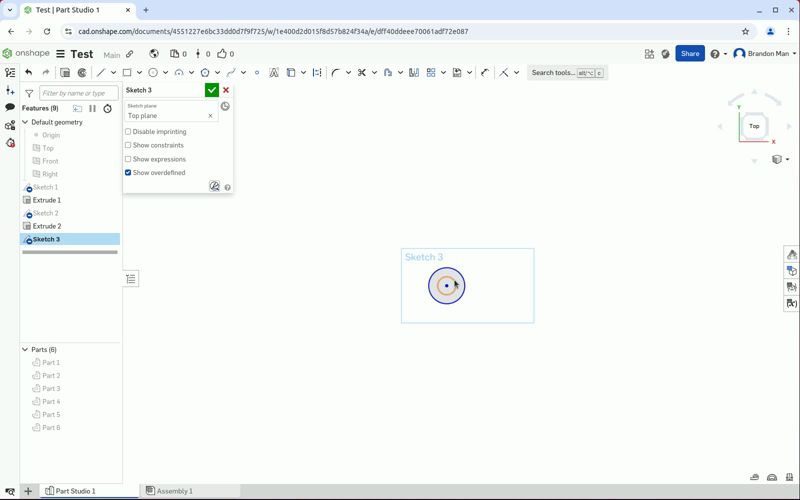
scroll(6)
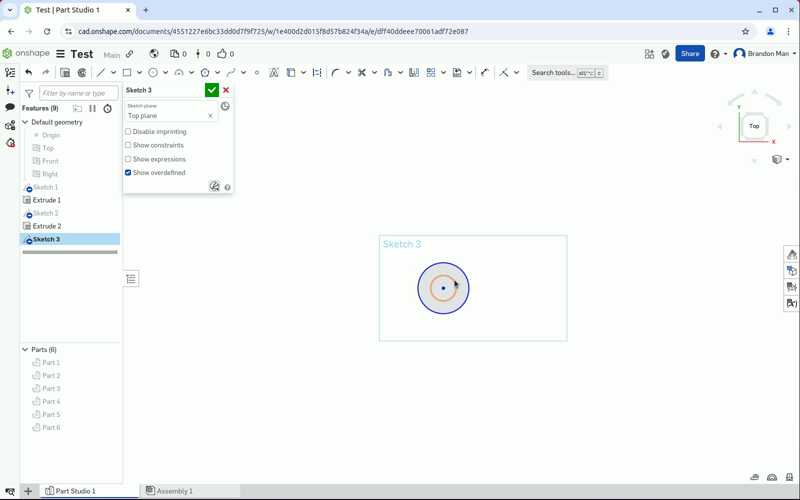
scroll(6)
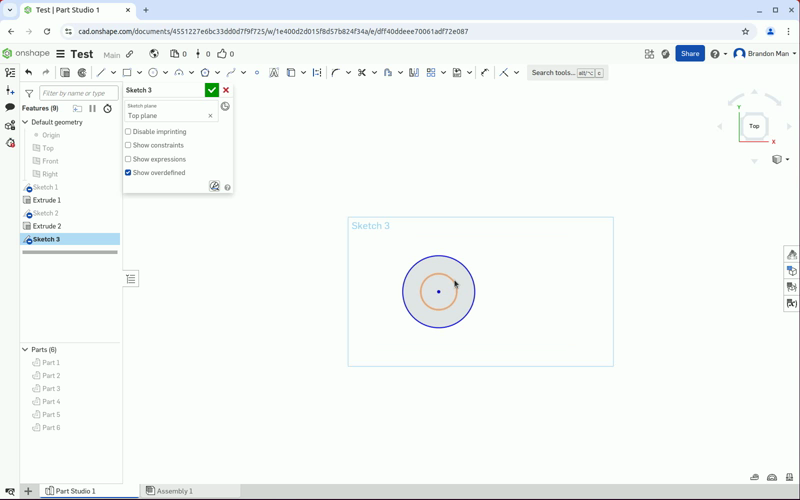
scroll(6)
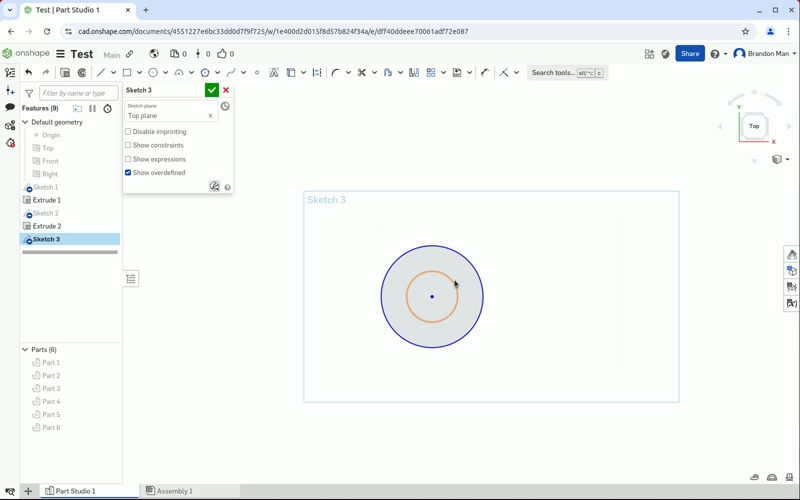
scroll(6)
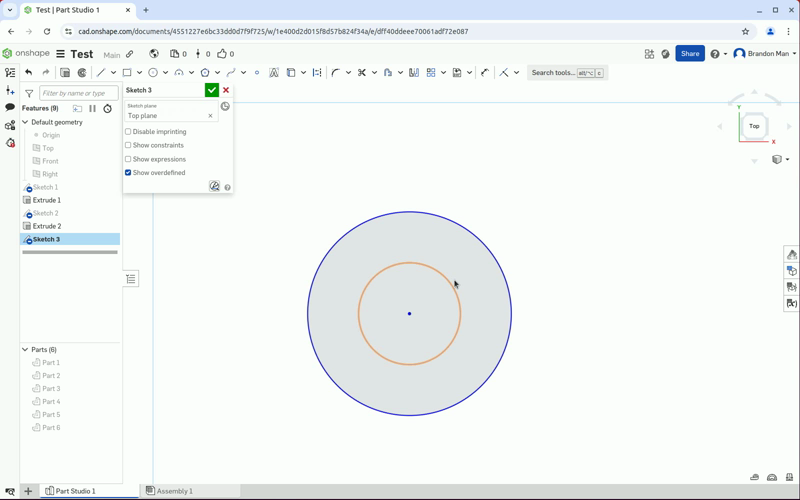
click(454, 279)
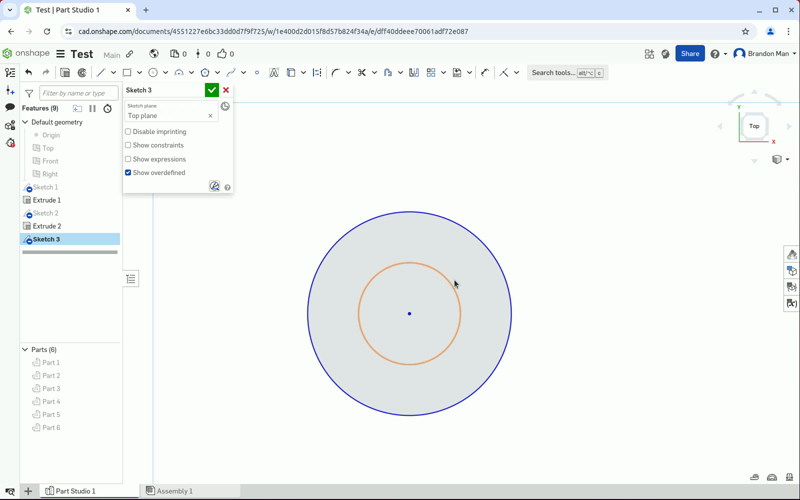
scroll(-6)
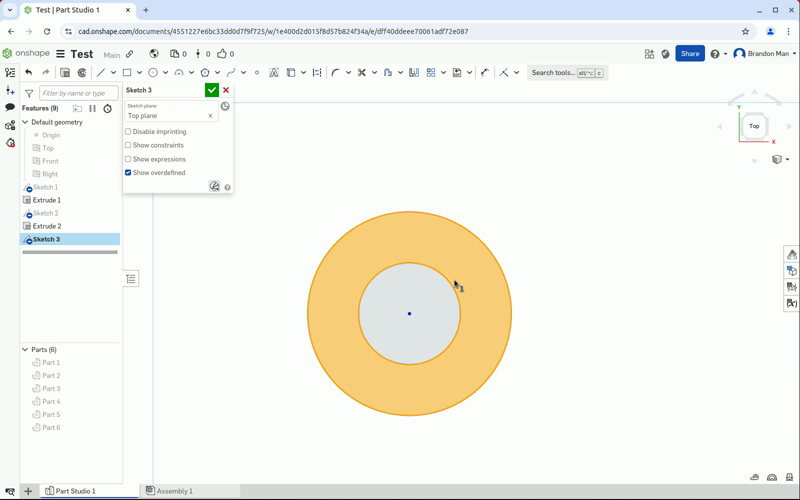
scroll(-6)
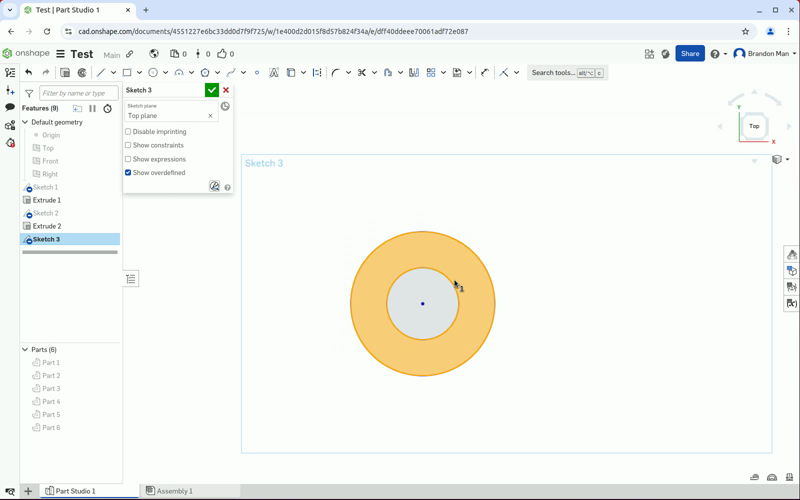
scroll(-6)
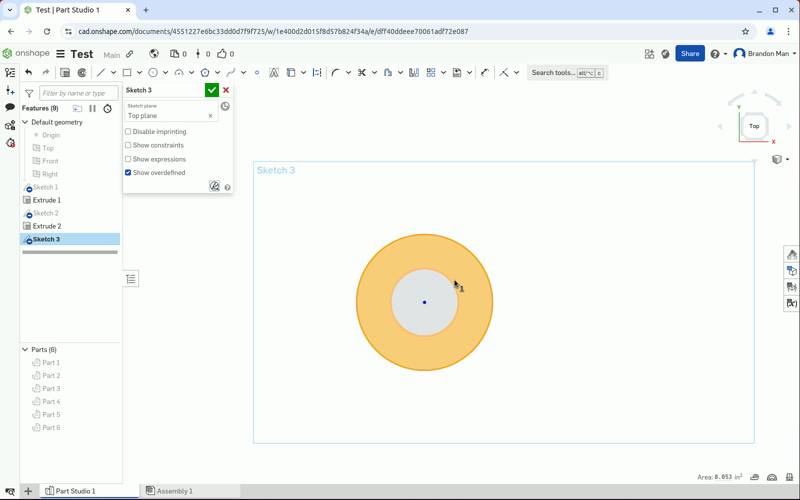
scroll(-6)
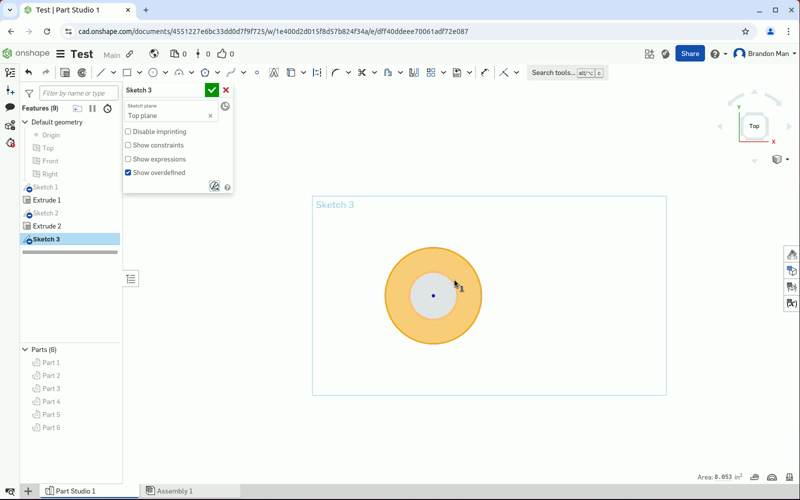
scroll(-6)
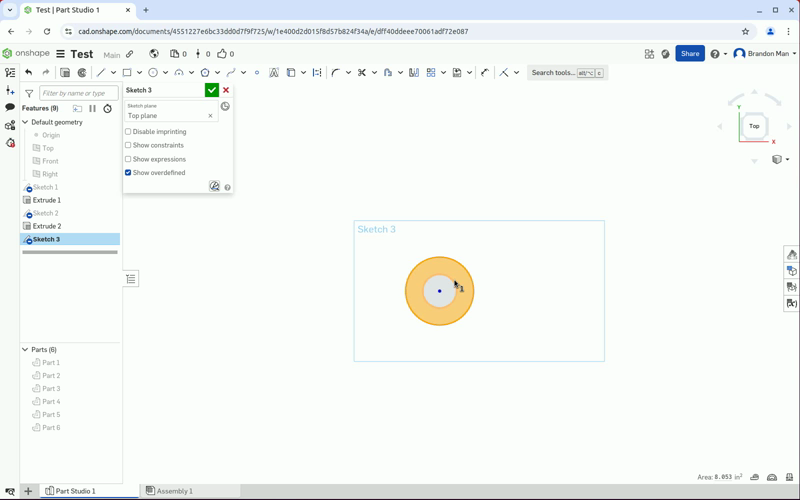
scroll(-6)
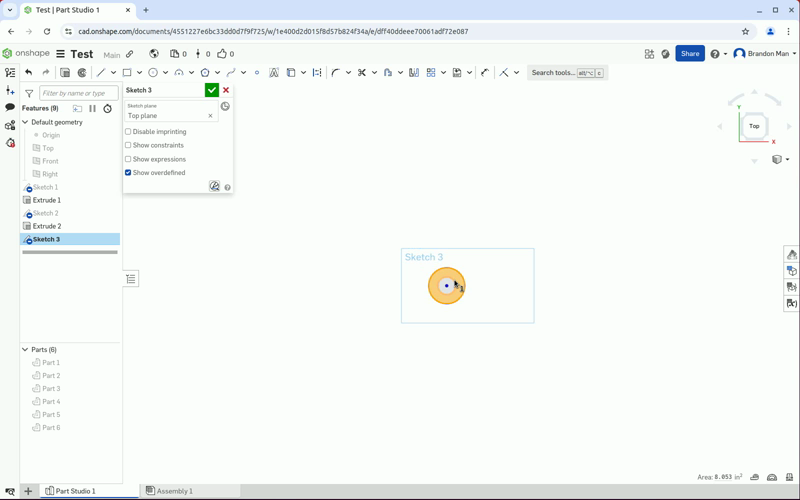
scroll(-6)
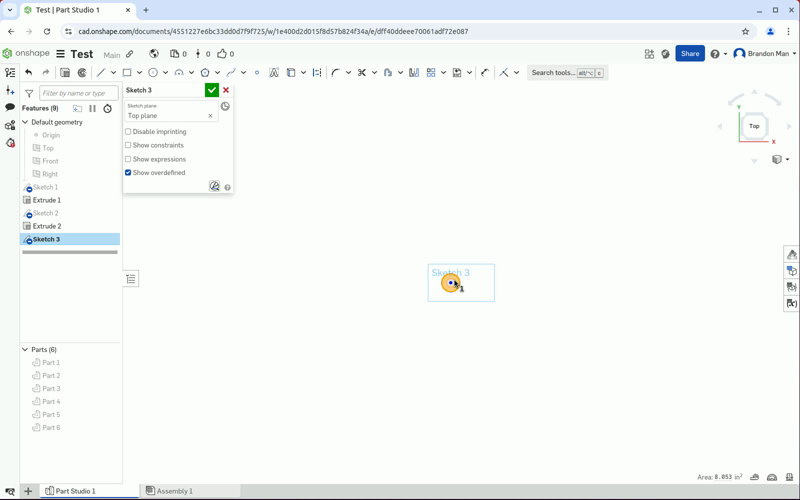
mouse_move(73, 352)
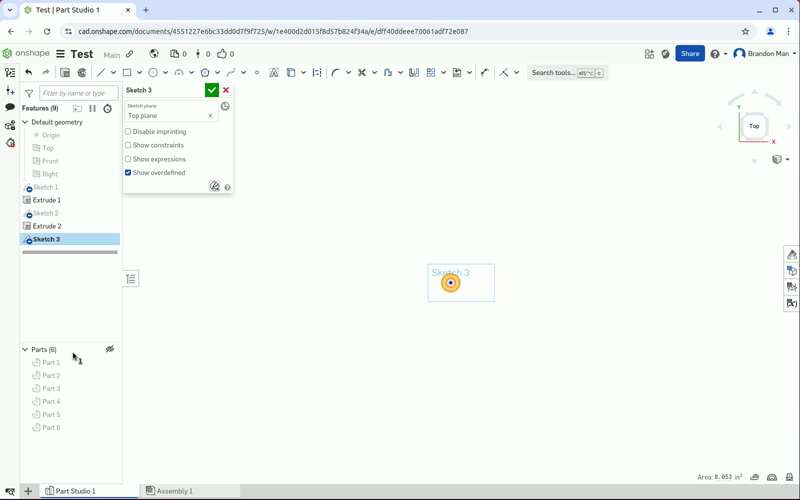
key(shift+y)
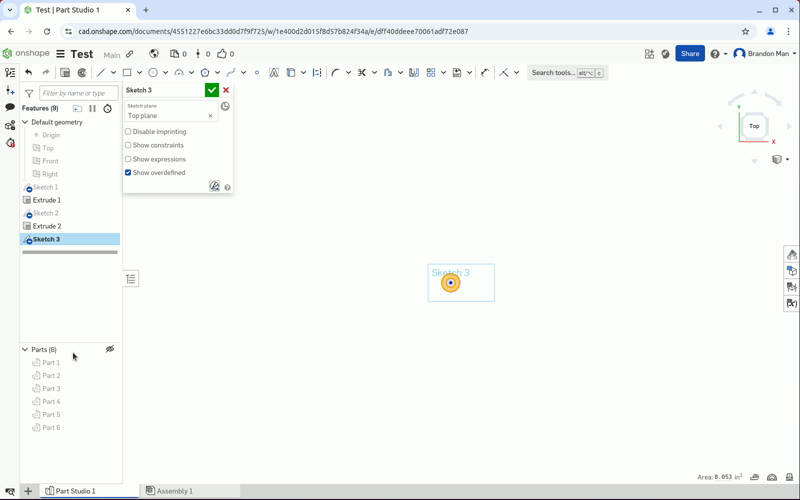
key(shift+e)
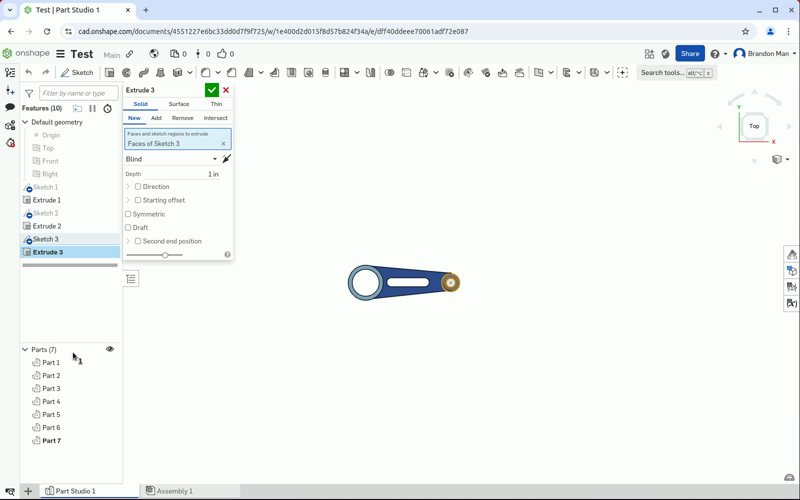
mouse_move(143, 106)
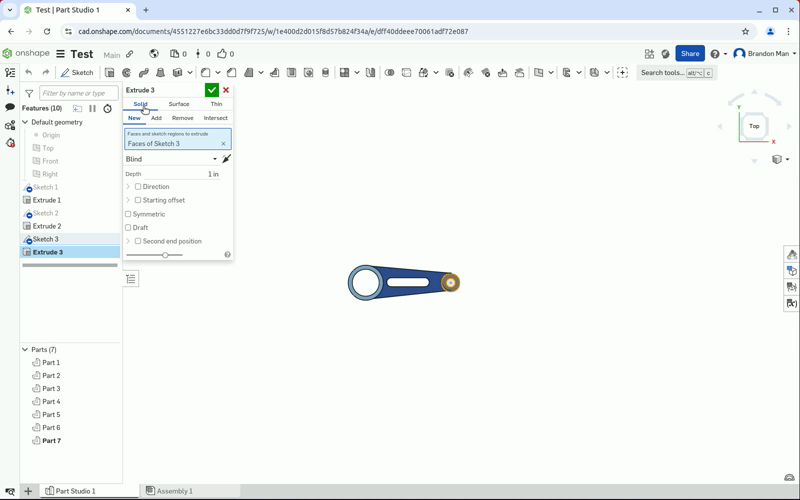
click(143, 106)
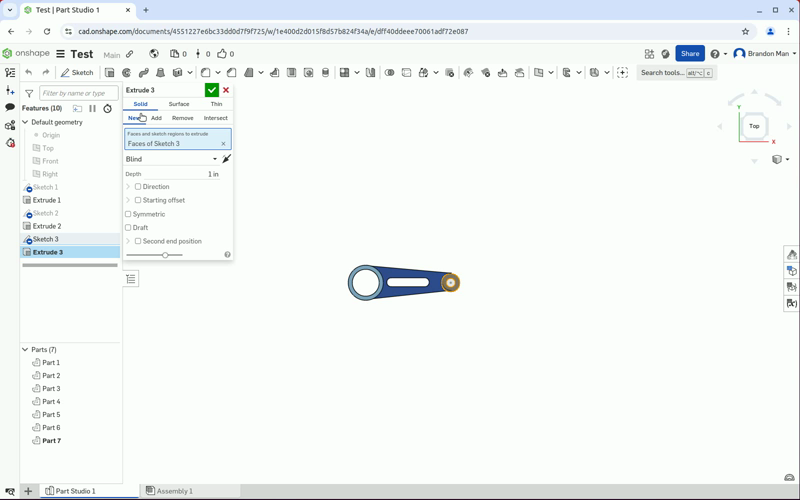
mouse_move(137, 120)
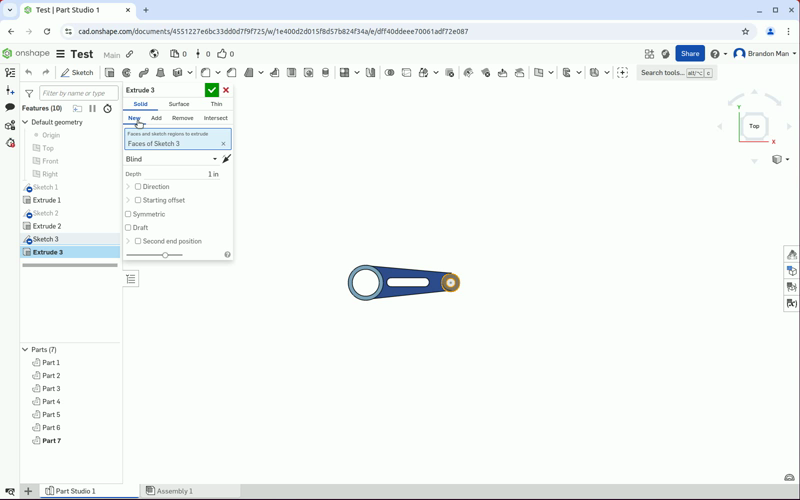
click(137, 120)
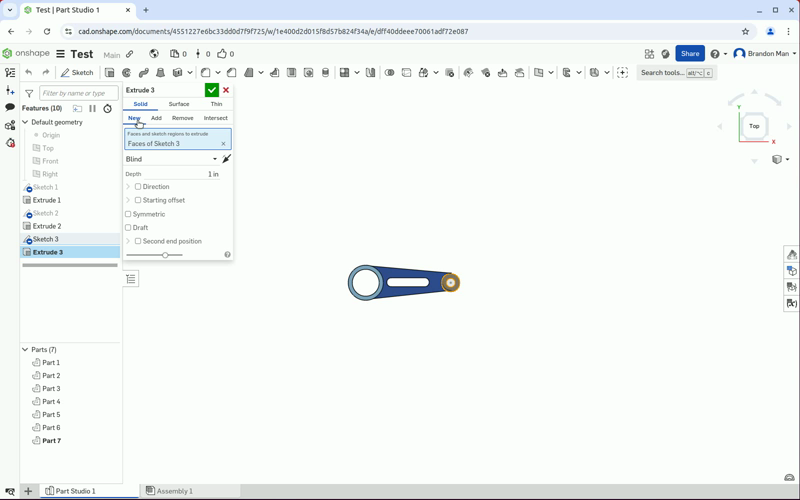
key(tab, 4)
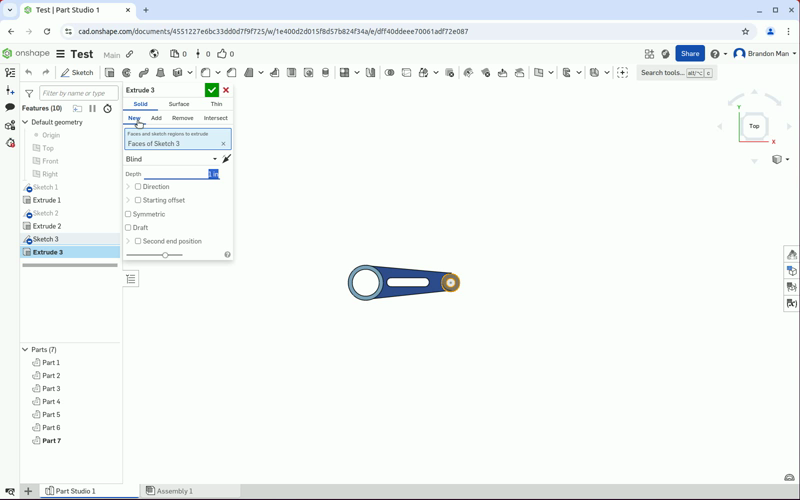
text(4.333)
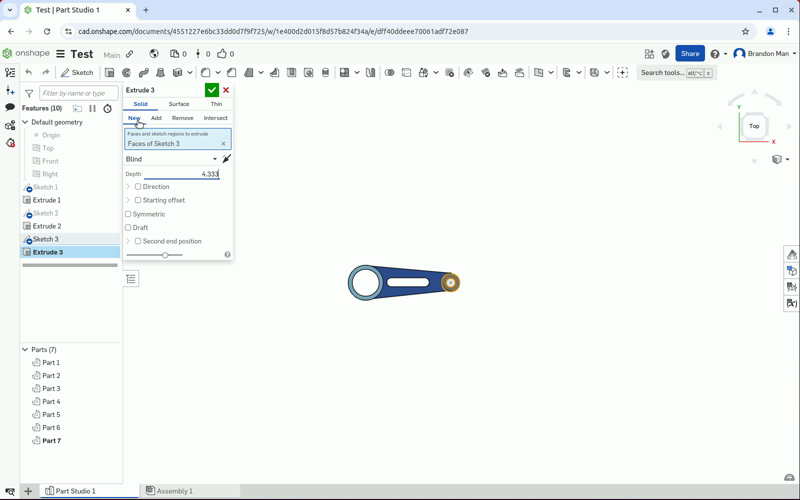
key(enter)
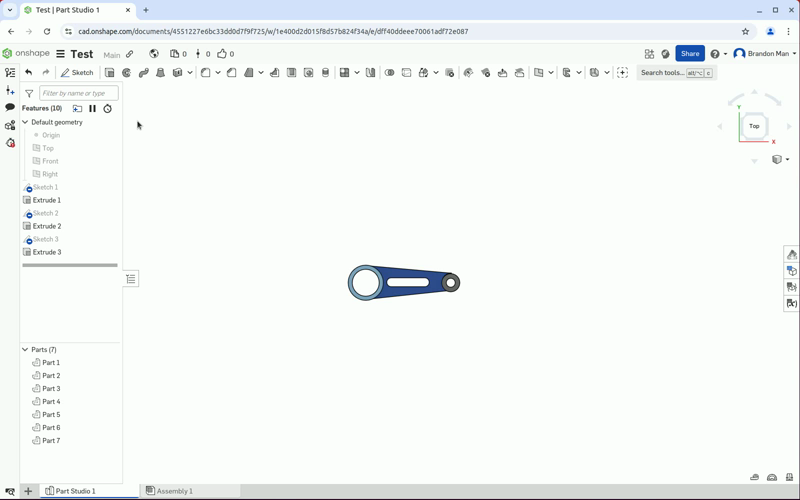
key(shift+h)
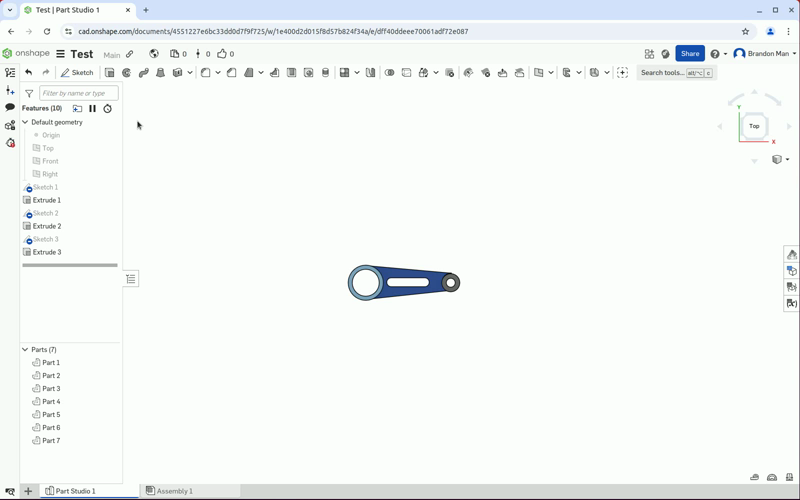
key(shift+h)
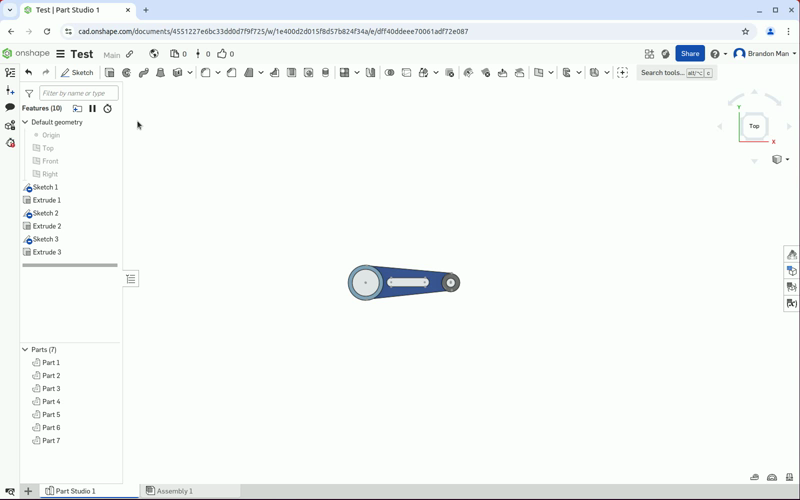
key(shift+7)
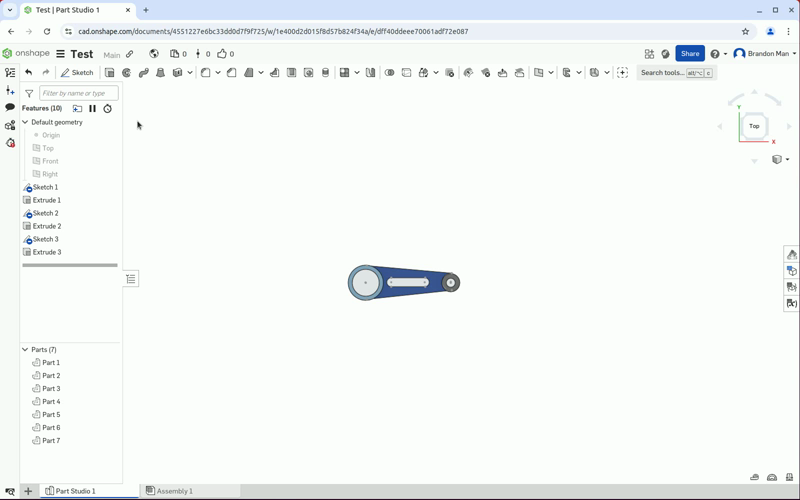
key(up, 3)
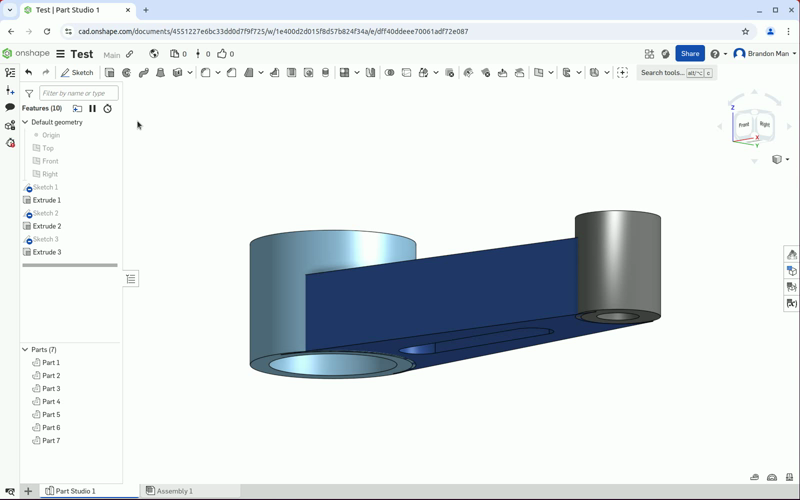
key(left, 3)
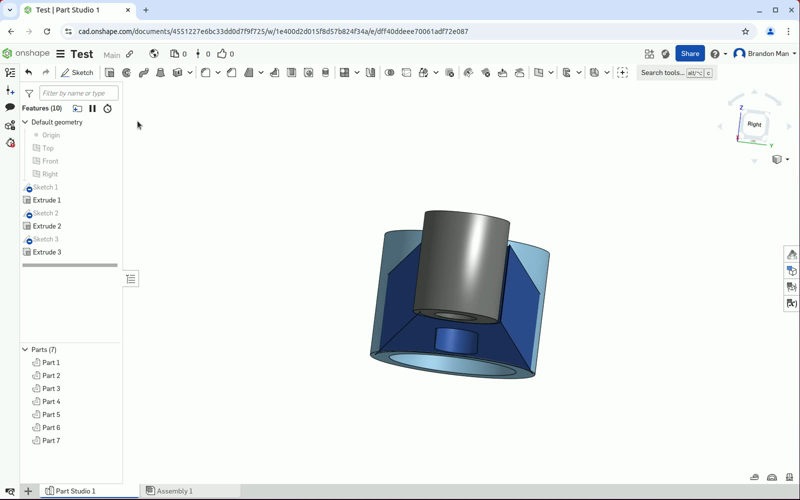
key(right, 3)
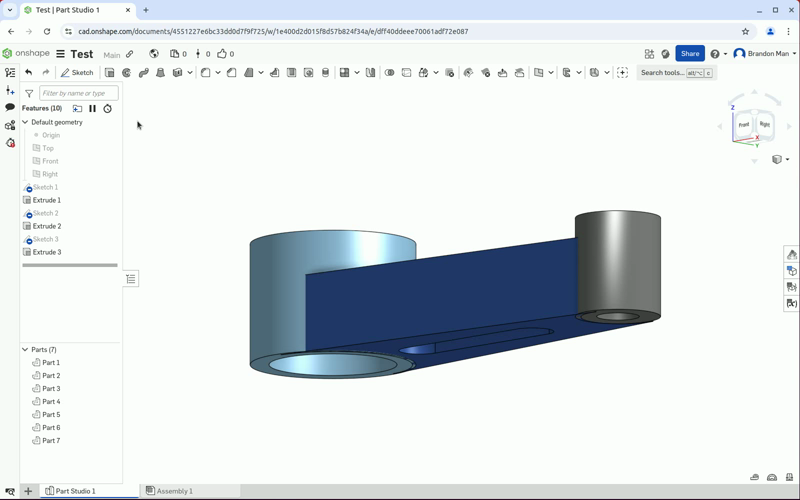
key(down, 3)
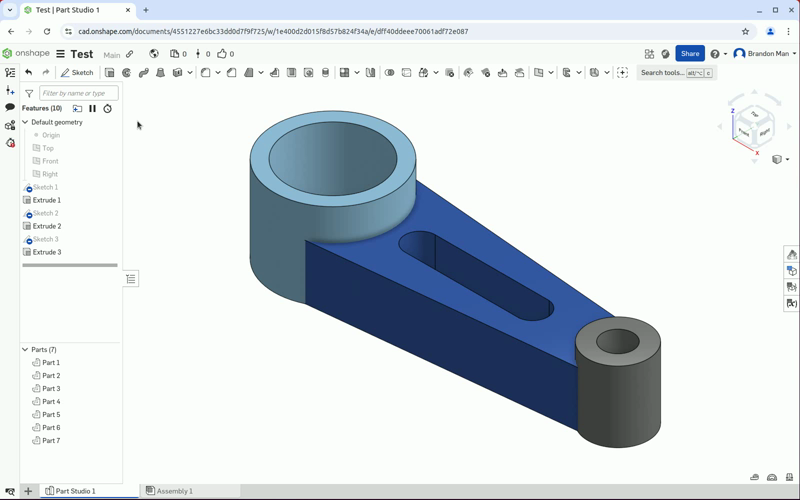
mouse_move(73, 189)
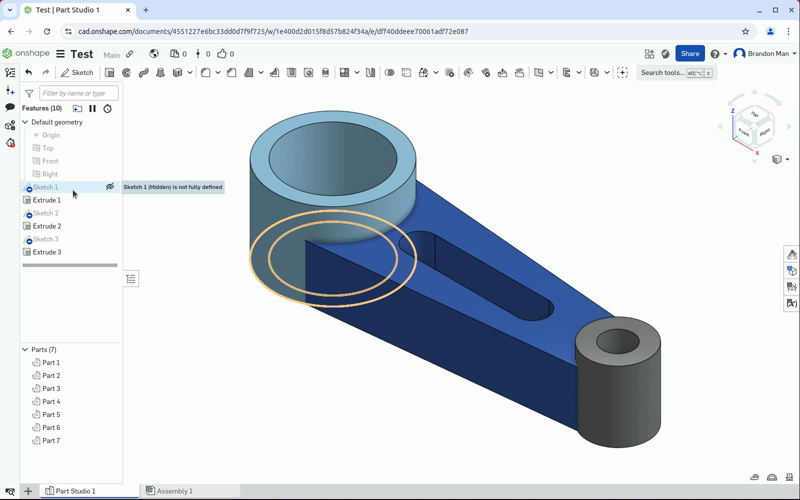
click(73, 189)